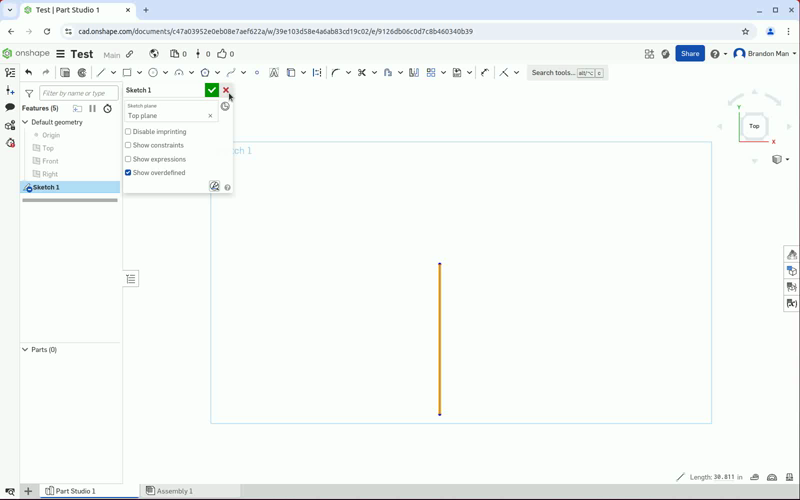
key(shift+h)
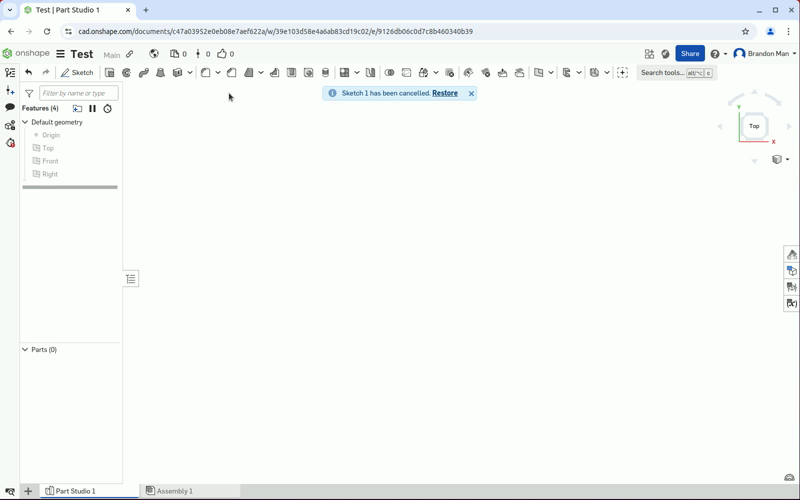
mouse_move(73, 352)
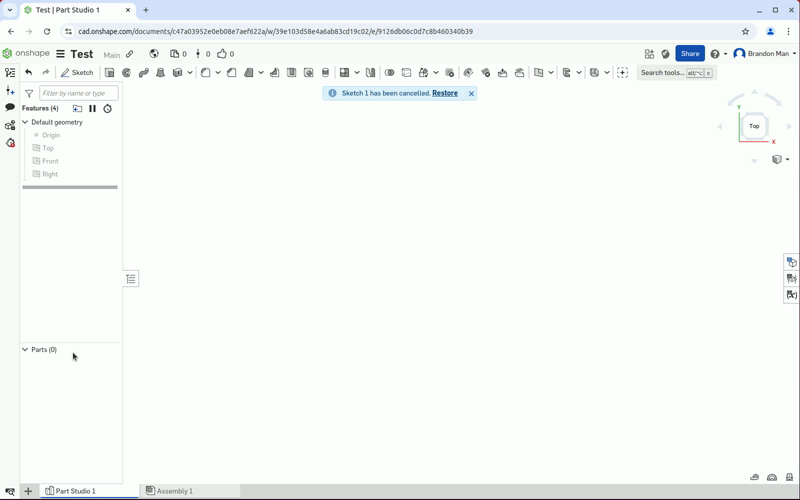
key(y)
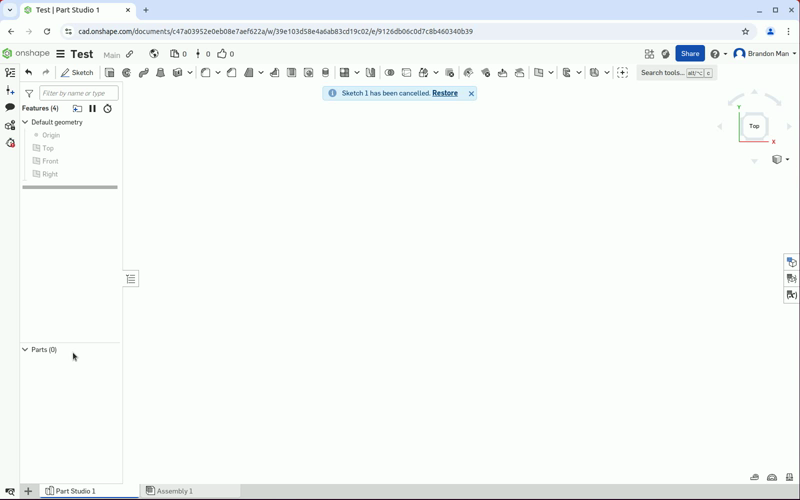
key(shift+p)
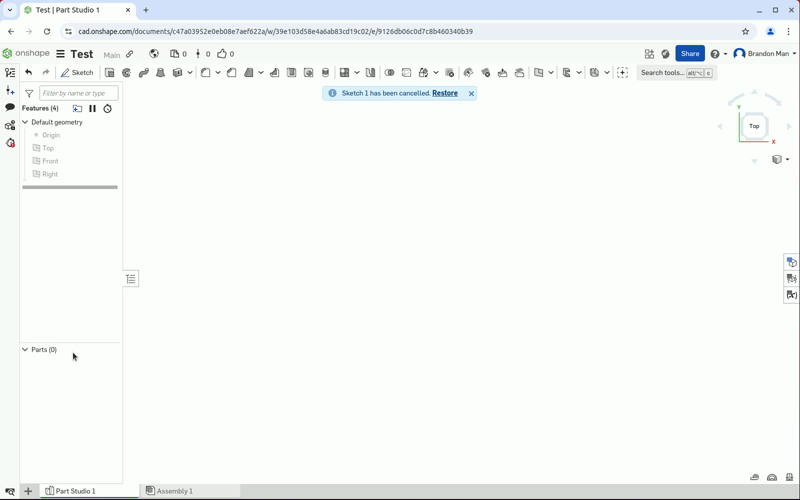
key(space)
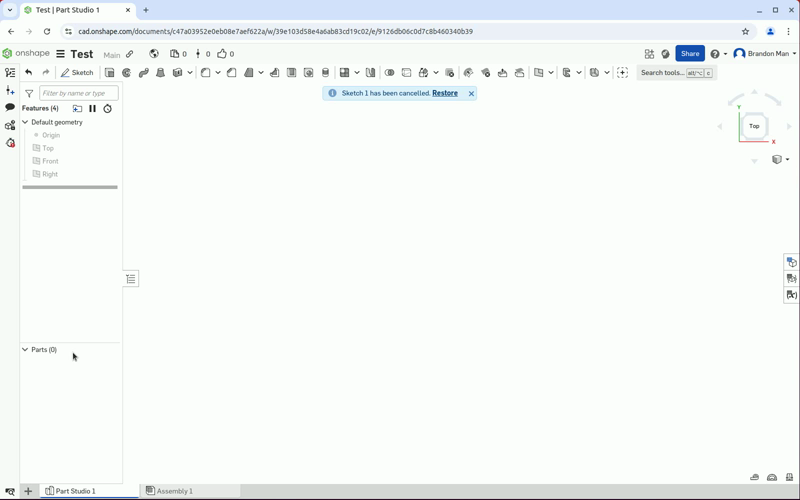
key_down(shift)
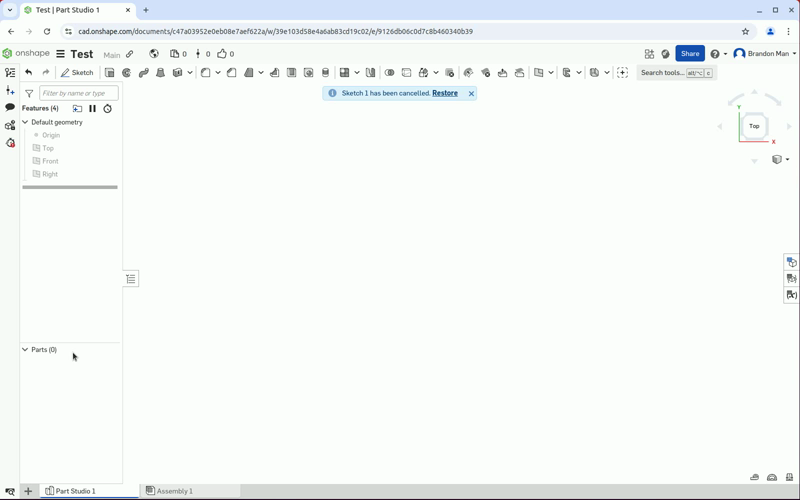
key(up)
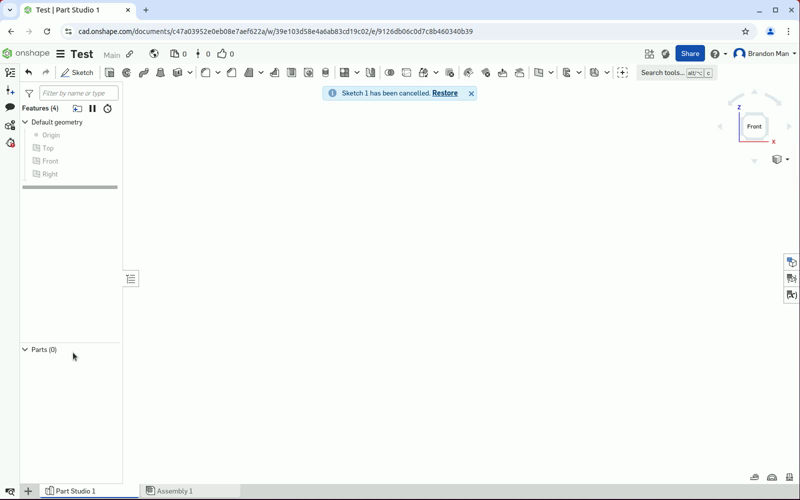
key_up(shift)
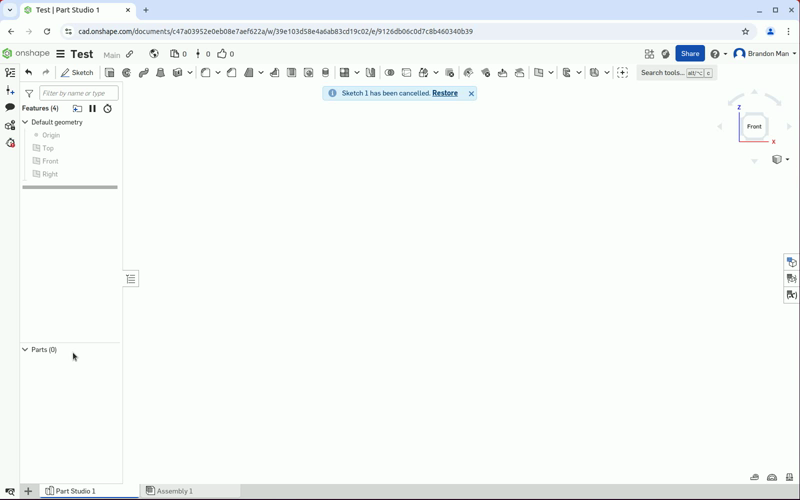
mouse_move(73, 352)
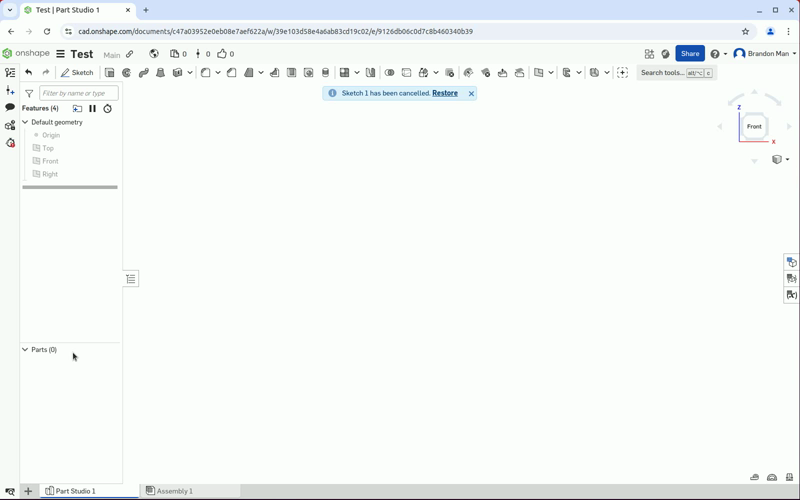
key(shift+y)
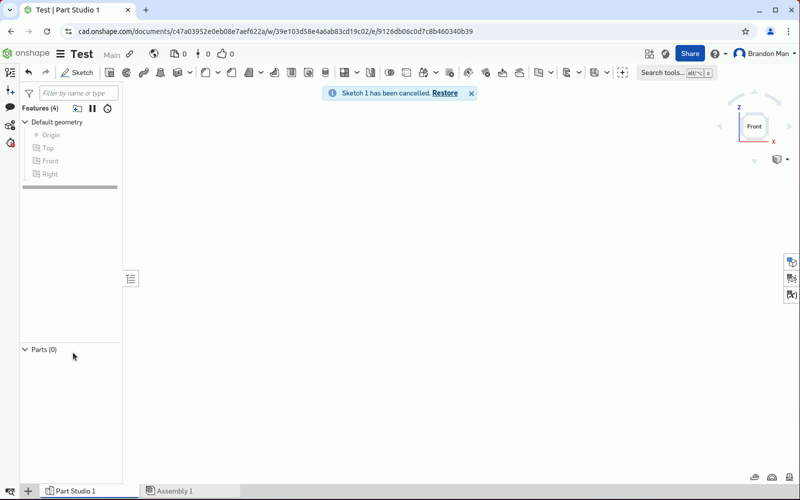
key(shift+s)
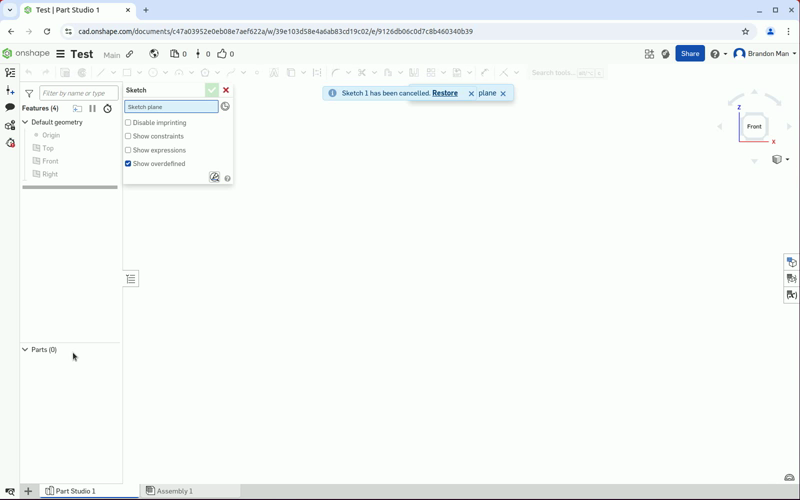
mouse_move(73, 163)
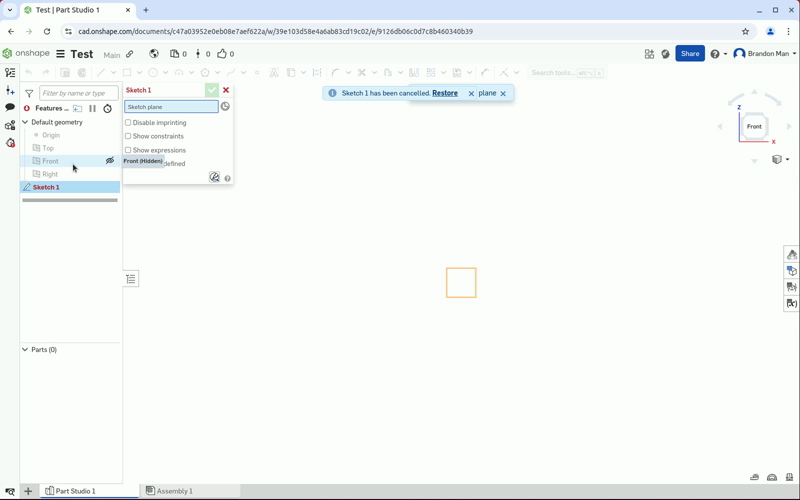
click(73, 163)
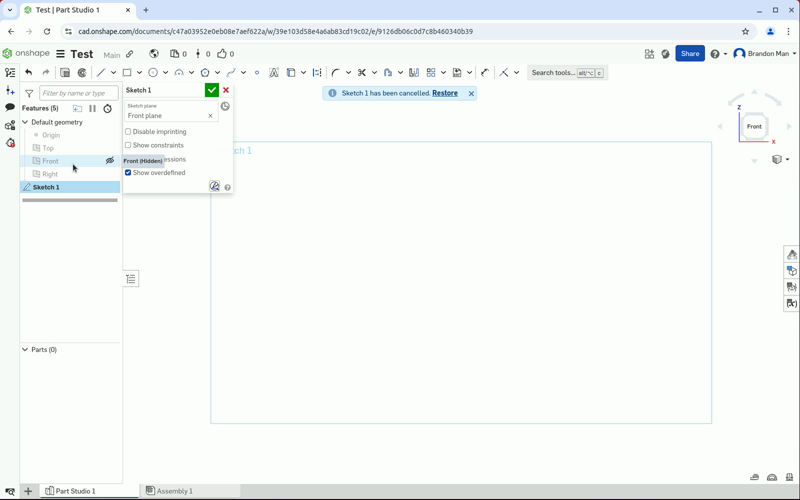
mouse_move(73, 352)
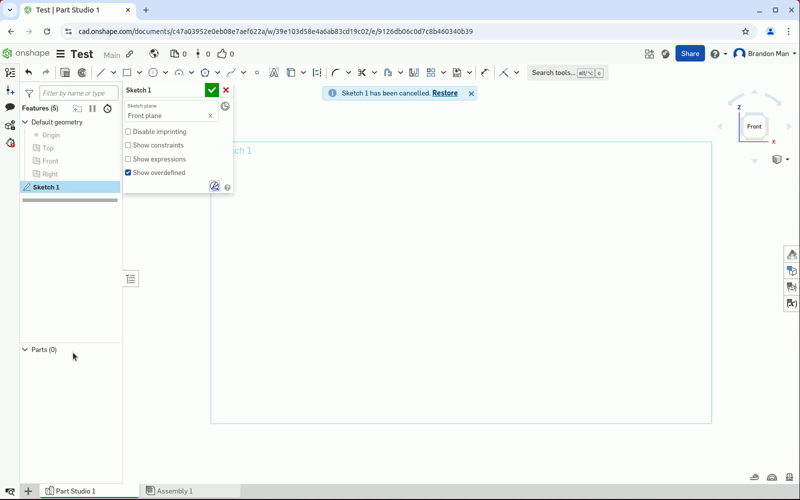
key(y)
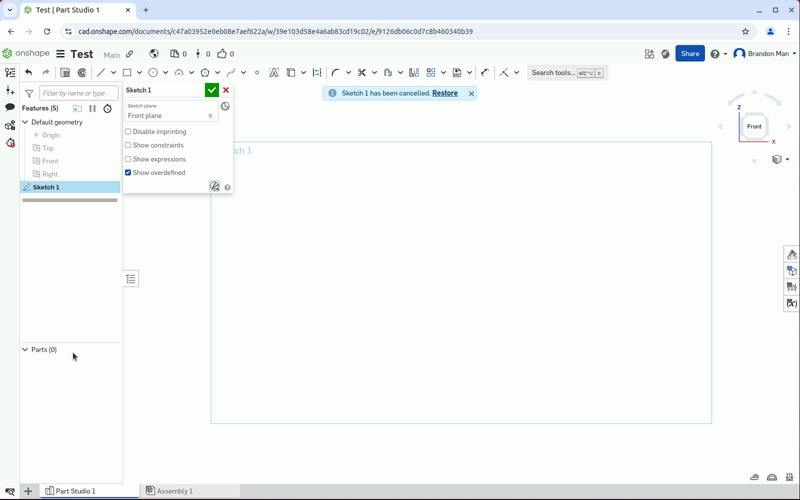
key(l)
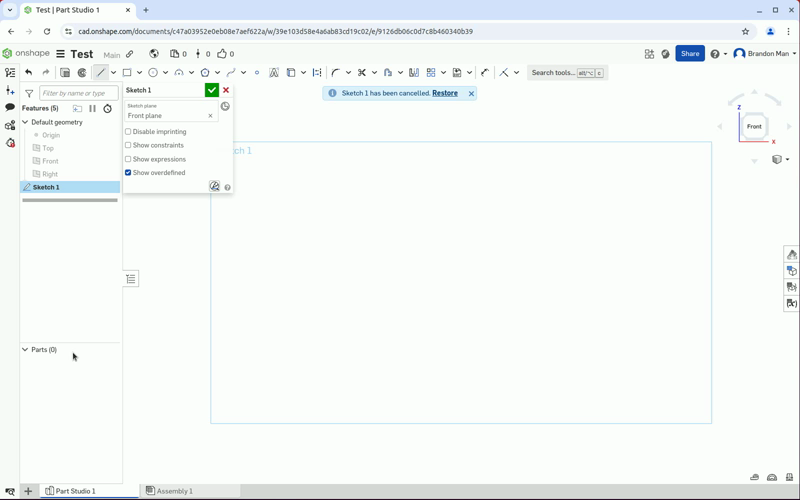
key_down(shift)
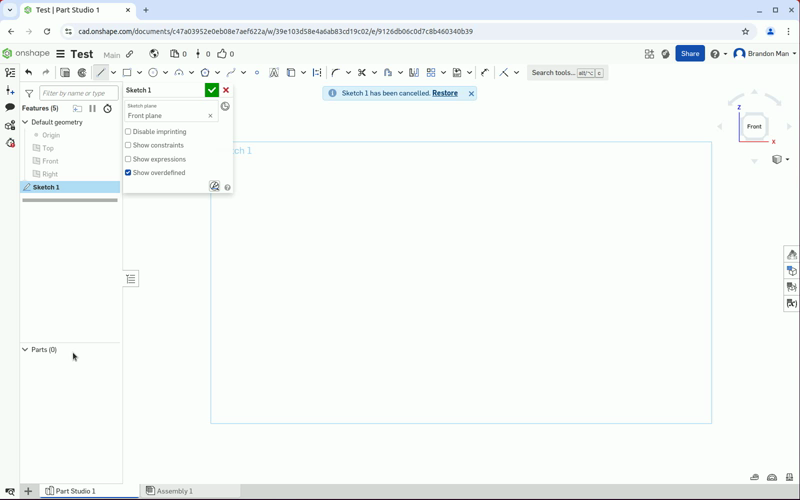
mouse_move(376, 353)
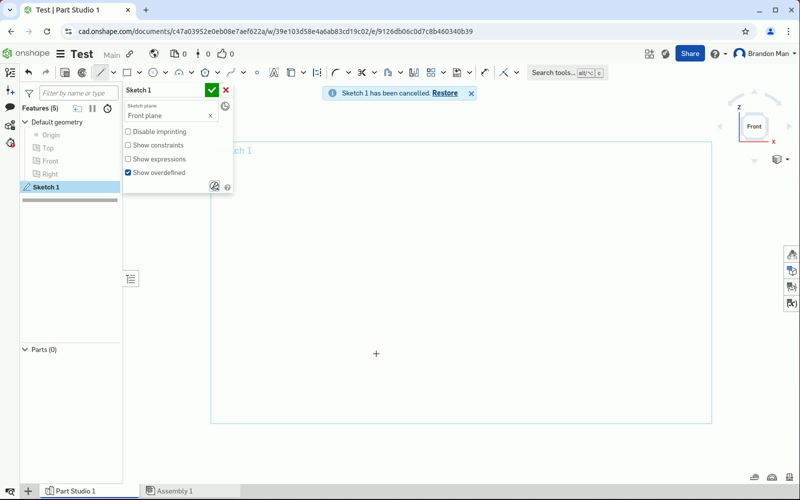
click(376, 353)
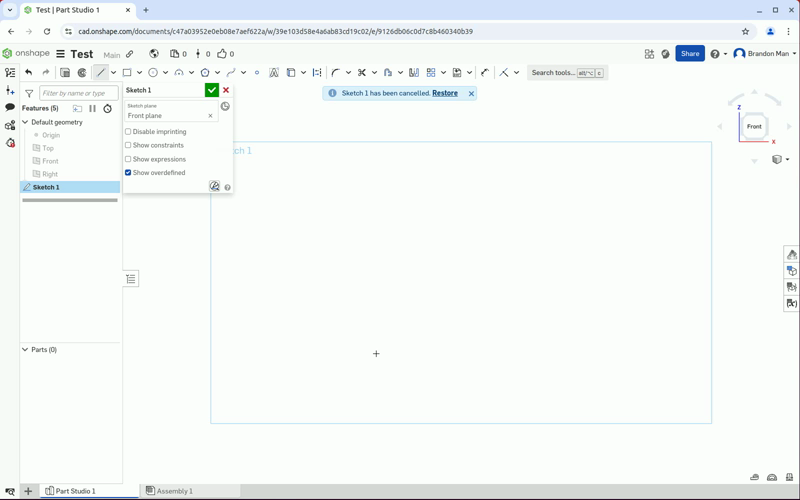
key_up(shift)
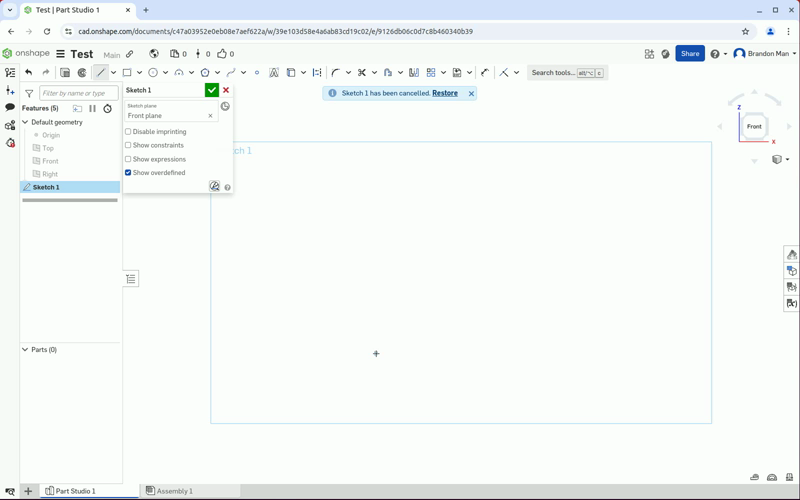
key_down(shift)
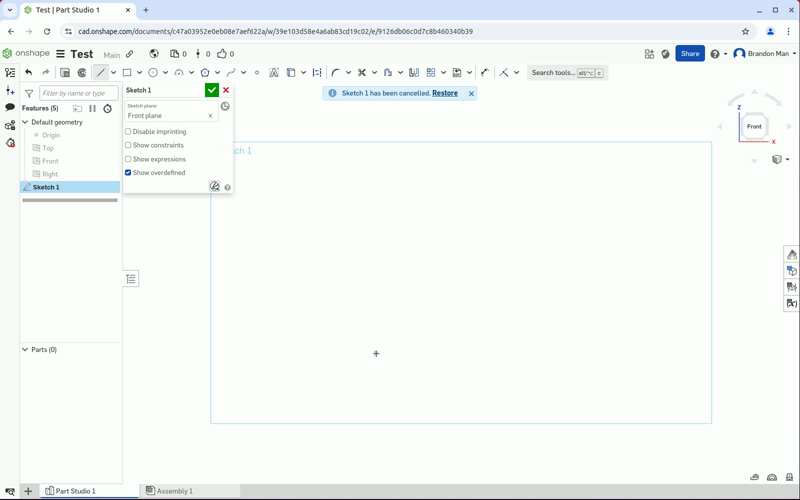
mouse_move(406, 353)
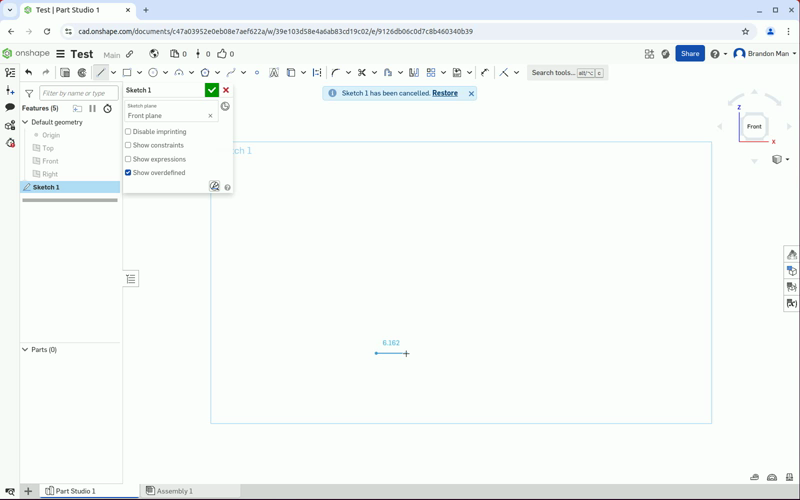
mouse_move(397, 353)
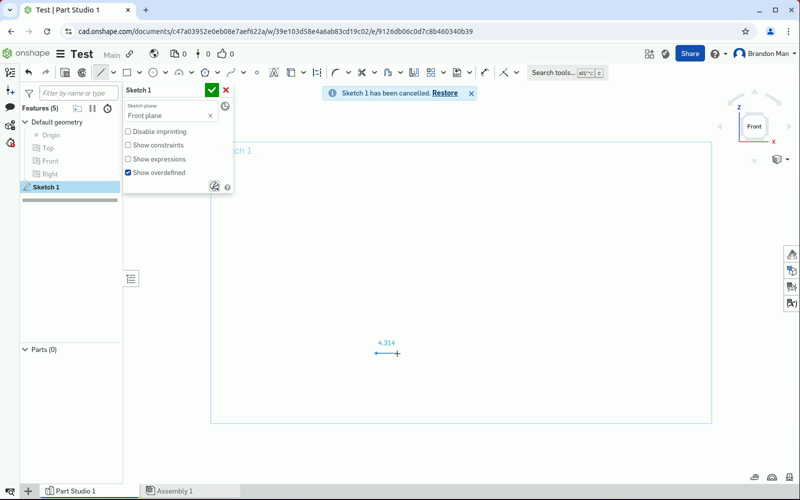
click(397, 353)
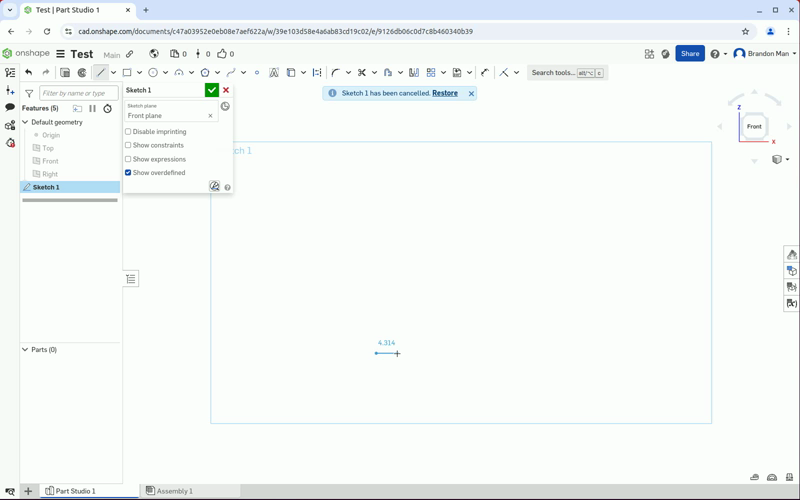
key_up(shift)
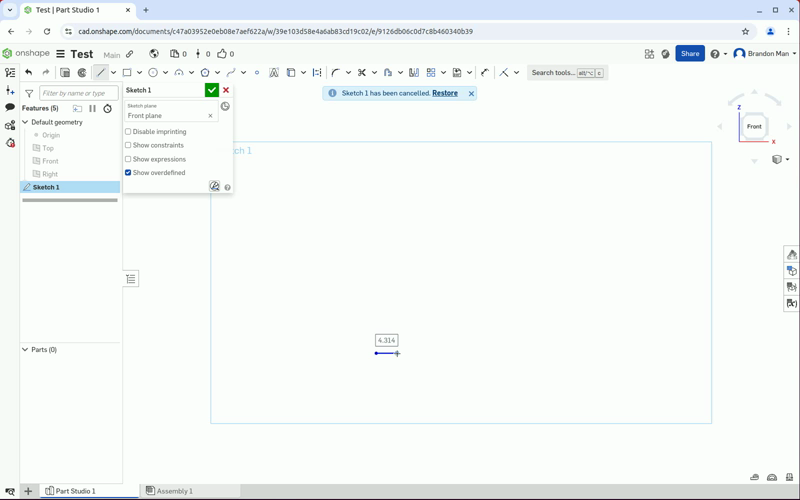
key_down(shift)
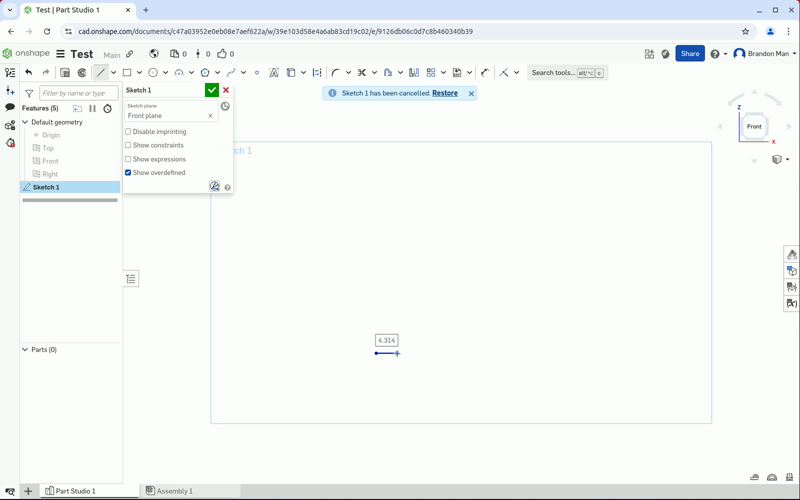
mouse_move(427, 353)
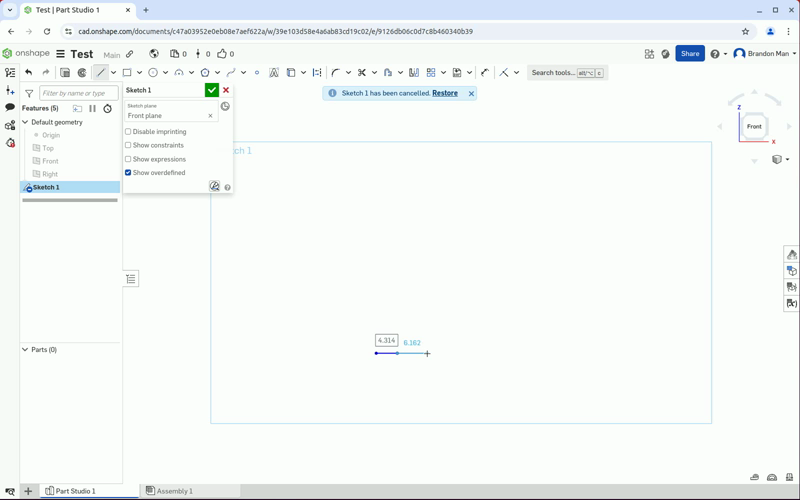
mouse_move(397, 338)
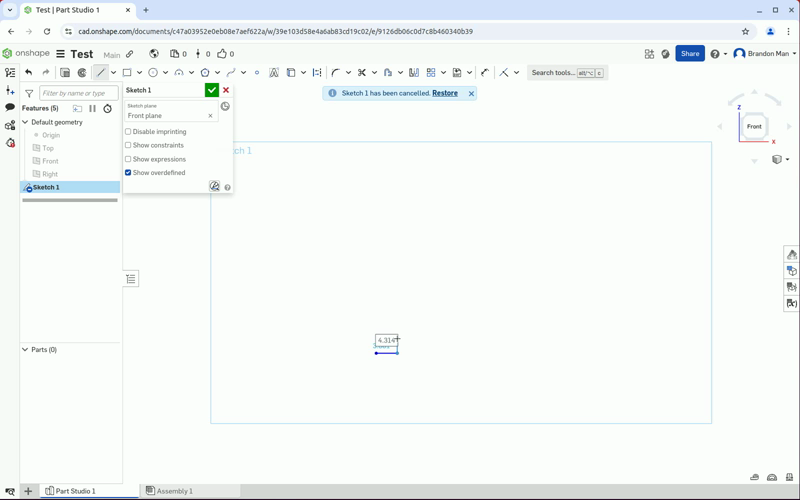
click(397, 338)
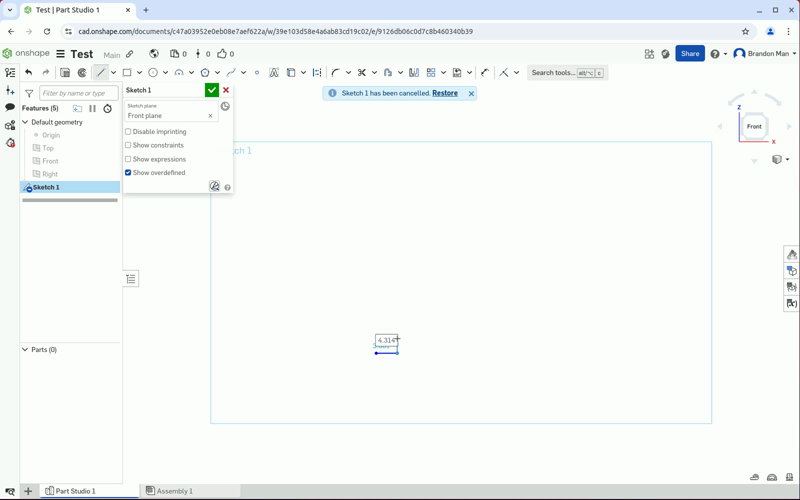
key_up(shift)
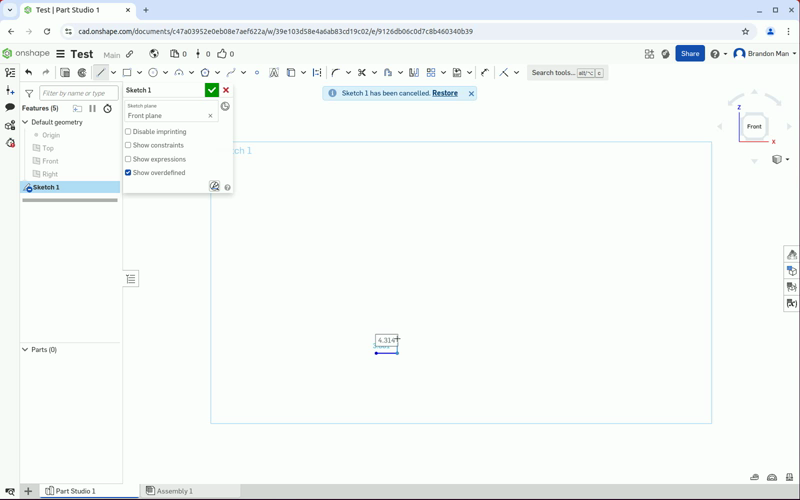
key_down(shift)
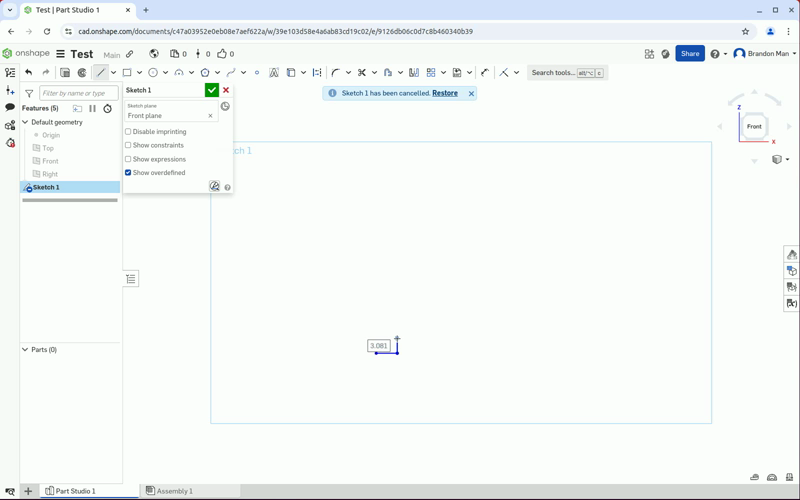
mouse_move(397, 226)
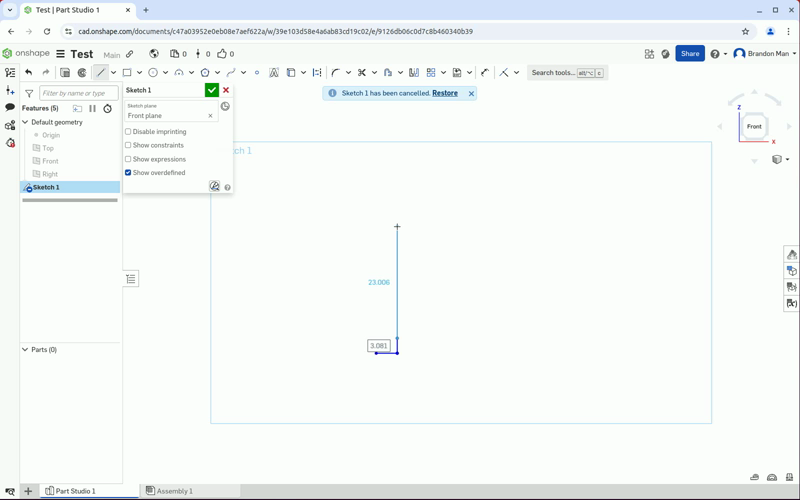
click(397, 226)
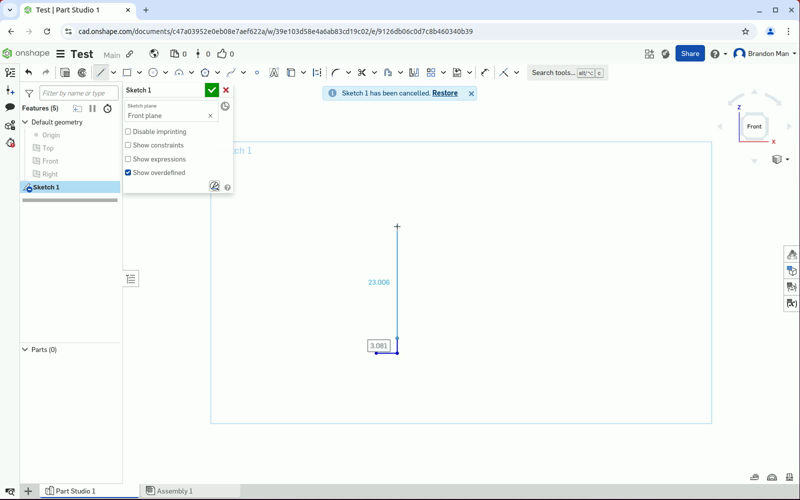
key_up(shift)
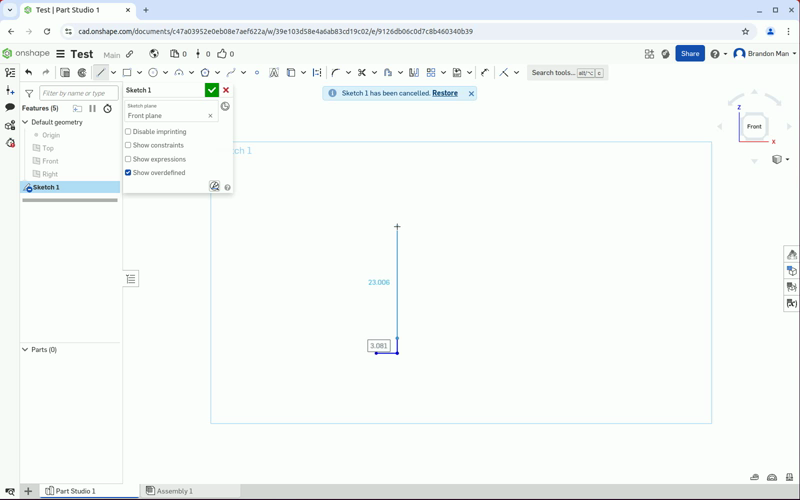
key_down(shift)
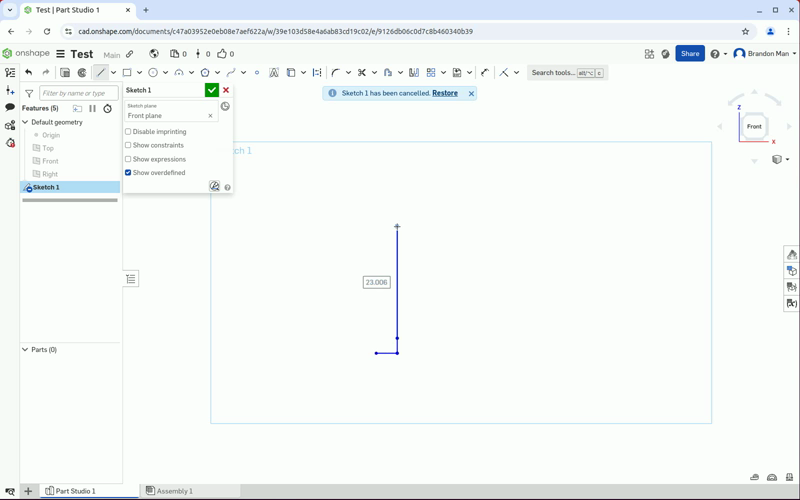
mouse_move(427, 226)
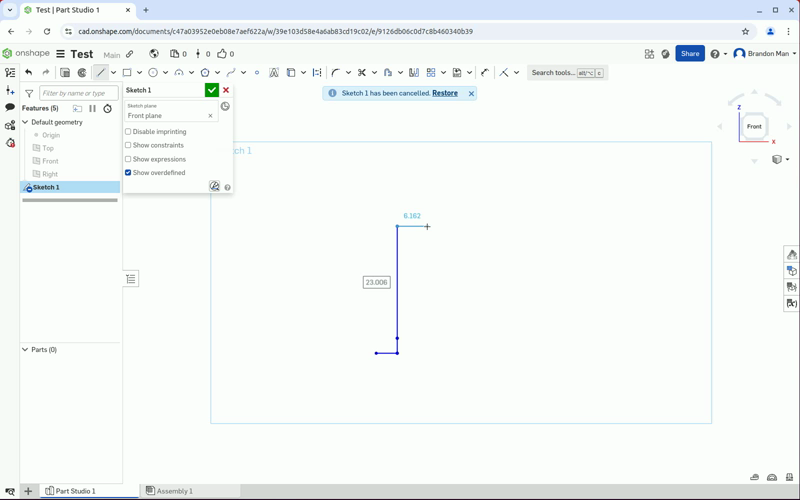
mouse_move(397, 213)
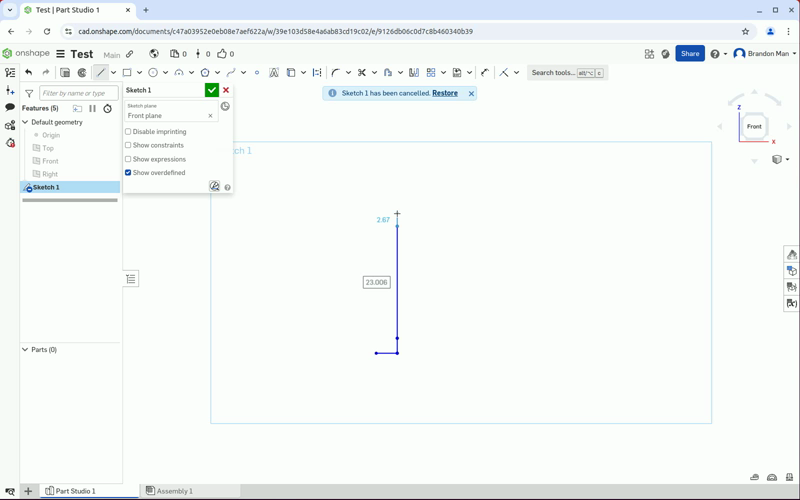
click(397, 213)
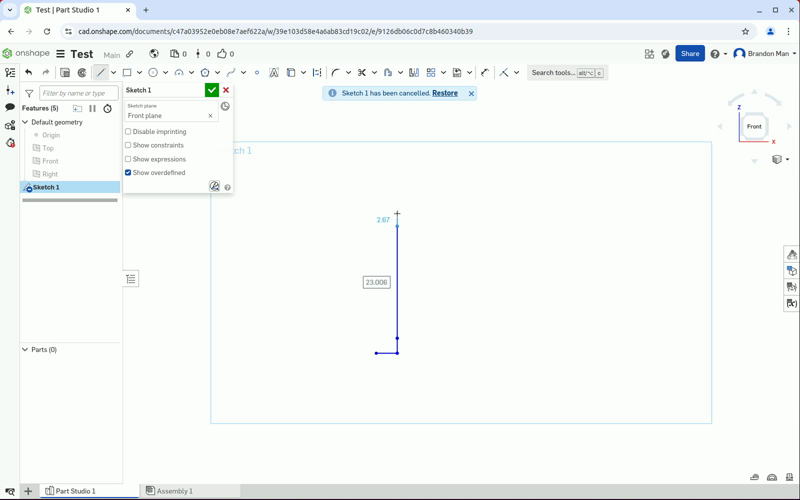
key_up(shift)
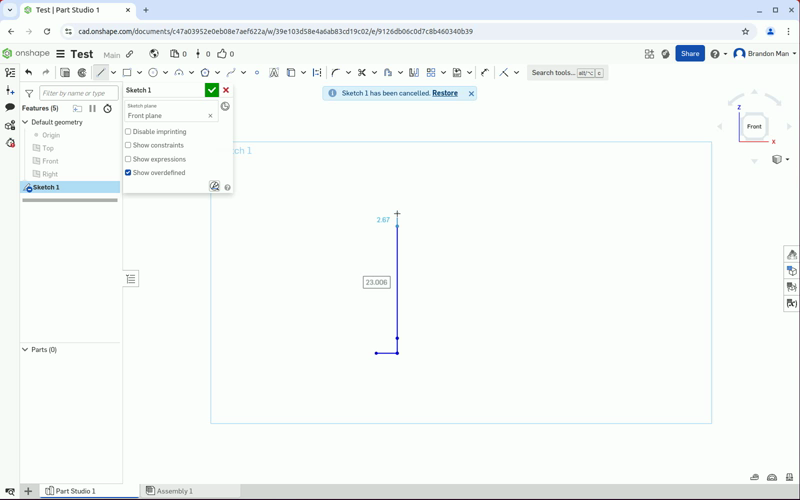
key_down(shift)
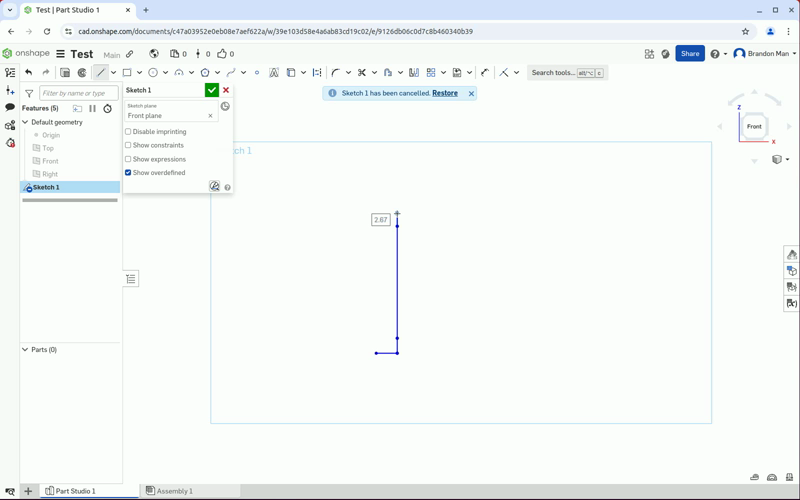
mouse_move(427, 213)
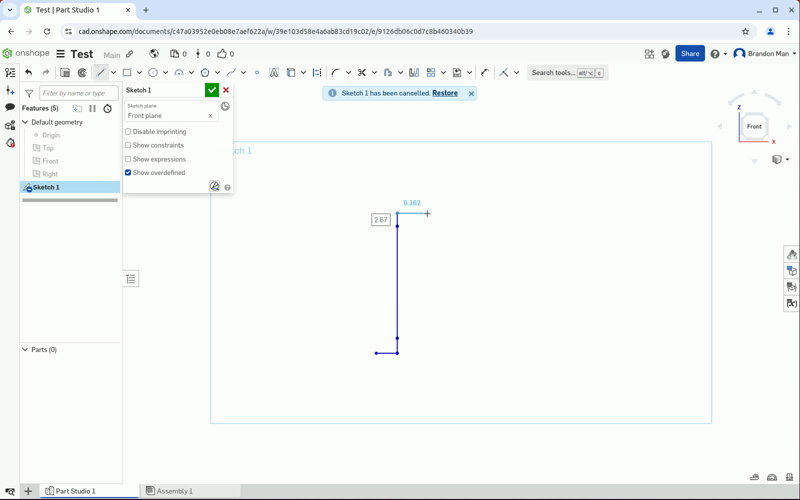
mouse_move(376, 213)
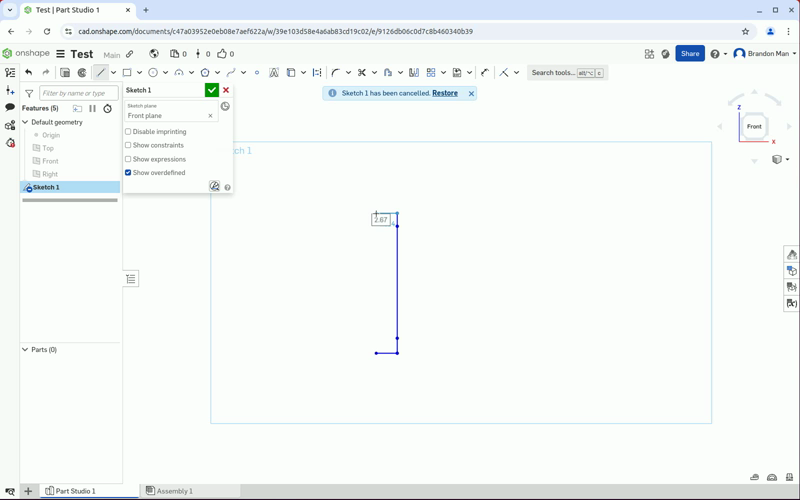
click(376, 213)
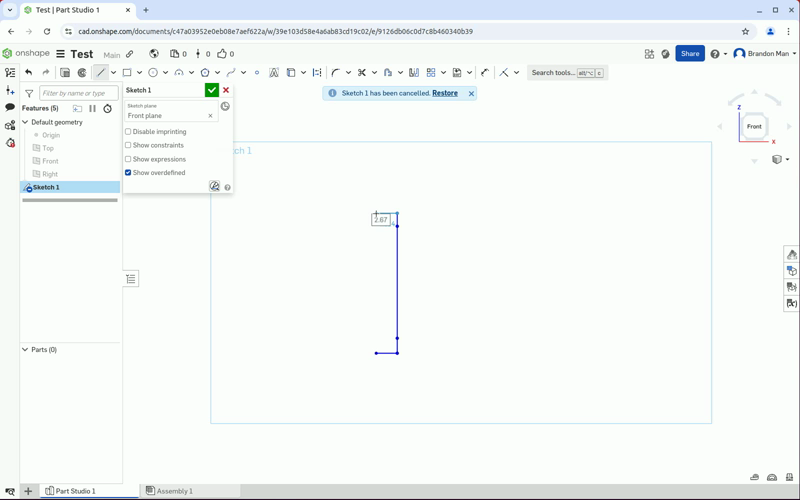
key_up(shift)
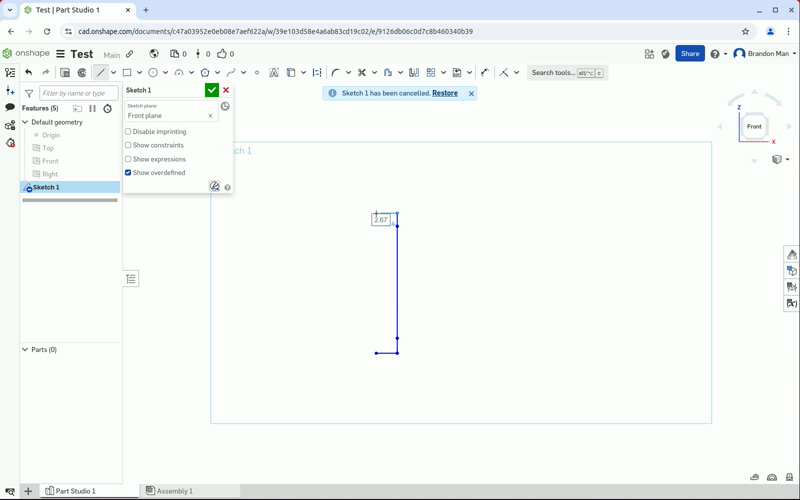
key_down(shift)
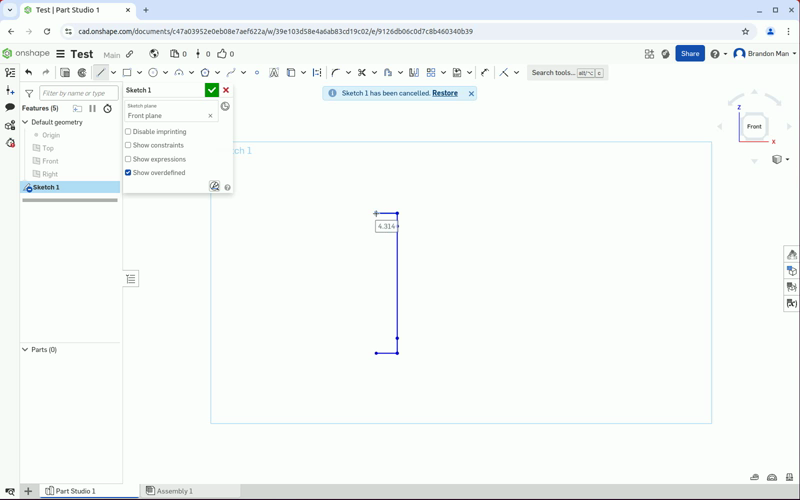
mouse_move(376, 353)
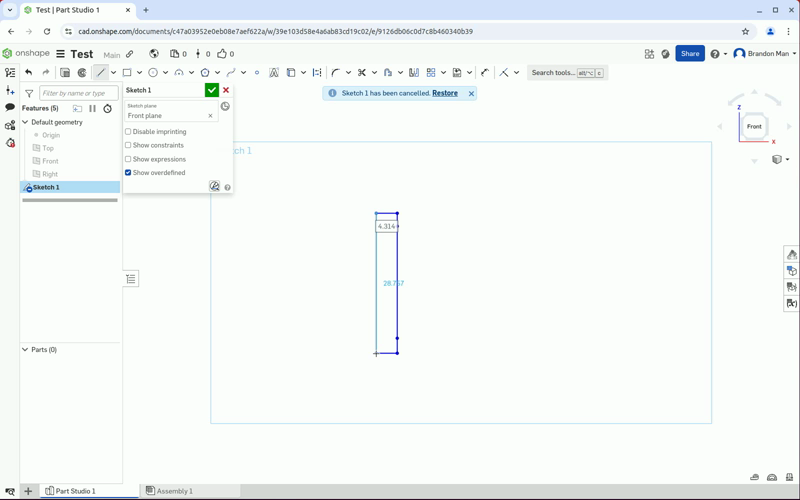
key_up(shift)
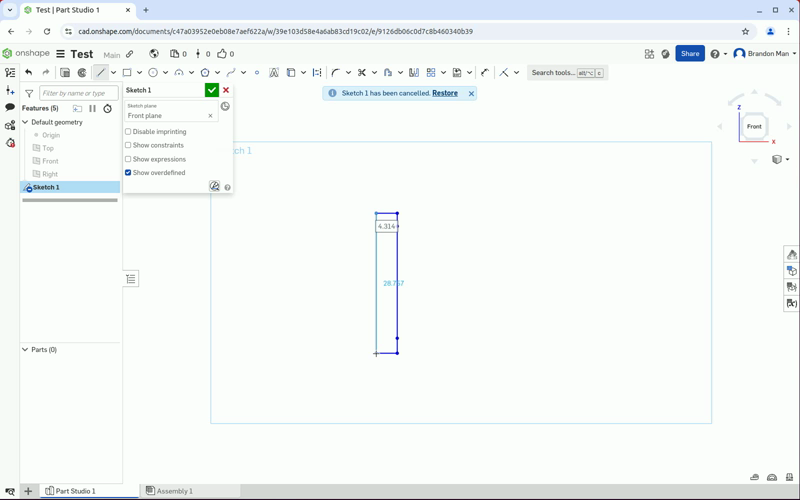
click(376, 353)
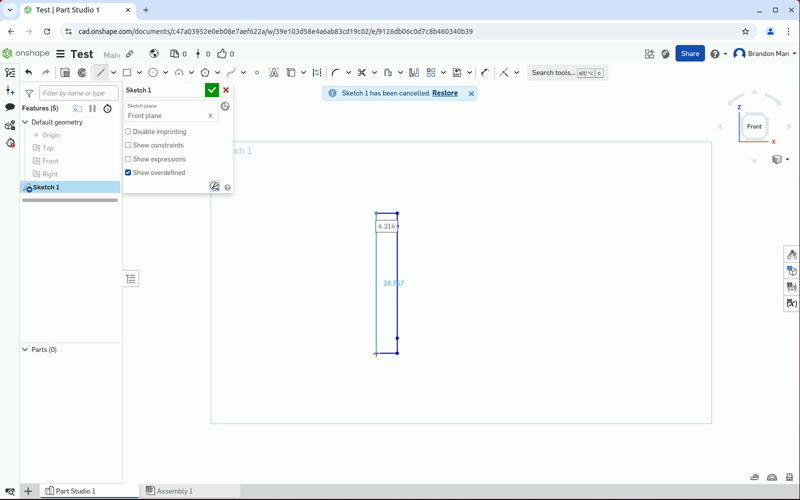
key(esc)
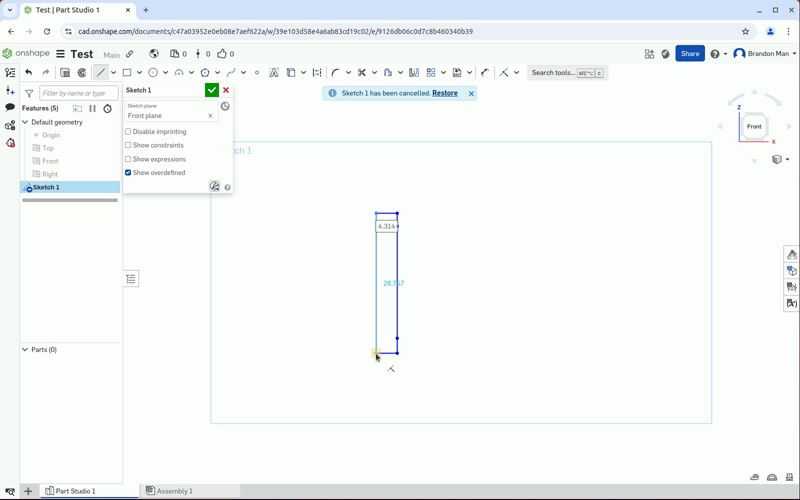
mouse_move(388, 233)
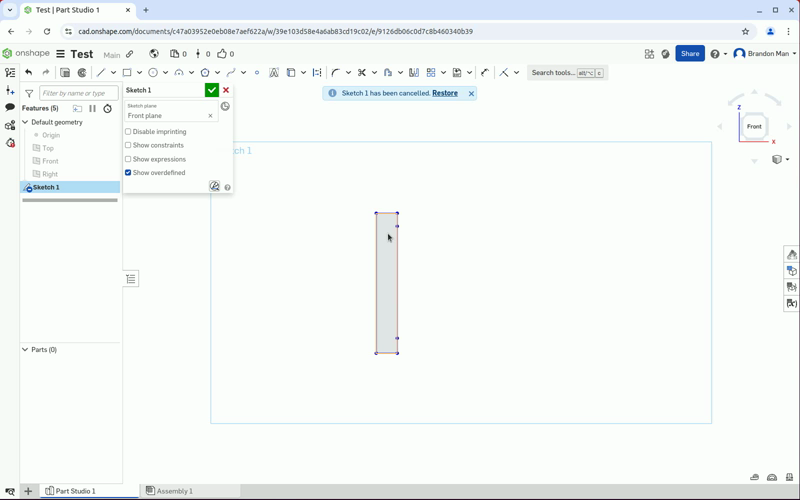
click(388, 233)
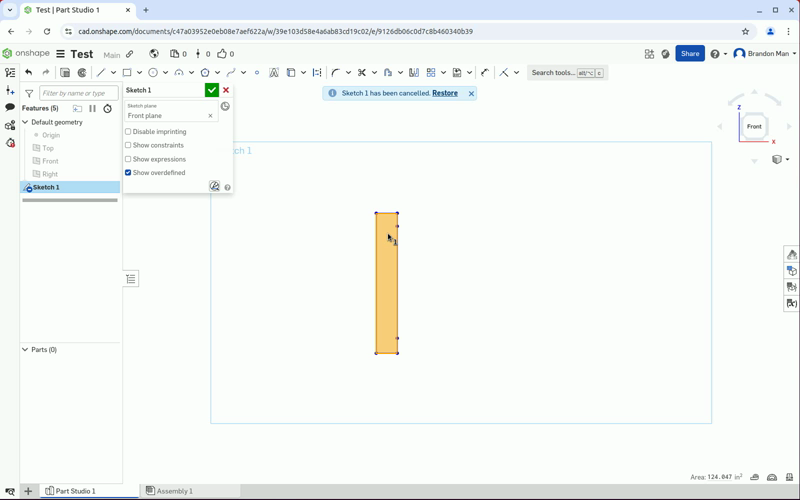
mouse_move(73, 352)
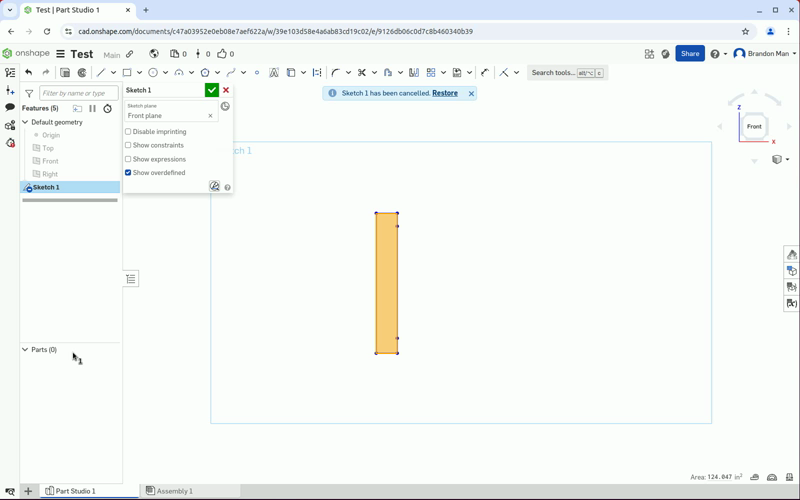
key(shift+y)
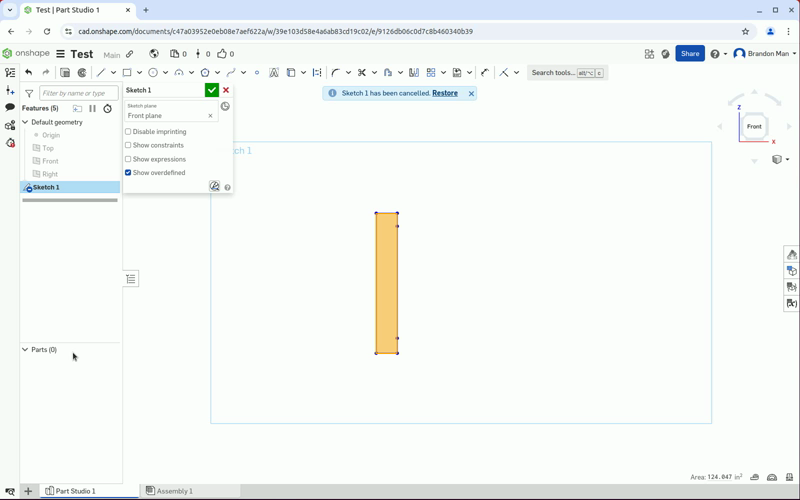
key(shift+e)
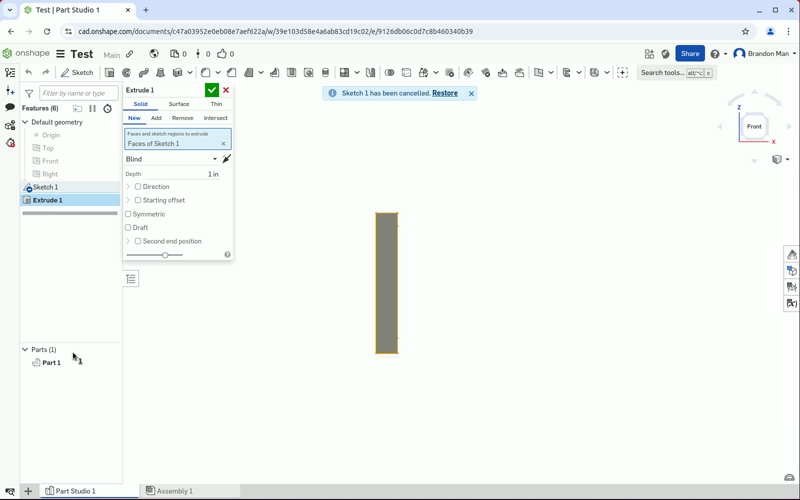
mouse_move(143, 106)
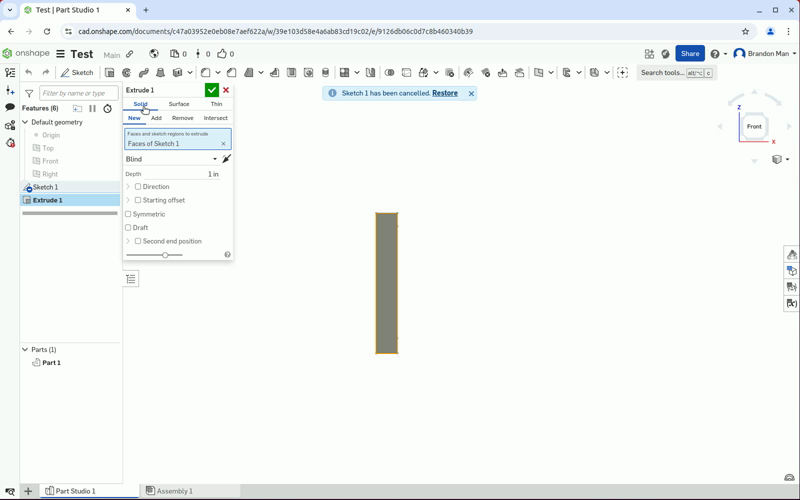
click(143, 106)
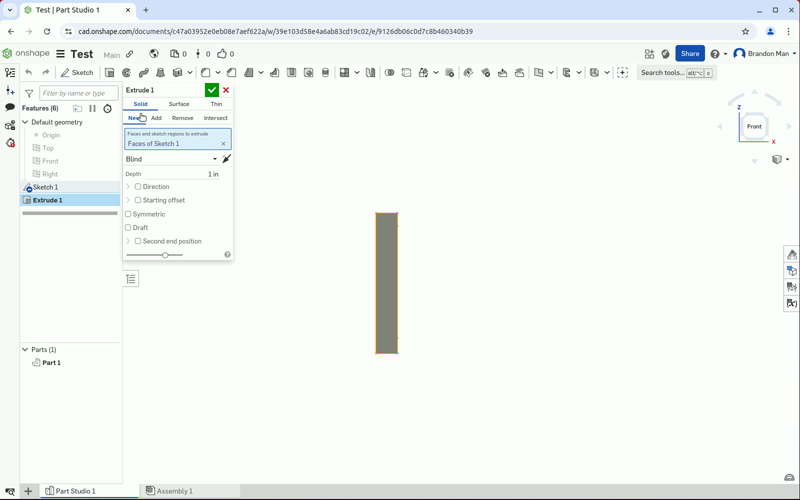
mouse_move(137, 120)
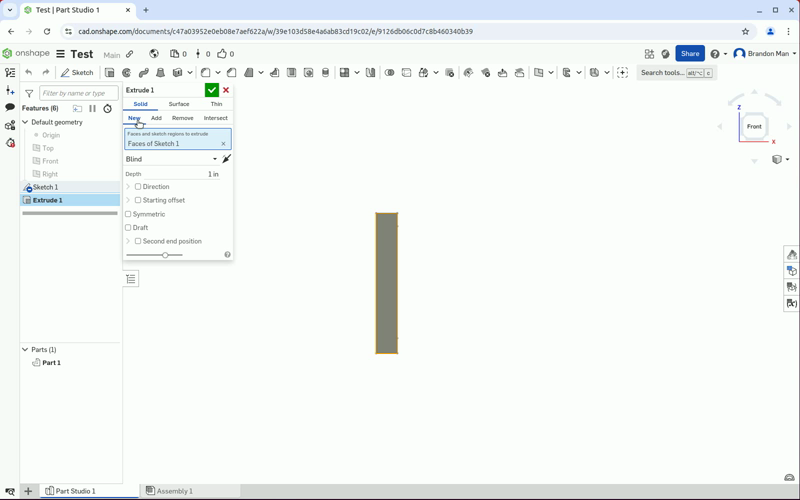
click(137, 120)
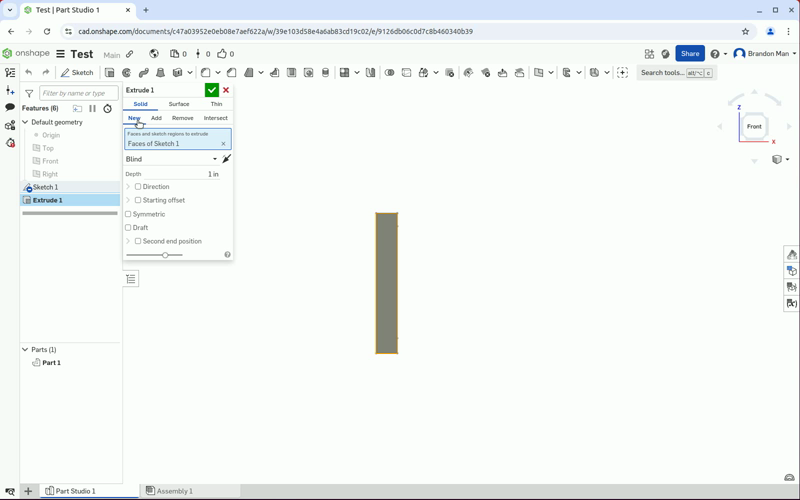
key(tab, 4)
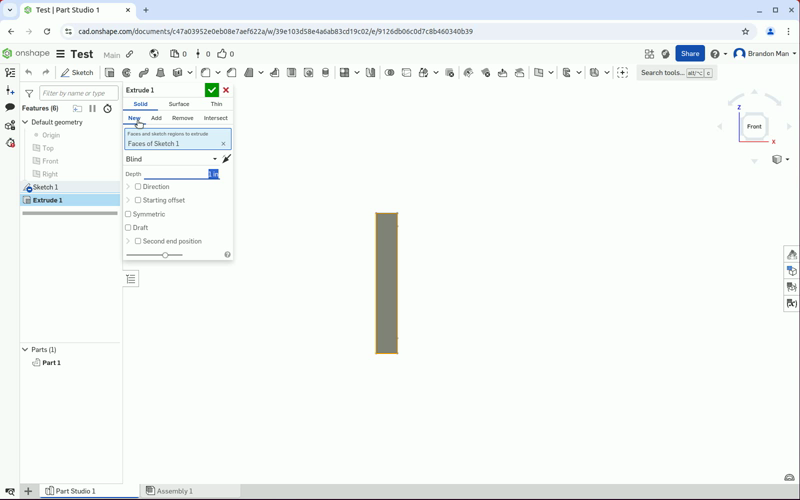
text(23.108)
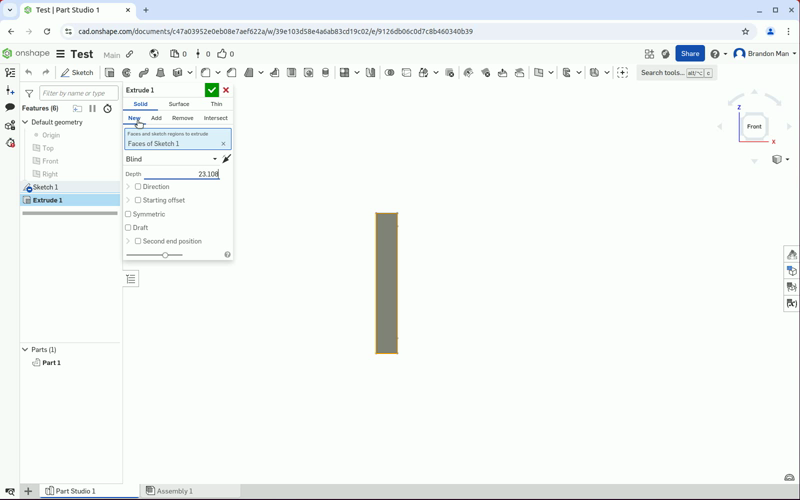
key(enter)
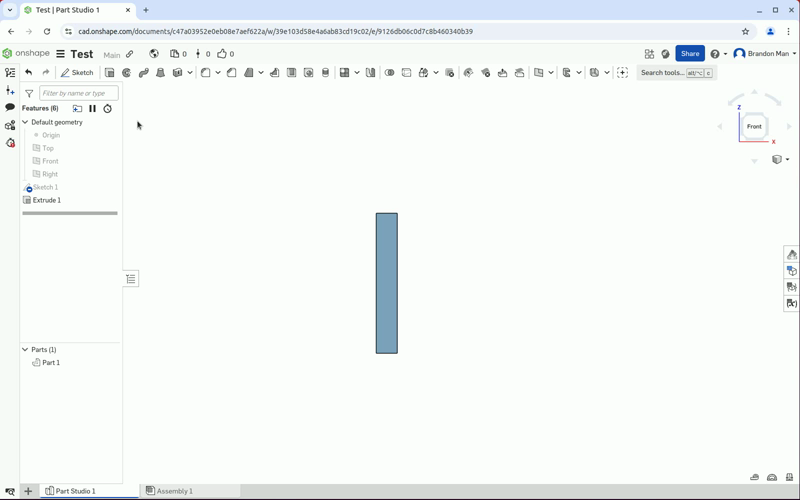
key(shift+h)
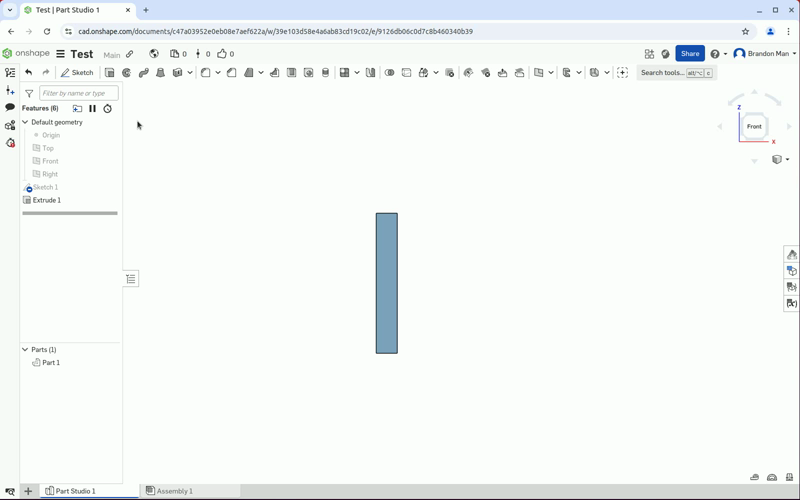
key(shift+h)
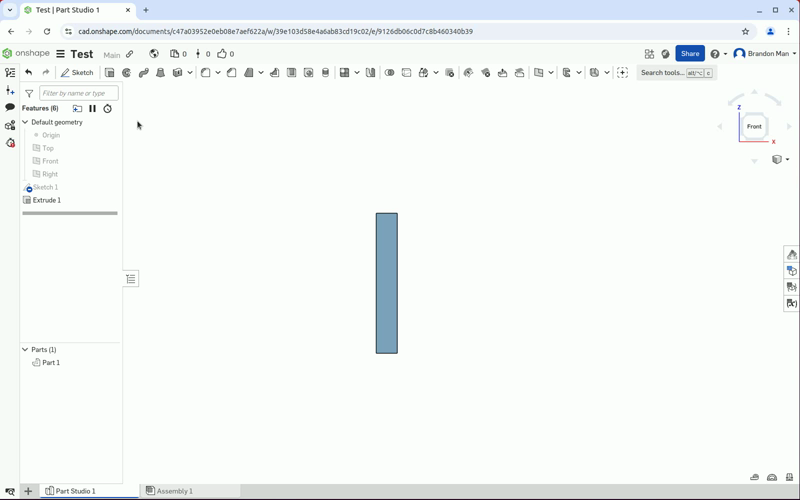
mouse_move(73, 189)
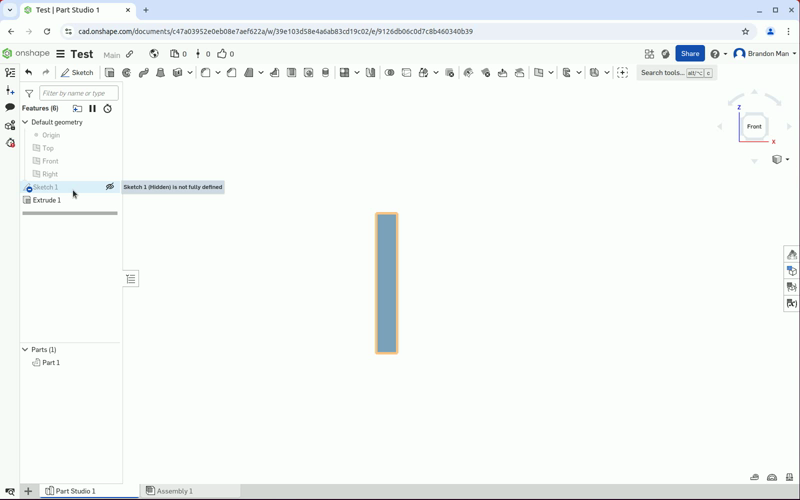
click(73, 189)
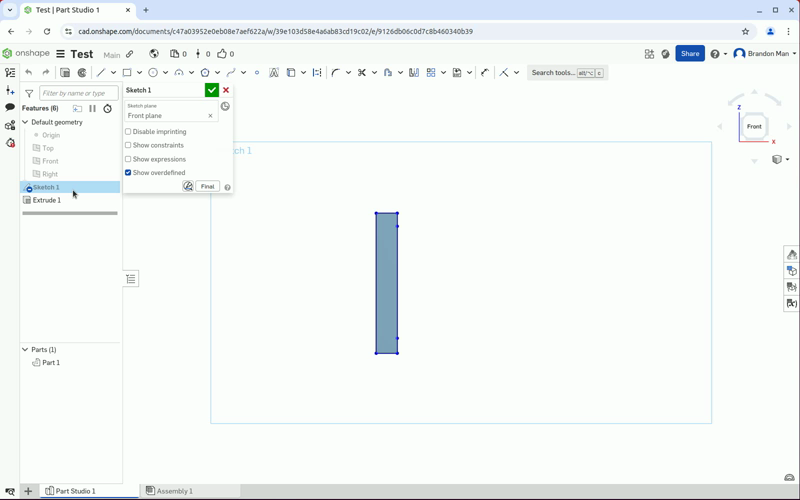
mouse_move(229, 92)
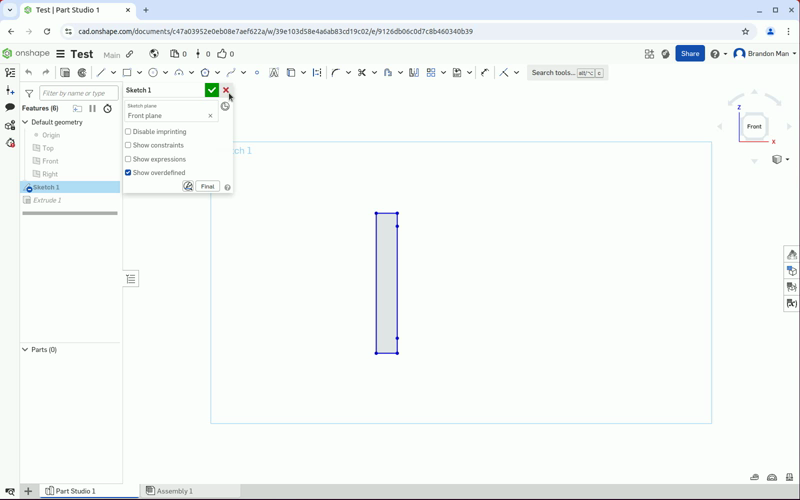
click(229, 92)
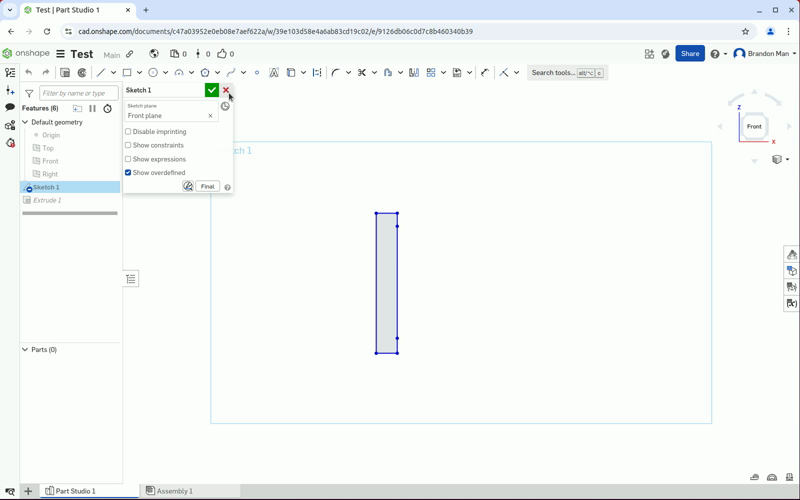
key(shift+s)
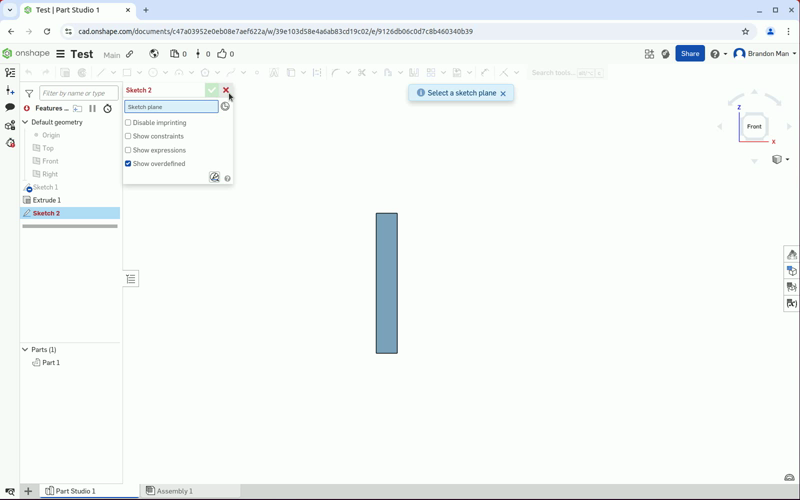
mouse_move(73, 163)
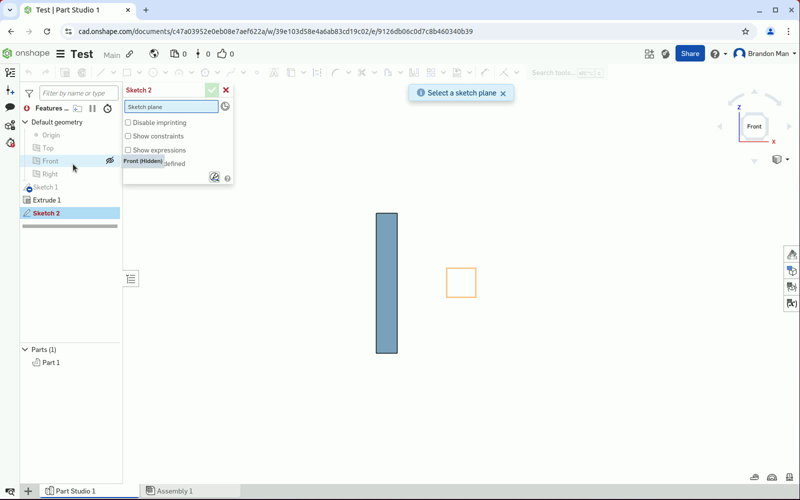
click(73, 163)
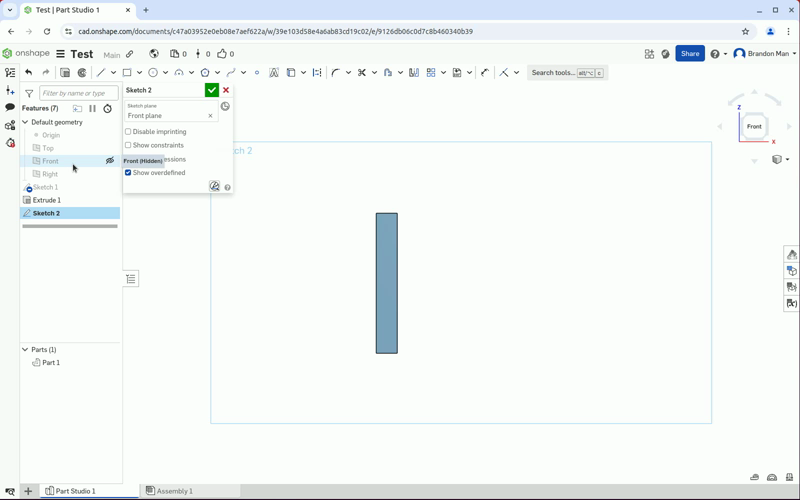
mouse_move(73, 352)
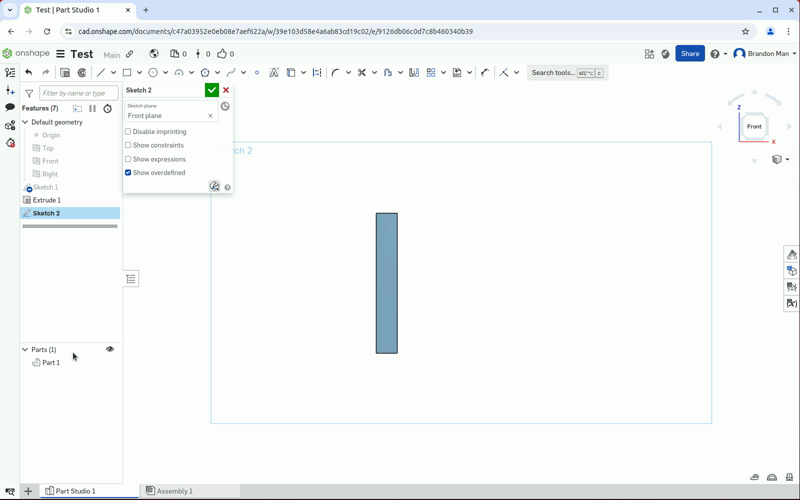
key(y)
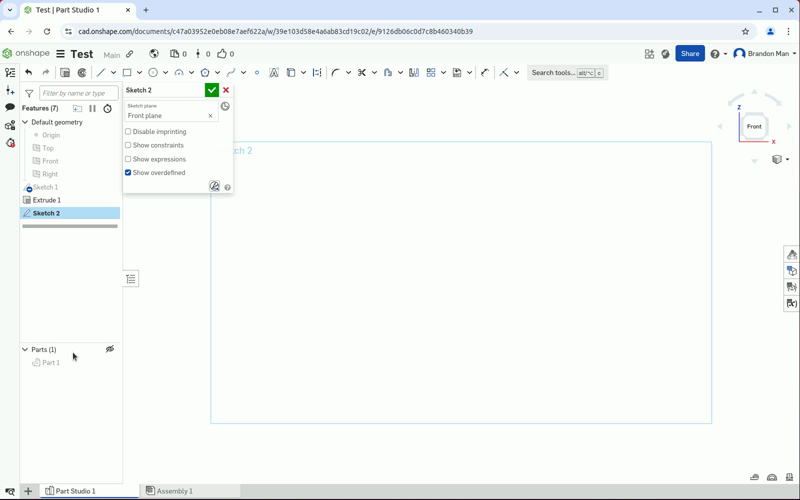
key(l)
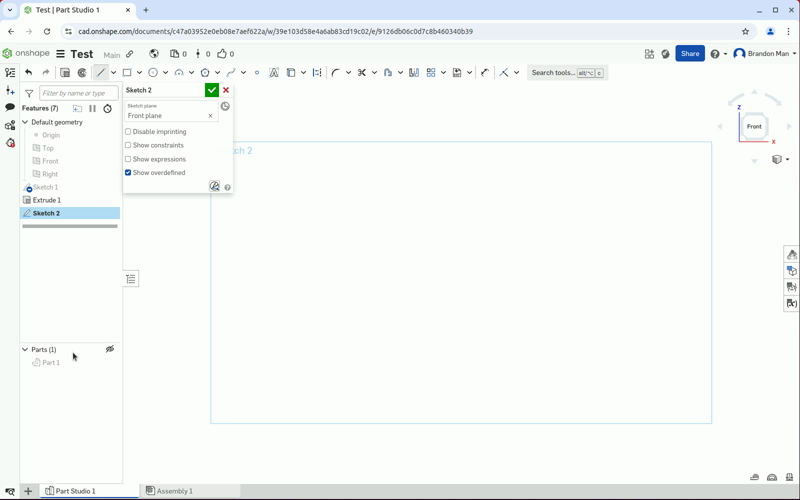
key_down(shift)
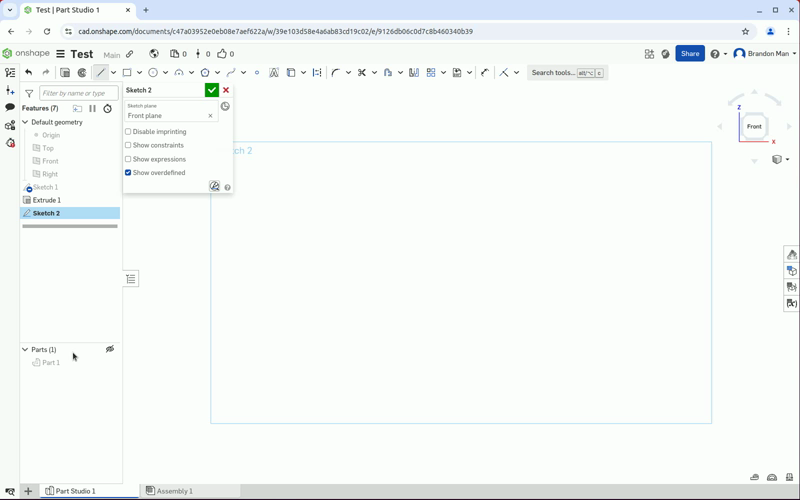
mouse_move(397, 226)
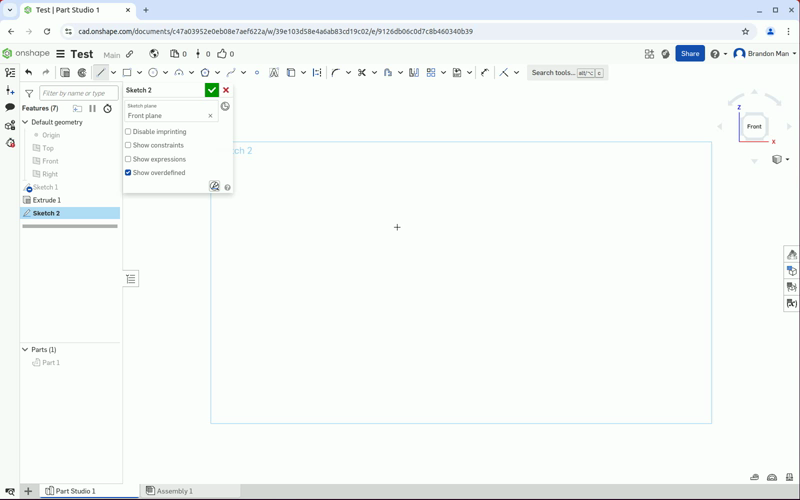
click(397, 226)
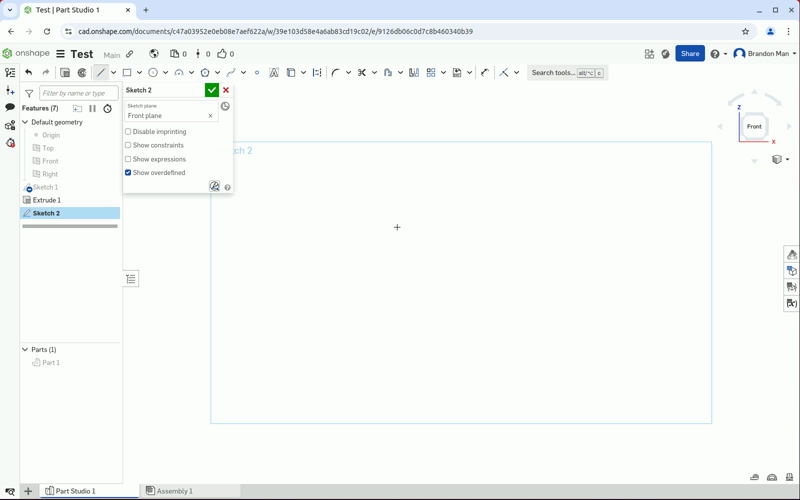
key_up(shift)
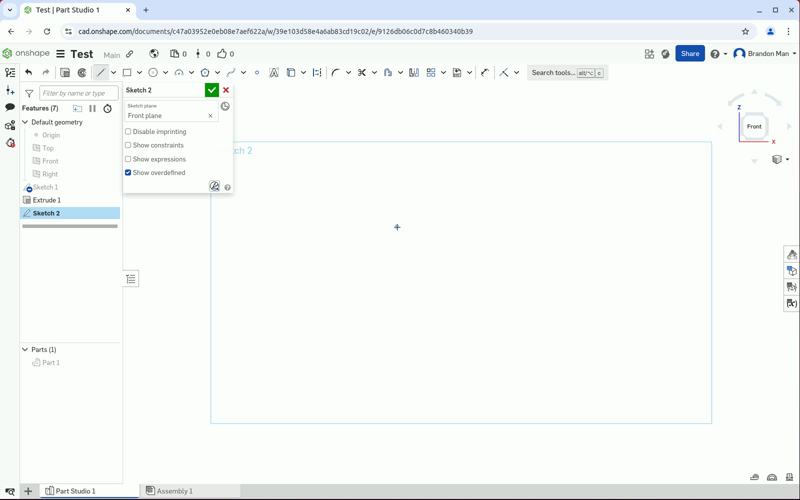
key_down(shift)
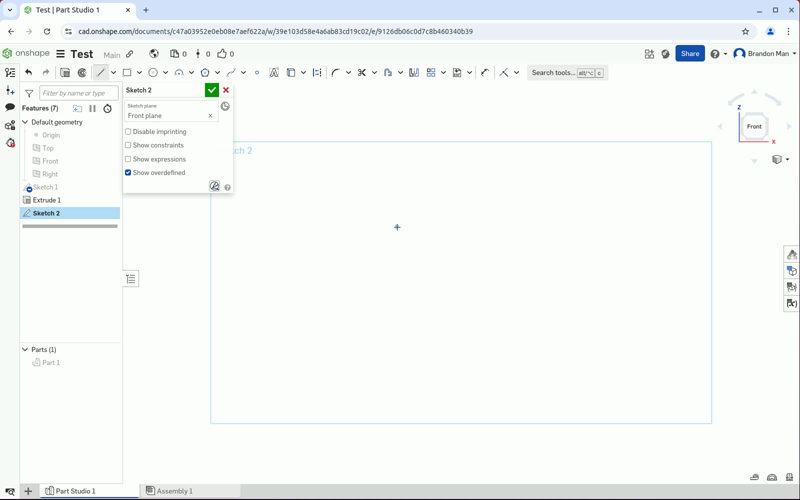
mouse_move(475, 226)
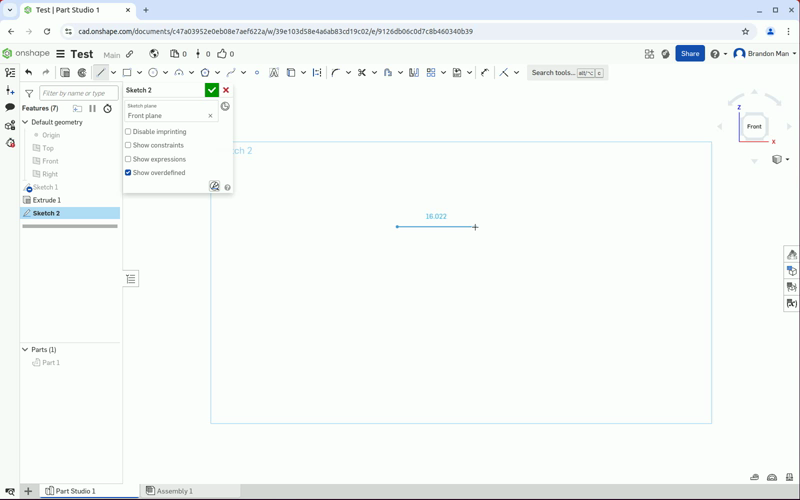
click(475, 226)
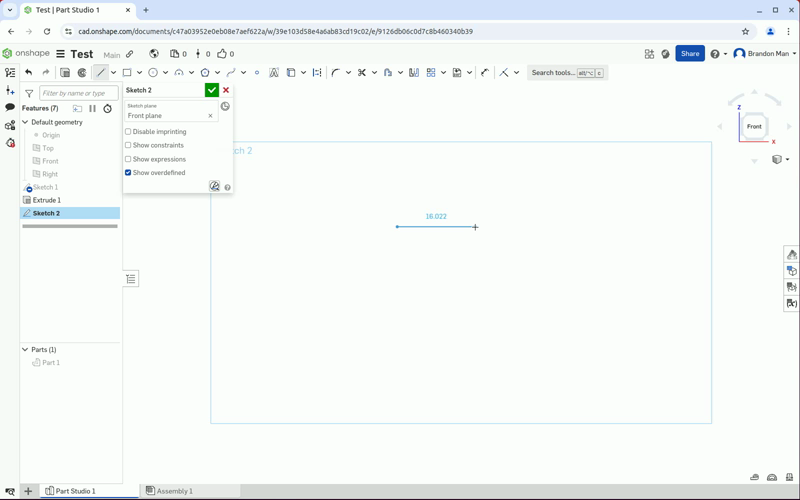
key_up(shift)
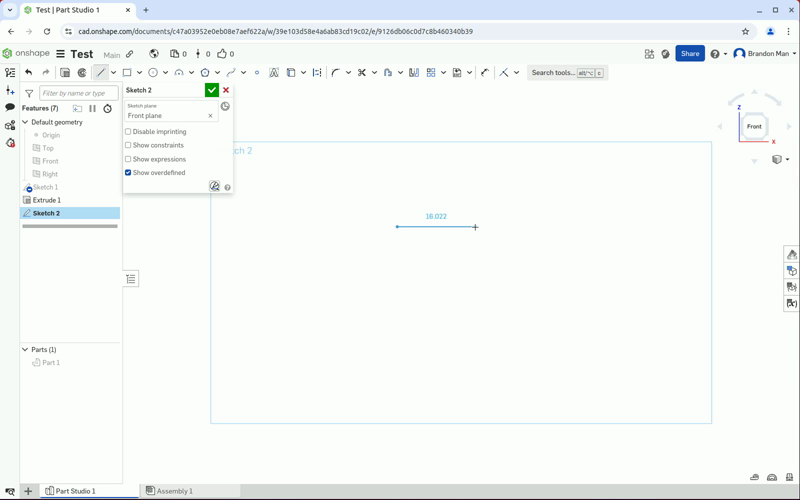
key_down(shift)
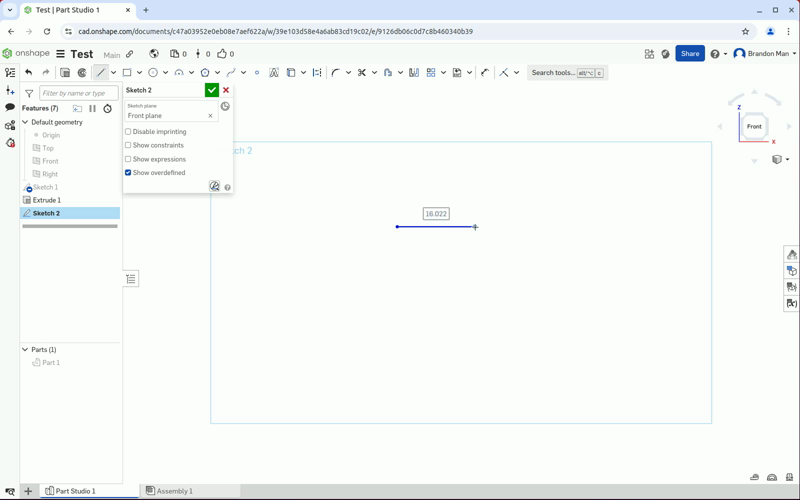
mouse_move(505, 226)
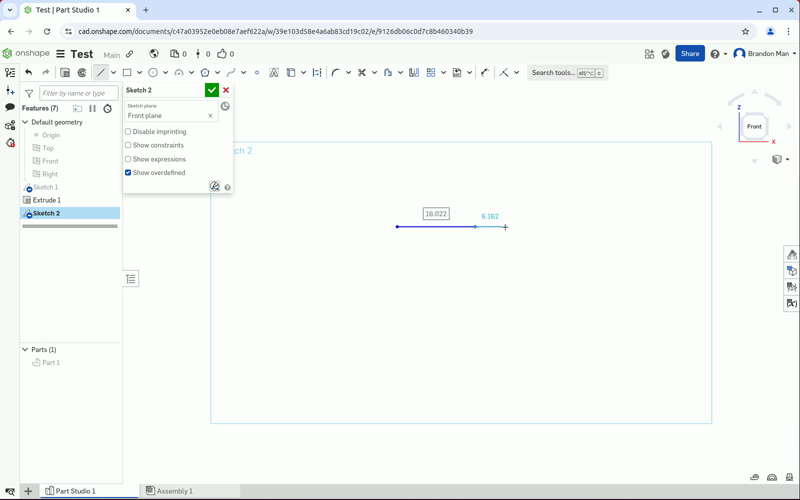
mouse_move(475, 212)
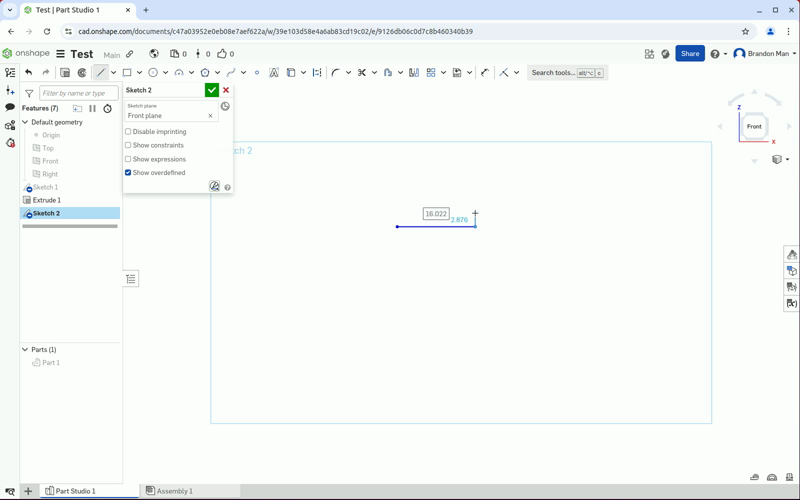
click(475, 212)
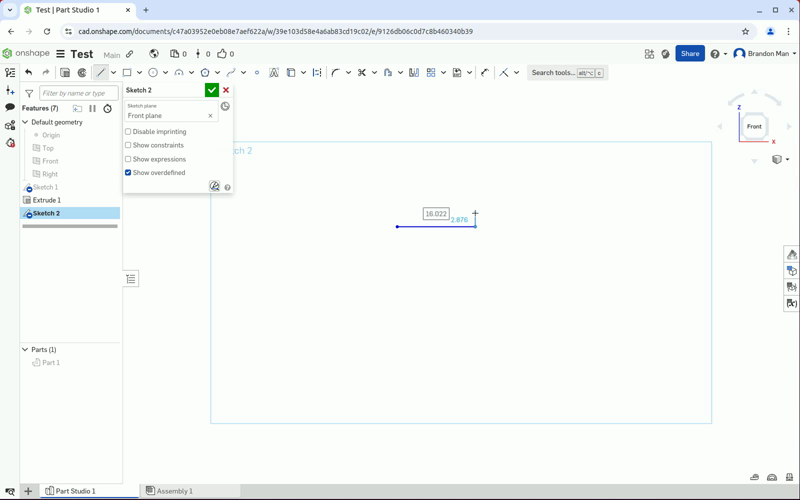
key_up(shift)
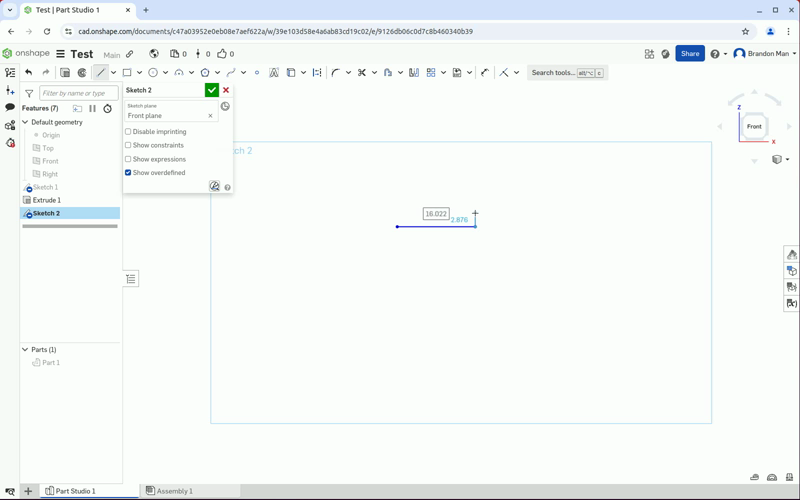
key_down(shift)
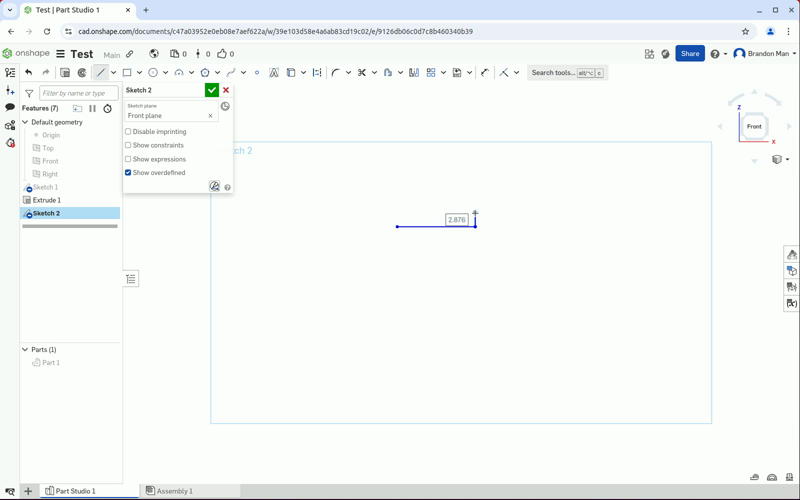
mouse_move(397, 212)
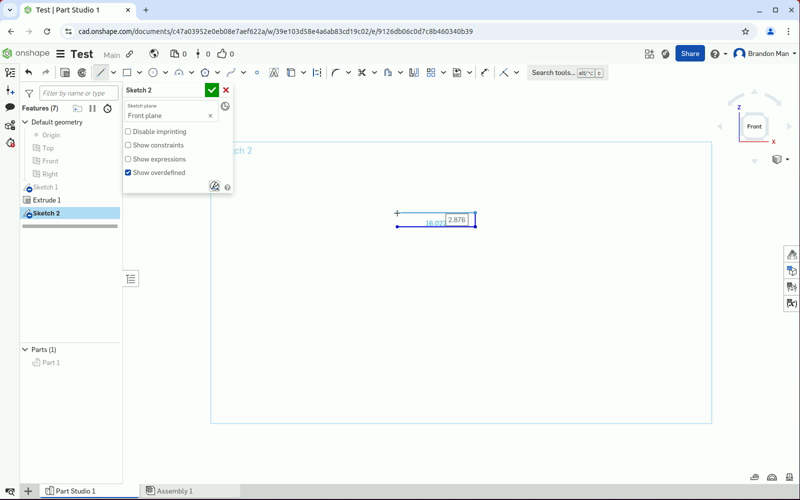
click(397, 212)
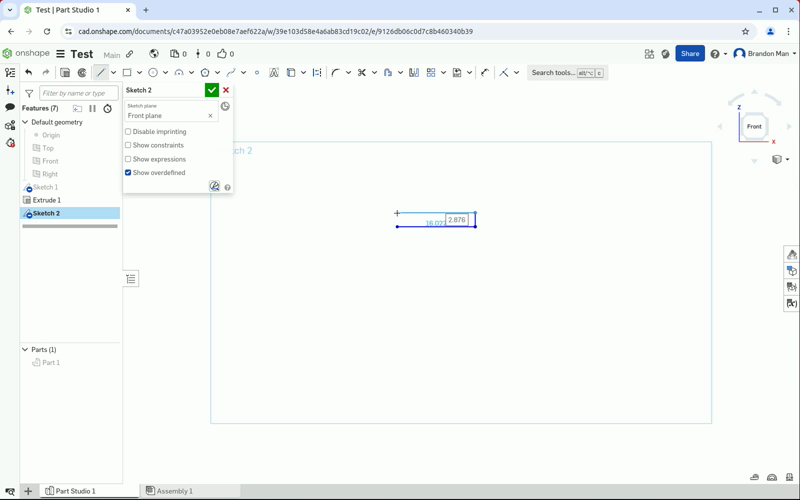
key_up(shift)
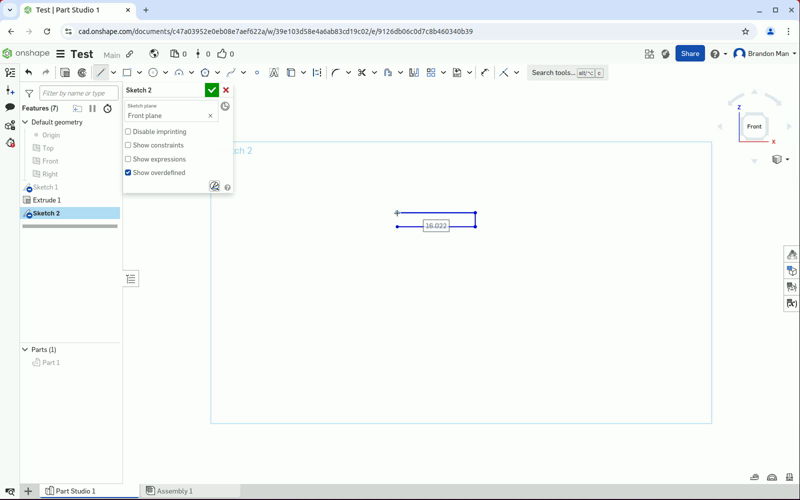
mouse_move(427, 212)
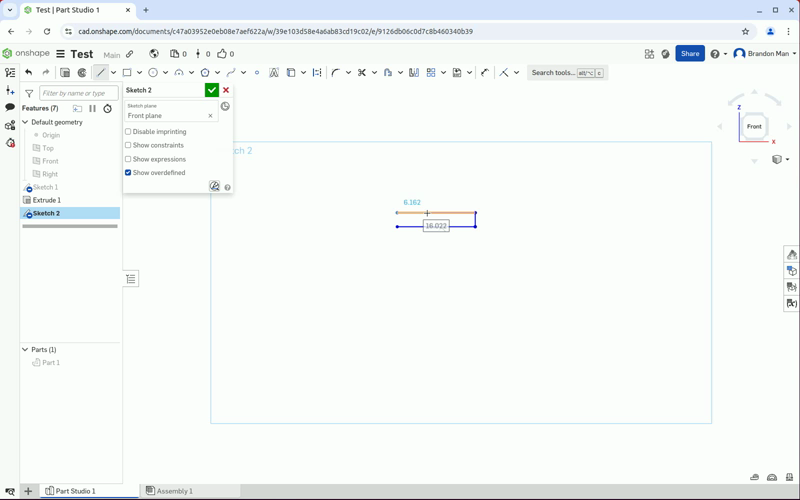
key_down(shift)
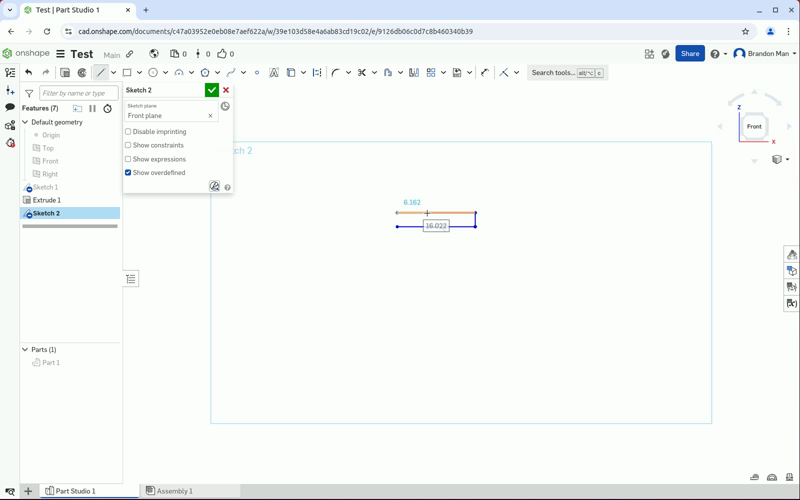
mouse_move(397, 226)
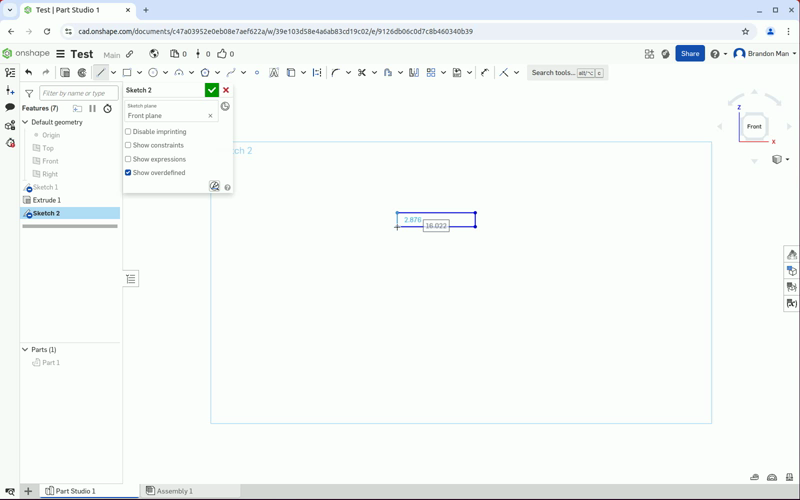
key_up(shift)
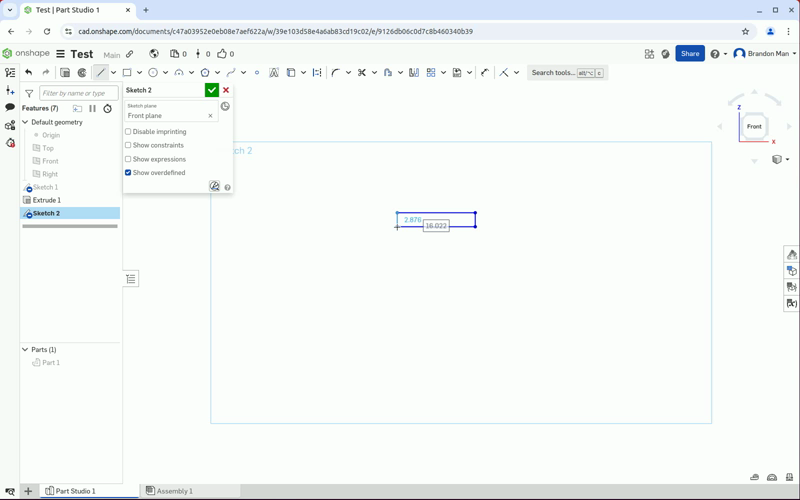
click(397, 226)
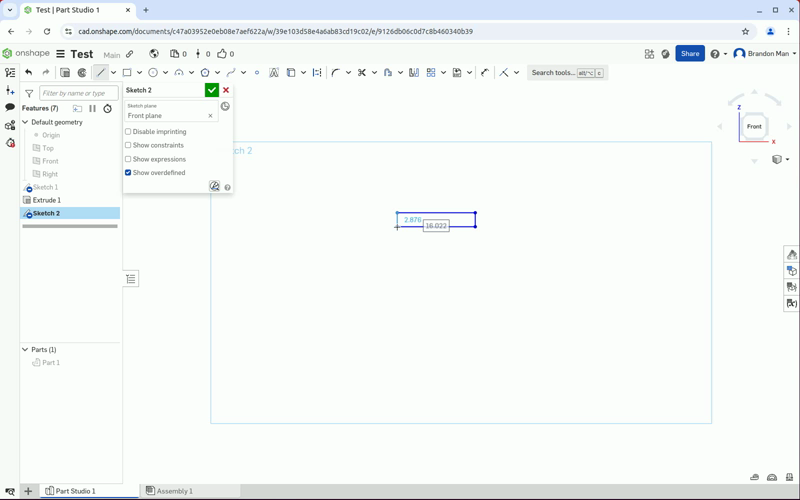
key(esc)
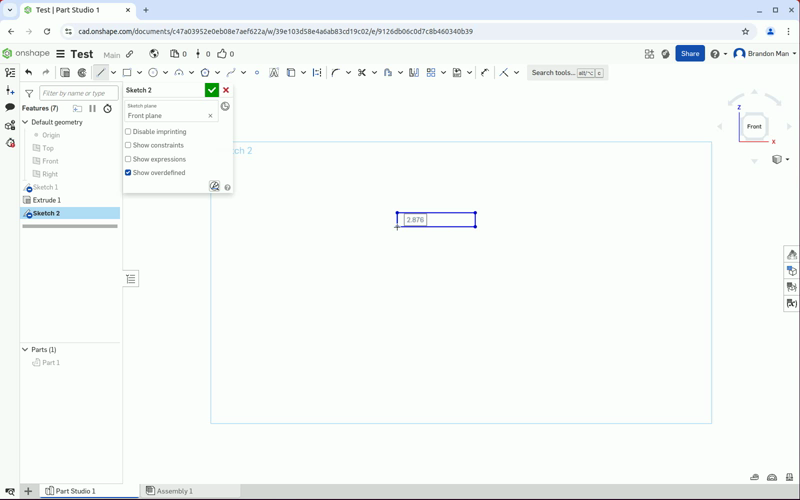
mouse_move(436, 219)
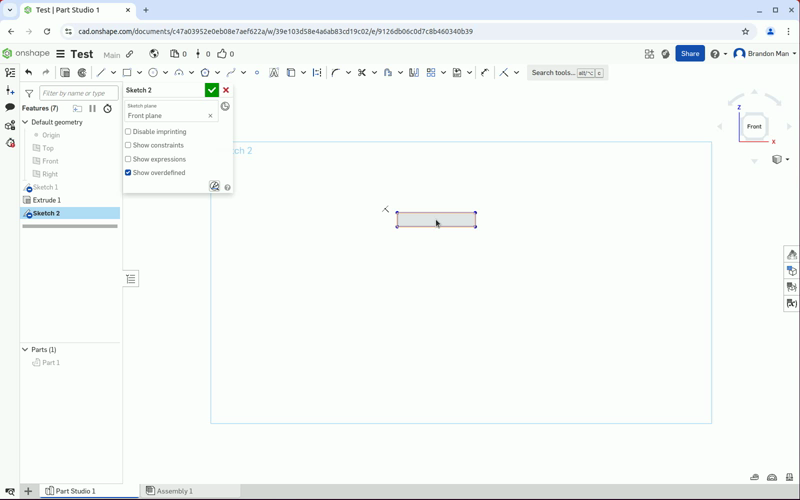
scroll(6)
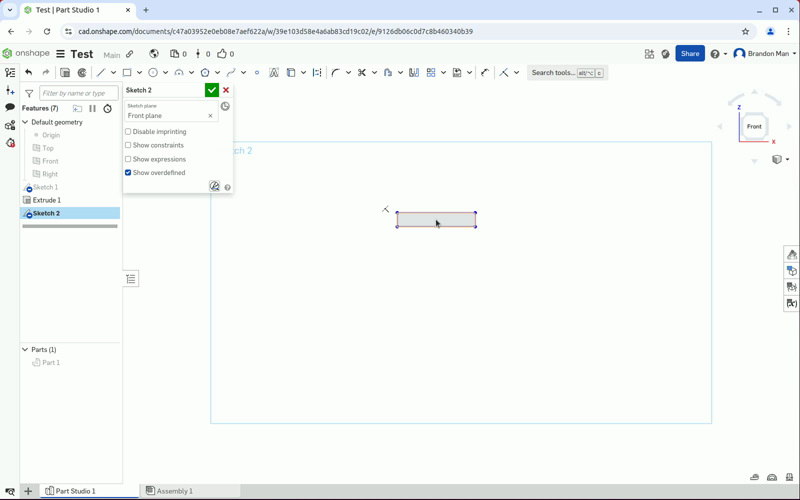
scroll(6)
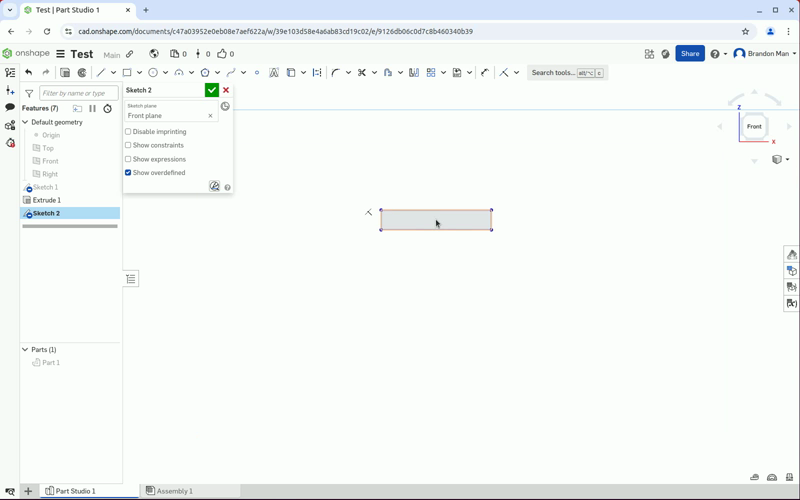
scroll(6)
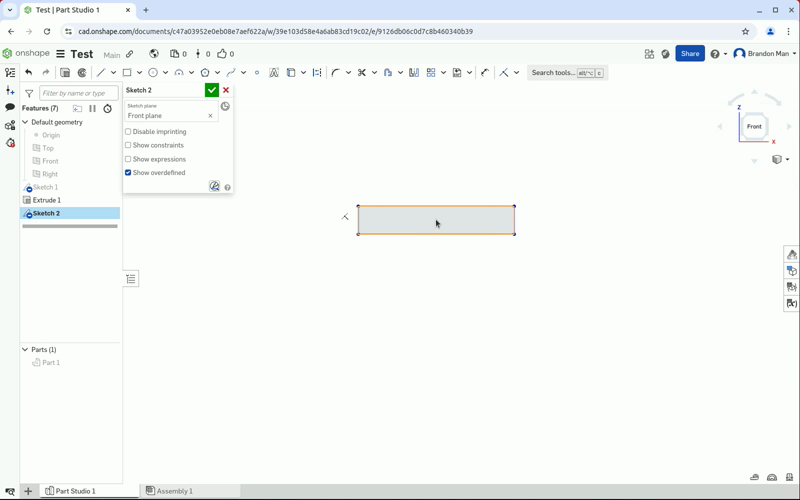
scroll(6)
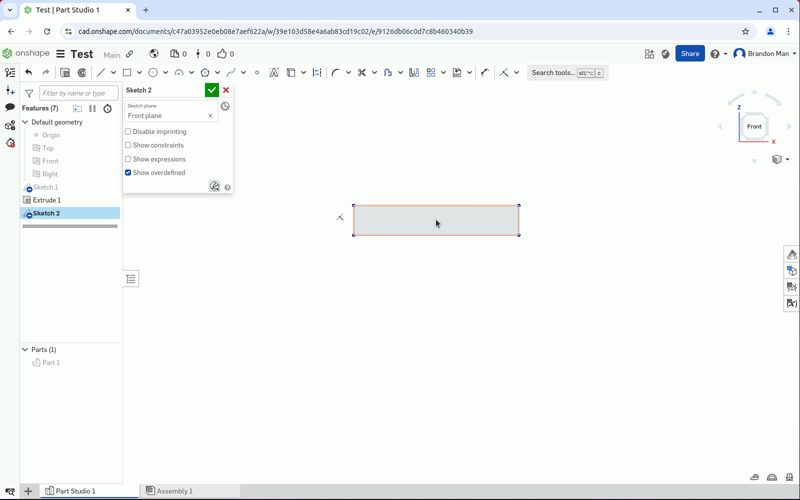
scroll(6)
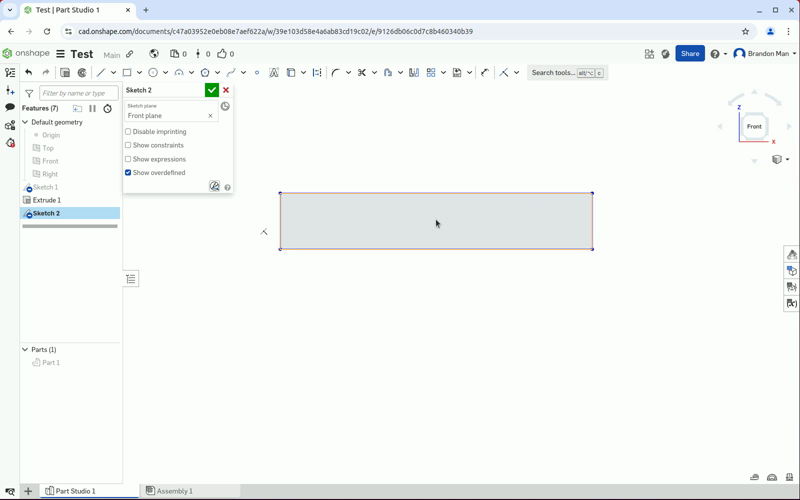
scroll(6)
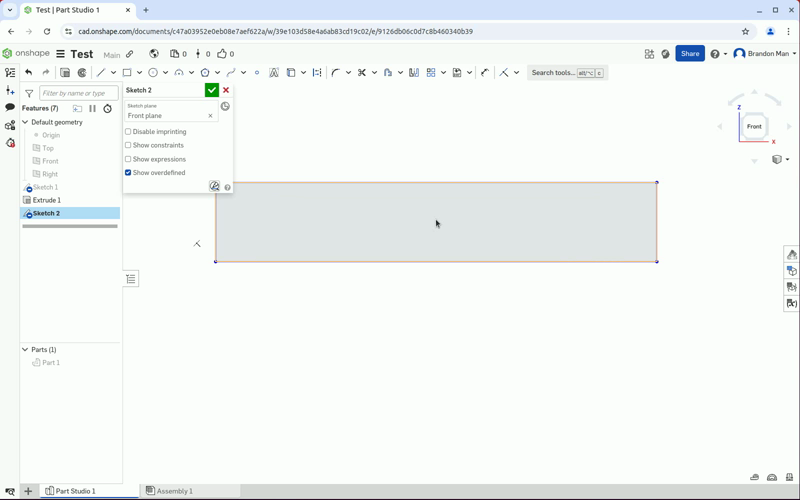
scroll(6)
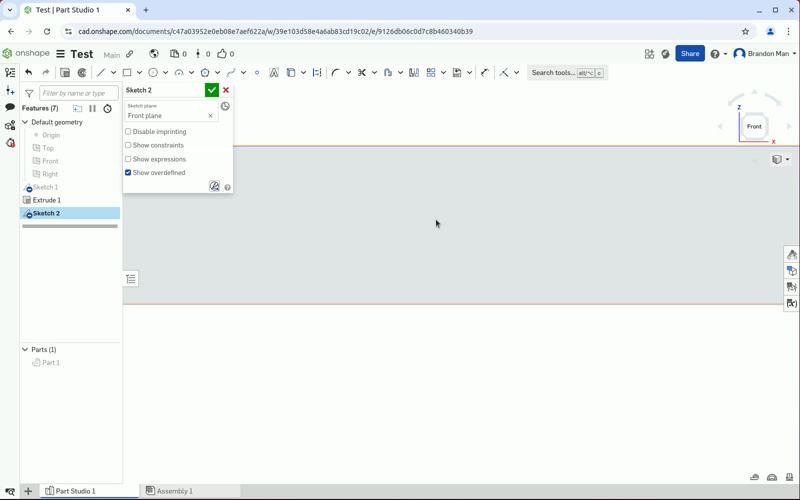
click(436, 219)
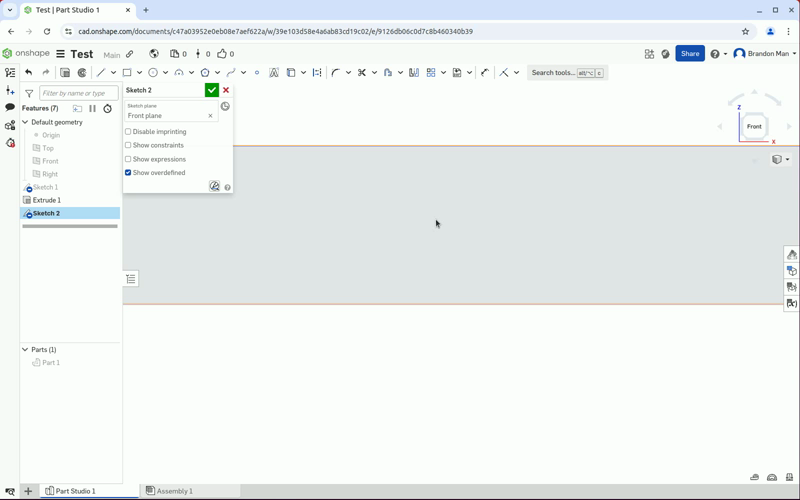
scroll(-6)
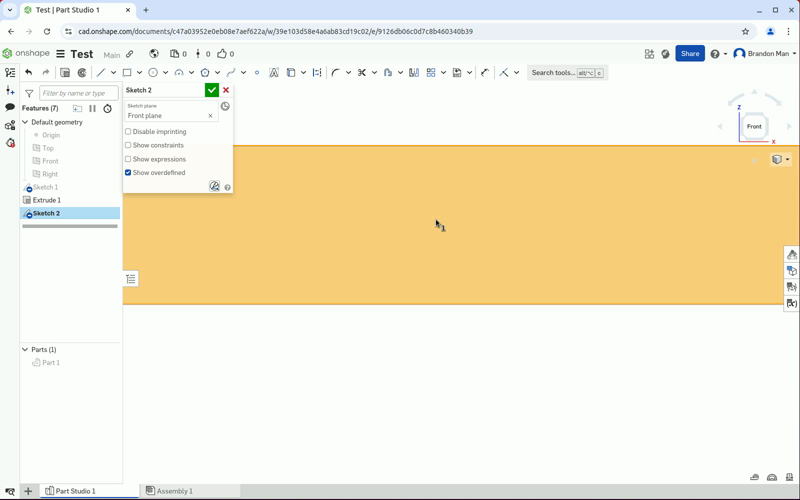
scroll(-6)
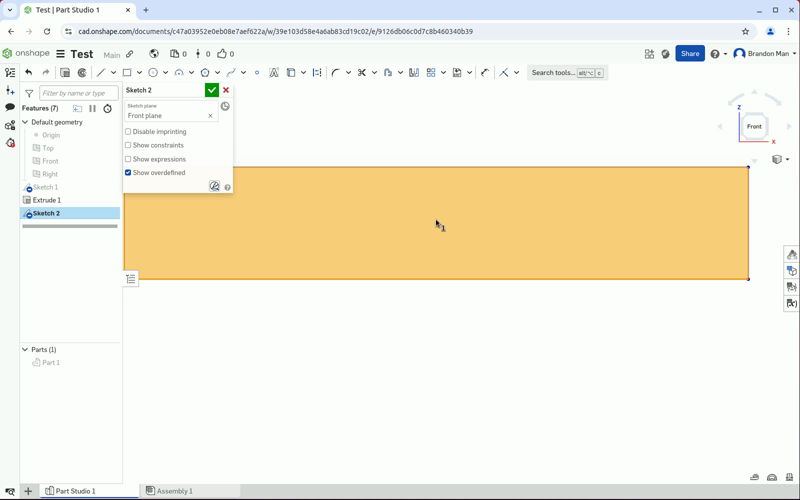
scroll(-6)
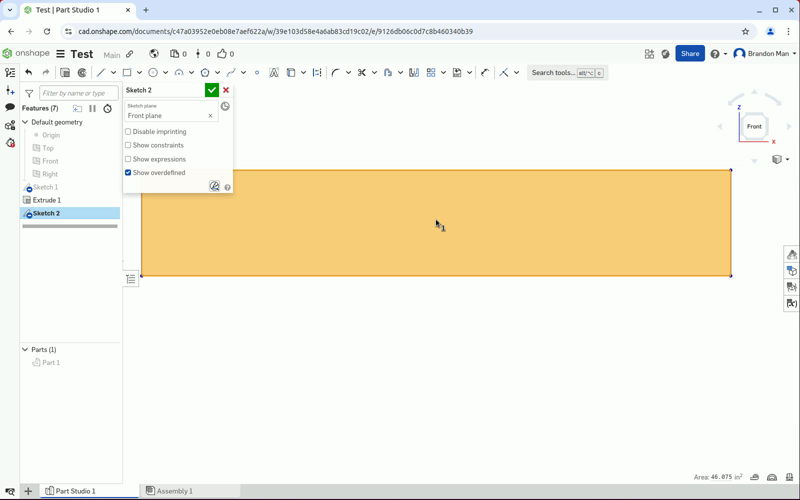
scroll(-6)
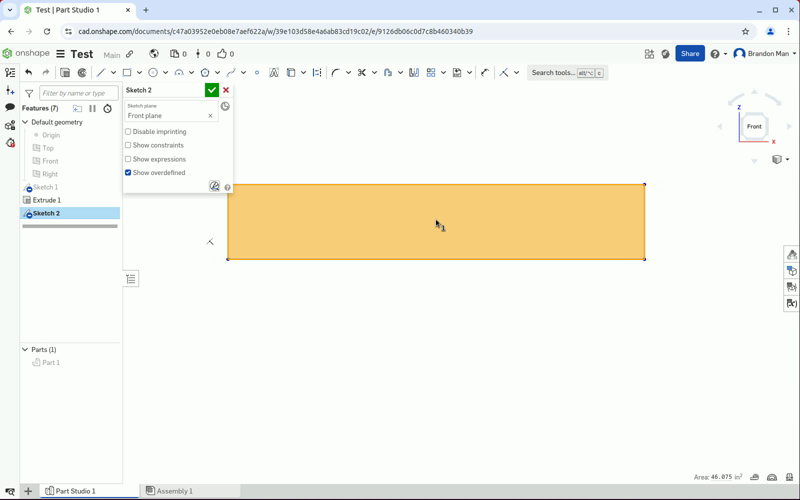
scroll(-6)
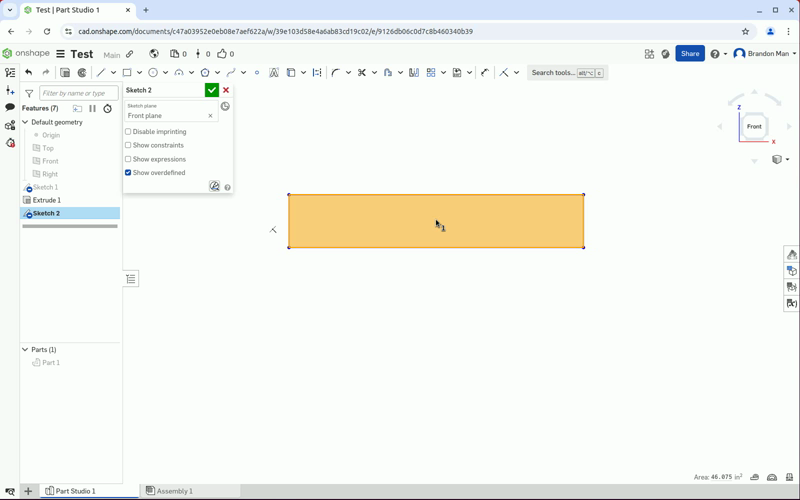
scroll(-6)
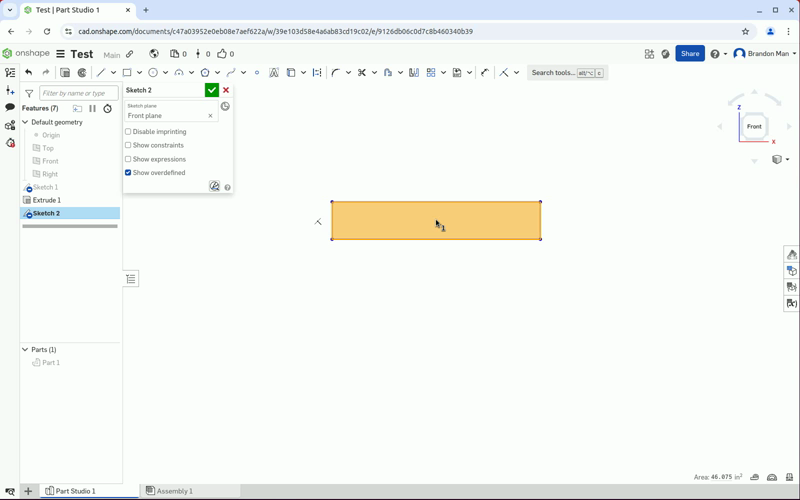
scroll(-6)
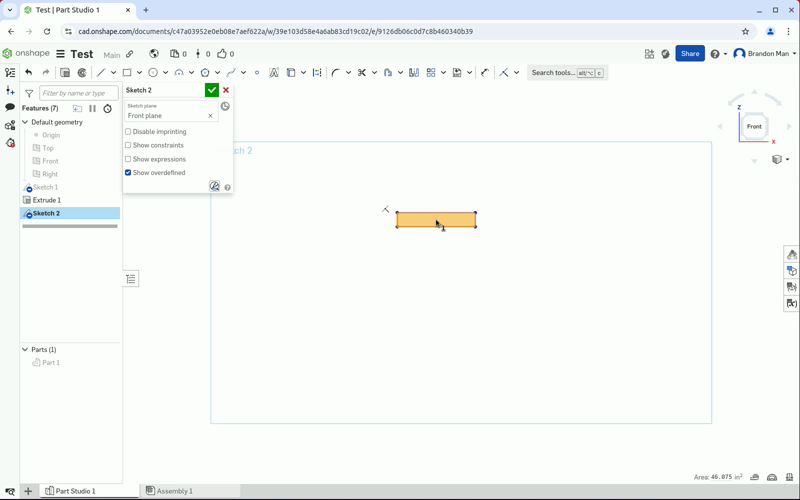
mouse_move(73, 352)
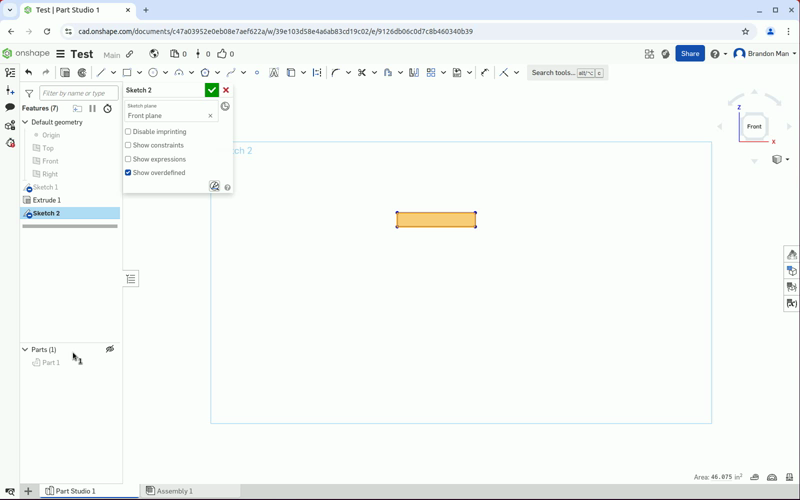
key(shift+y)
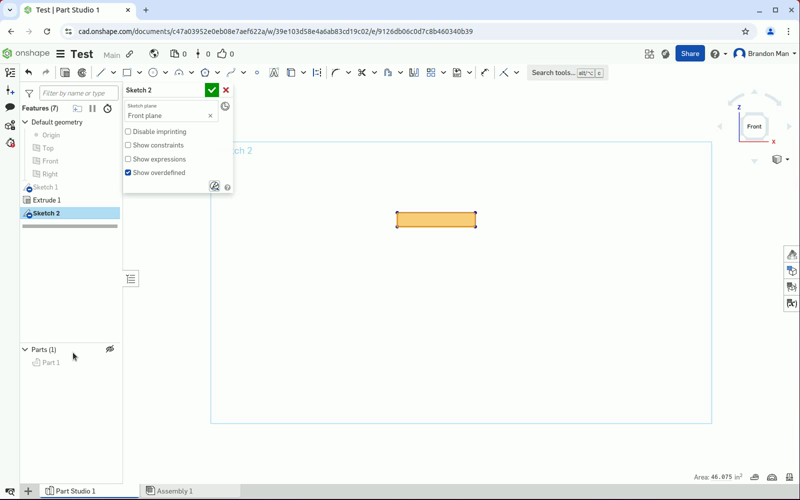
key(shift+e)
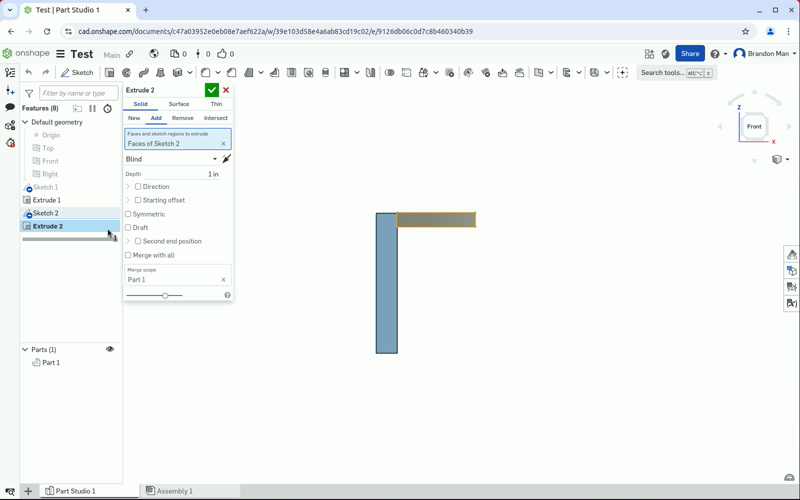
mouse_move(143, 106)
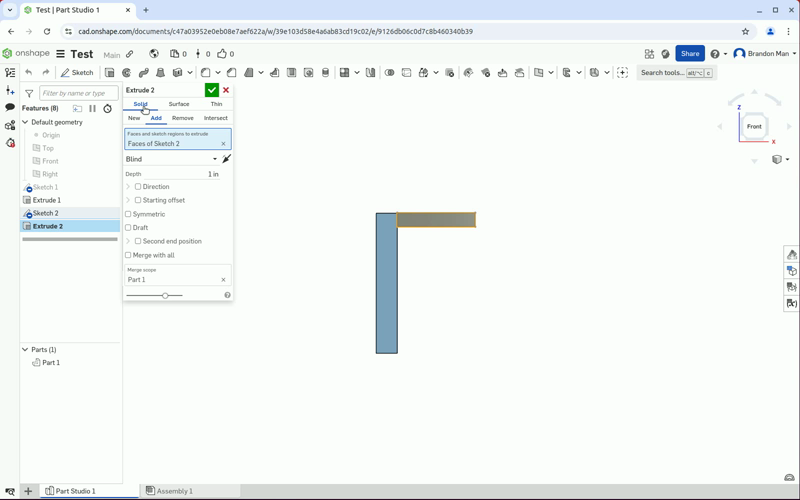
click(143, 106)
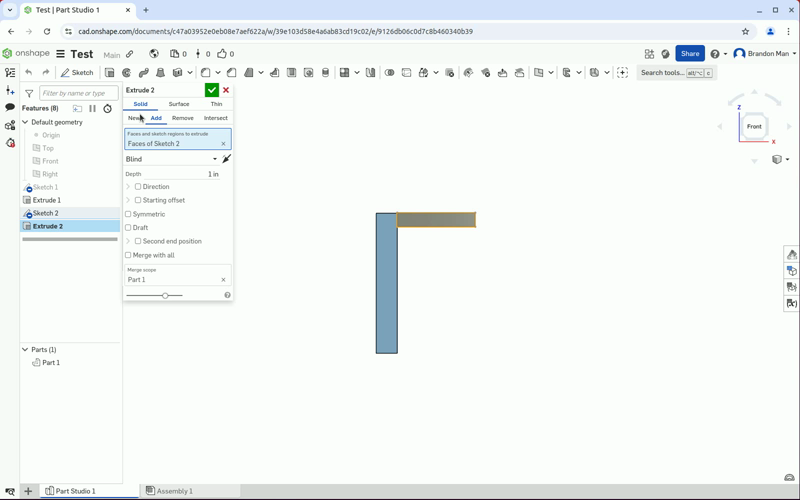
mouse_move(137, 120)
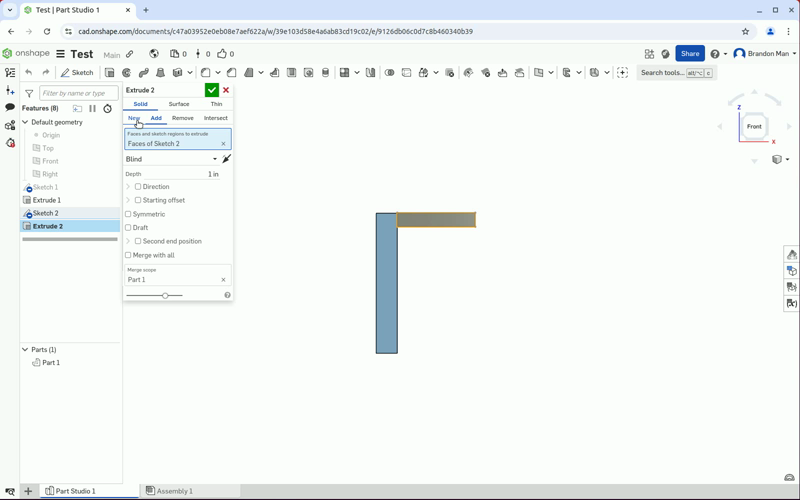
click(137, 120)
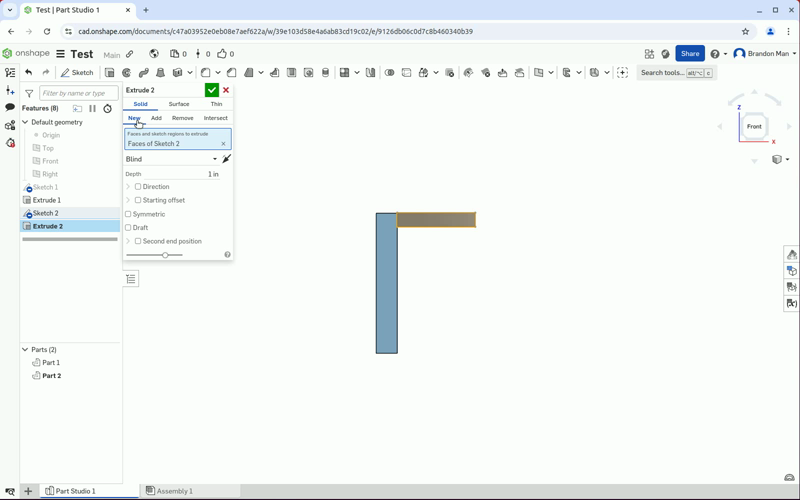
key(tab, 4)
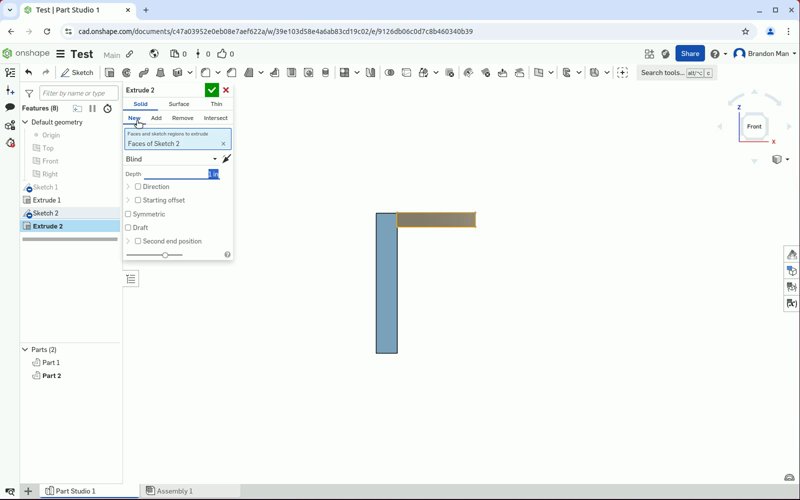
text(23.108)
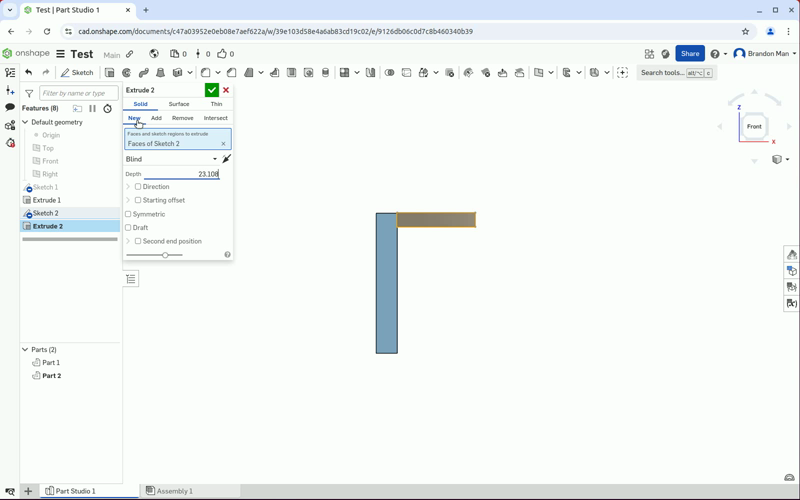
key(enter)
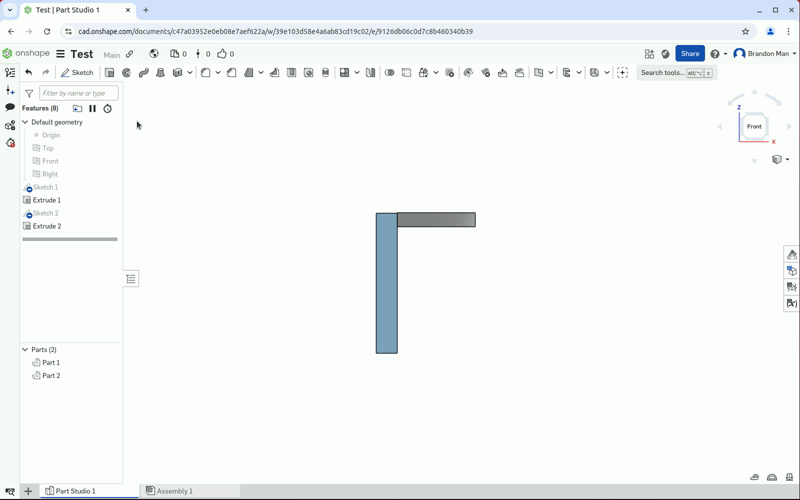
key(shift+h)
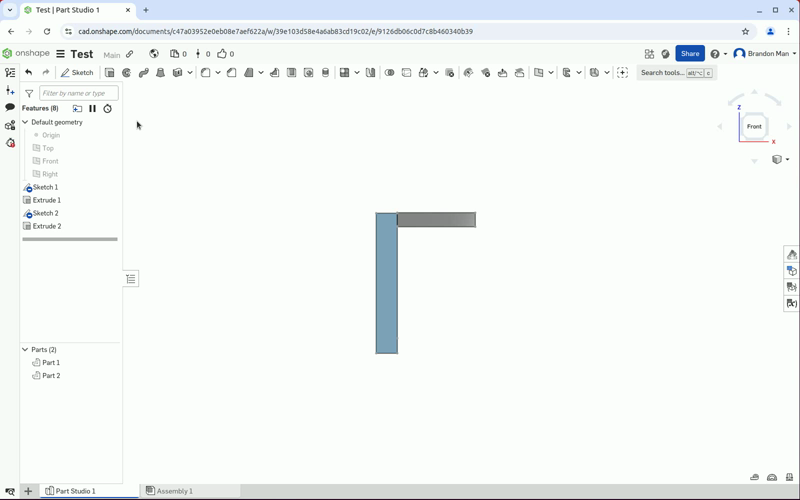
key(shift+h)
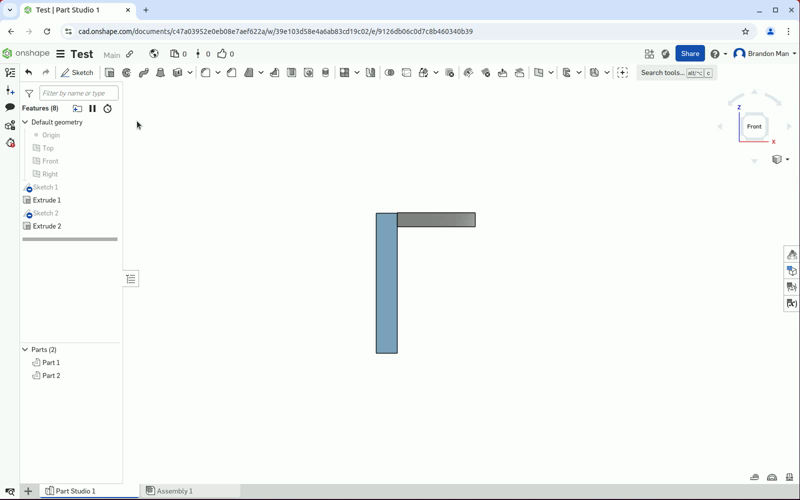
mouse_move(73, 189)
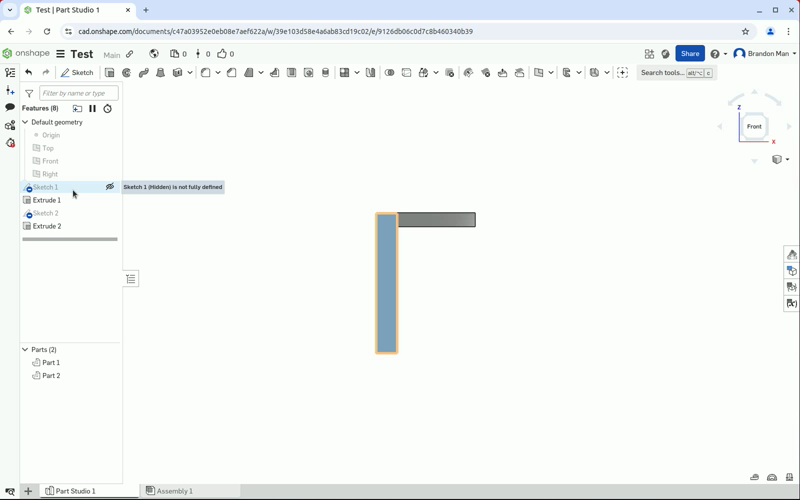
click(73, 189)
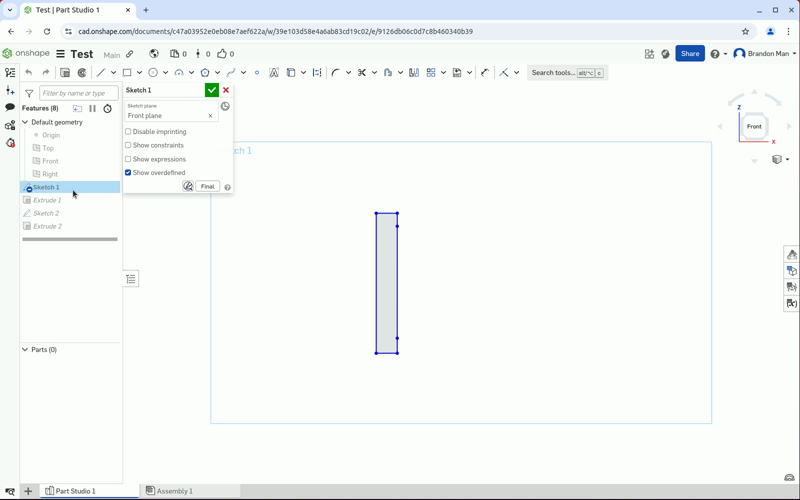
mouse_move(229, 92)
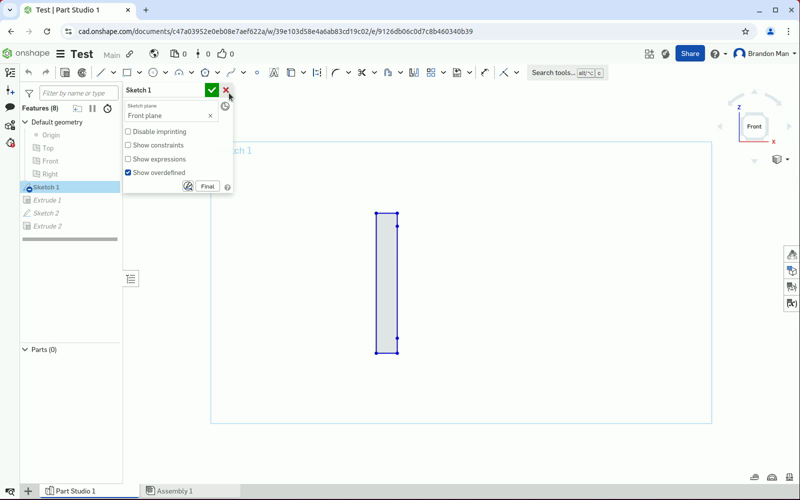
click(229, 92)
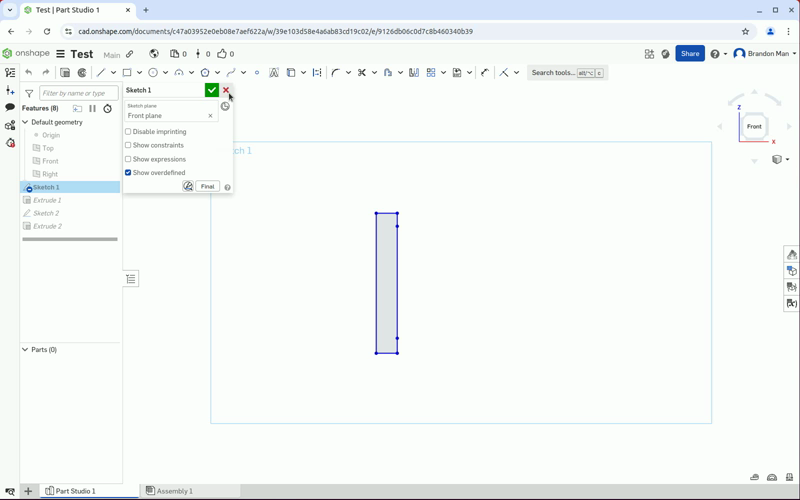
key(shift+s)
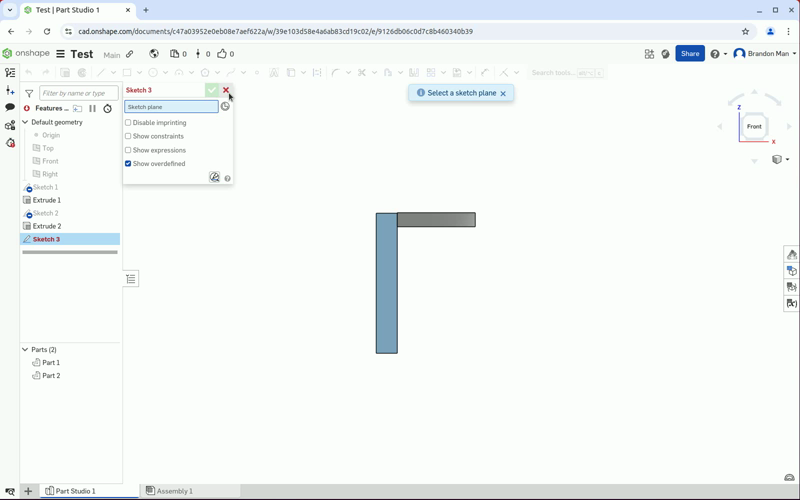
mouse_move(73, 163)
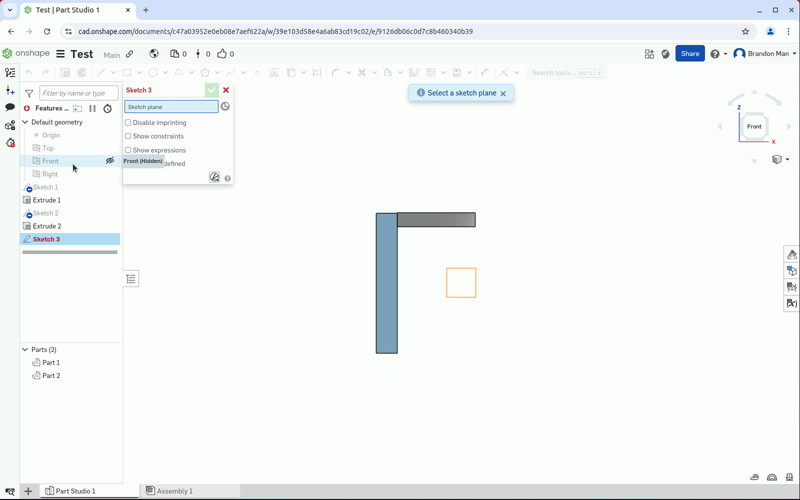
click(73, 163)
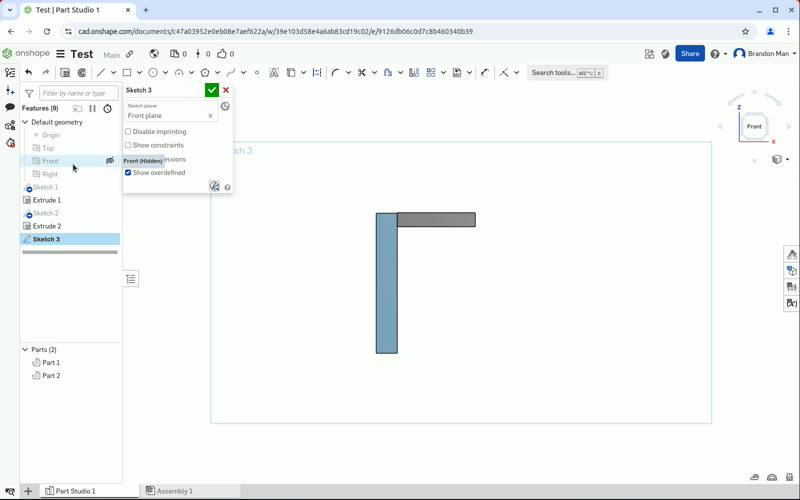
mouse_move(73, 352)
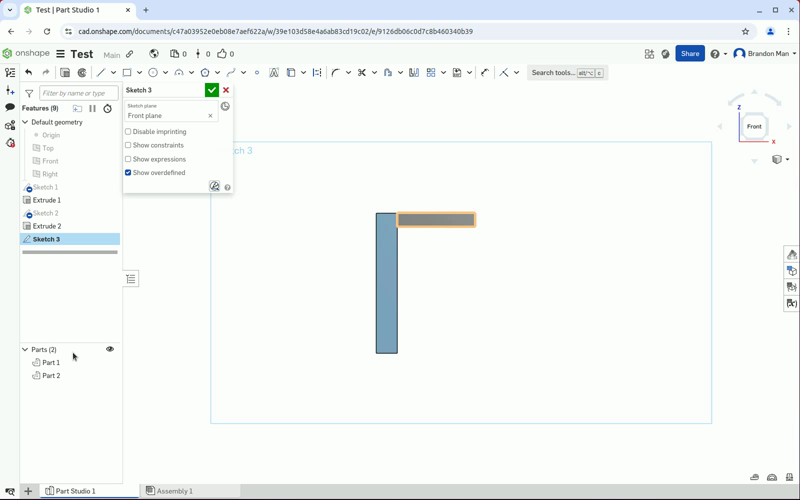
key(y)
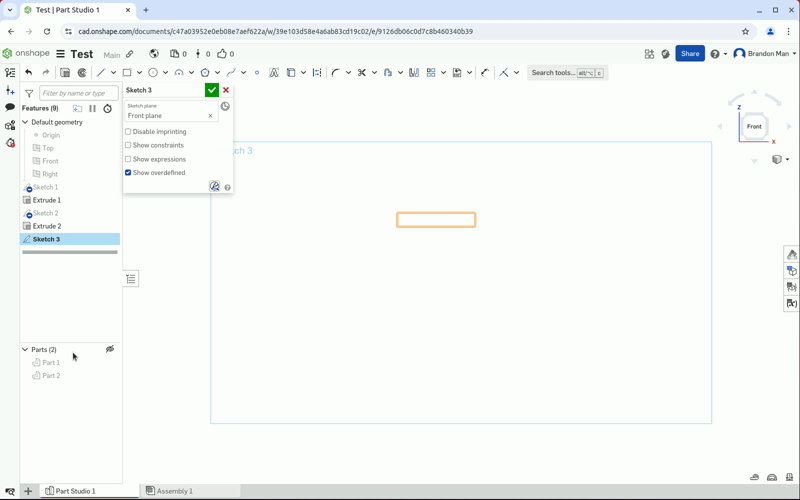
key(l)
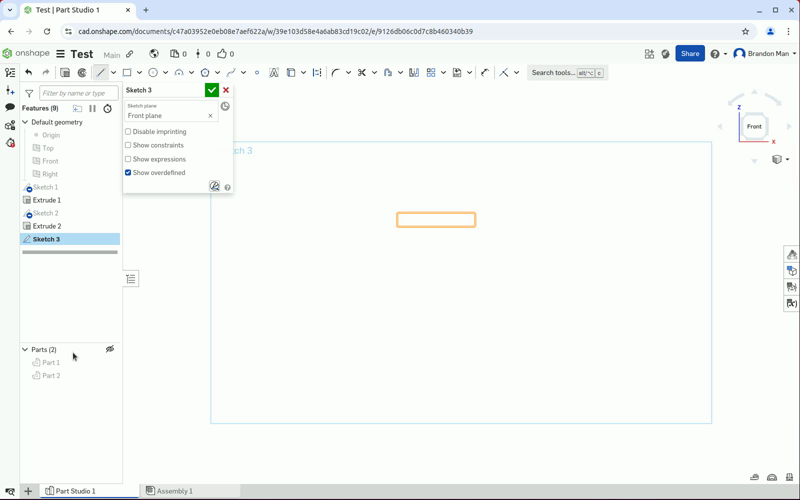
key_down(shift)
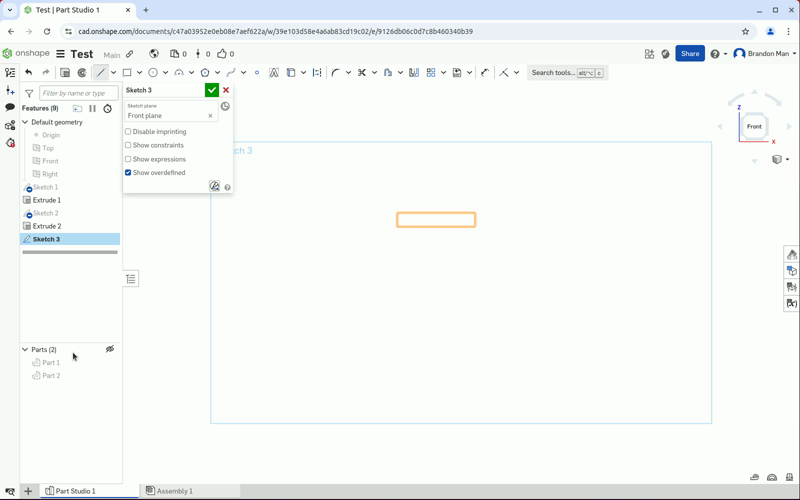
mouse_move(397, 353)
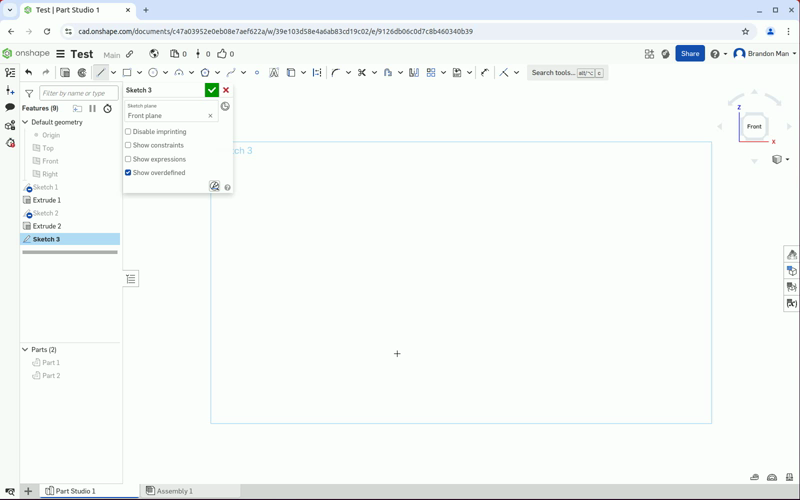
click(397, 353)
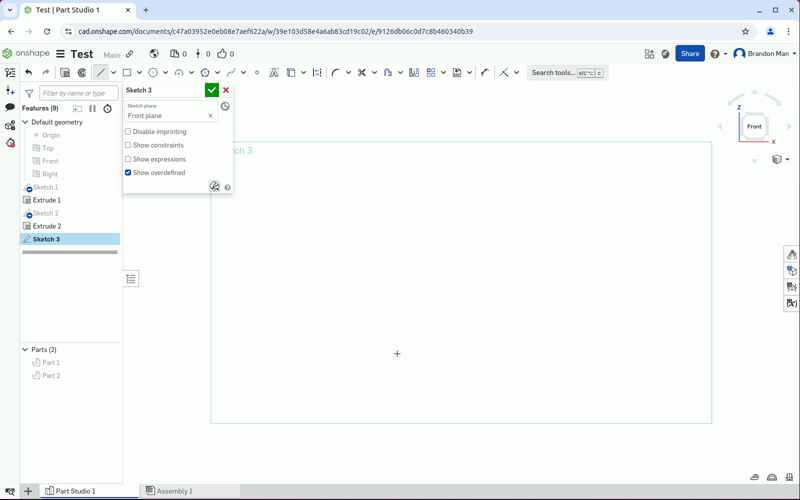
key_up(shift)
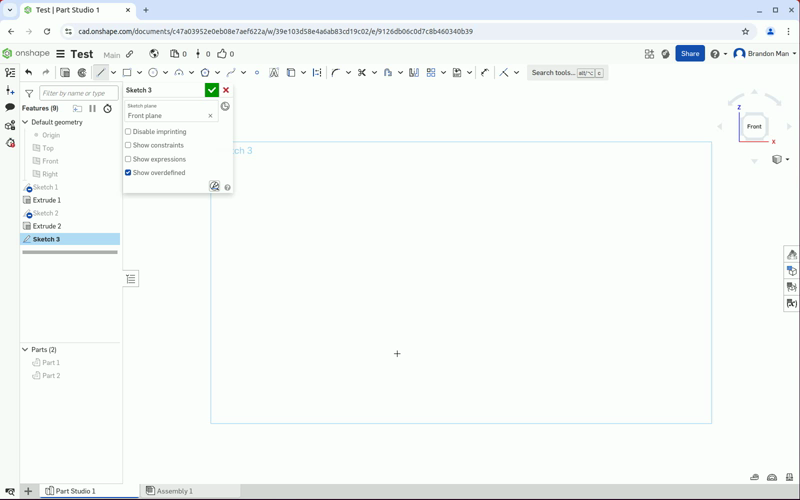
key_down(shift)
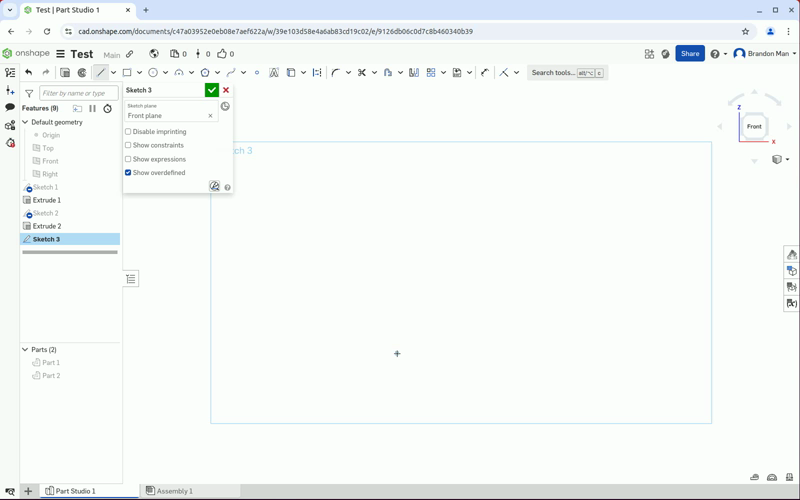
mouse_move(544, 353)
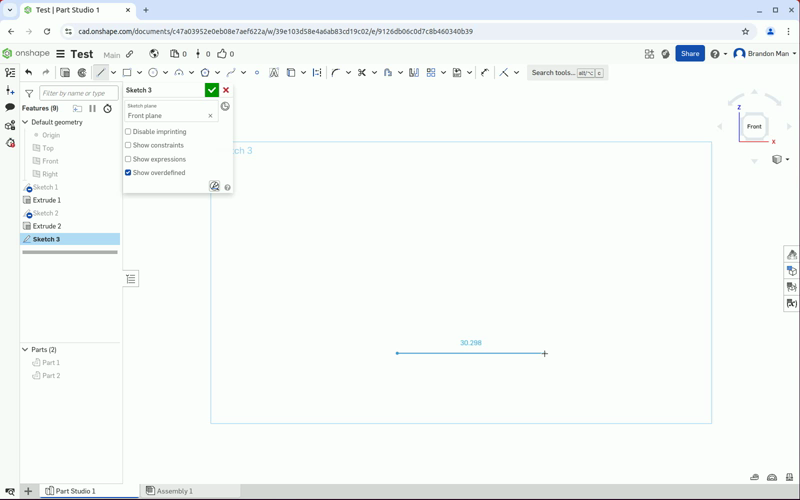
click(544, 353)
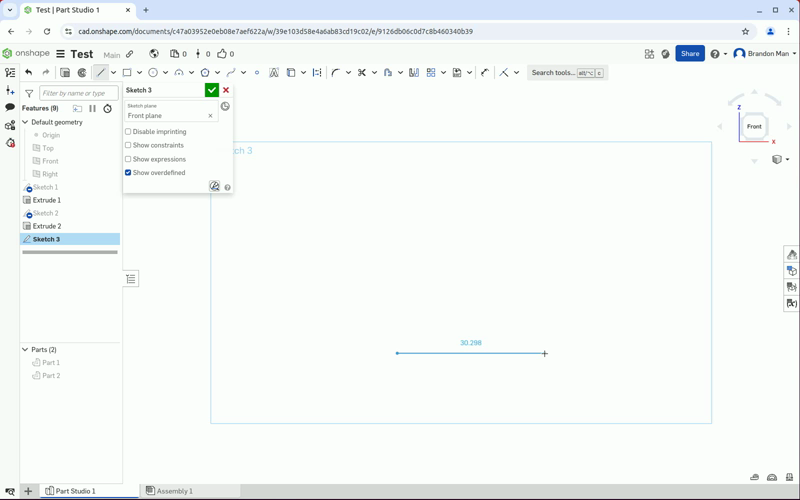
key_up(shift)
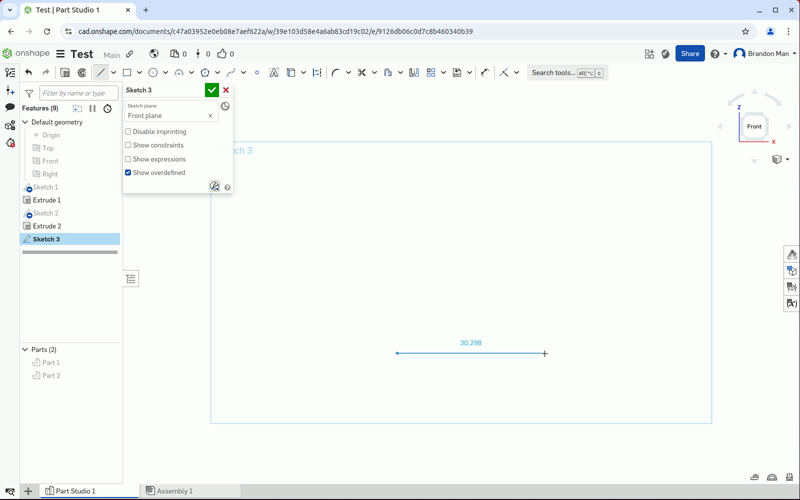
key_down(shift)
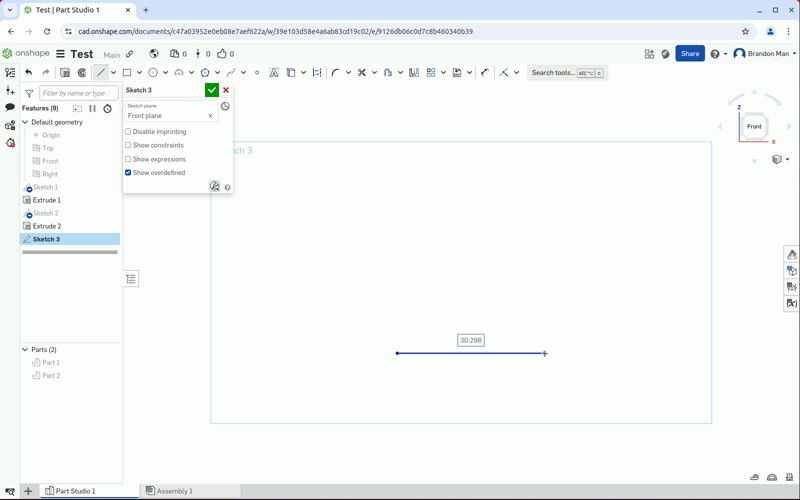
mouse_move(574, 353)
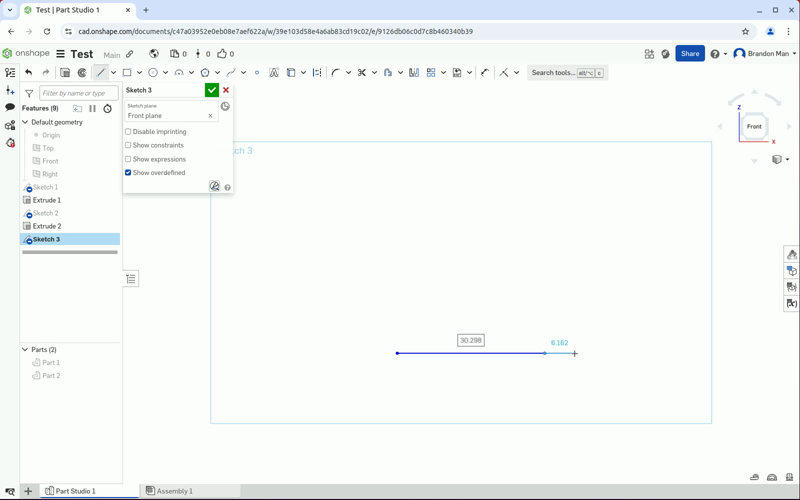
mouse_move(544, 339)
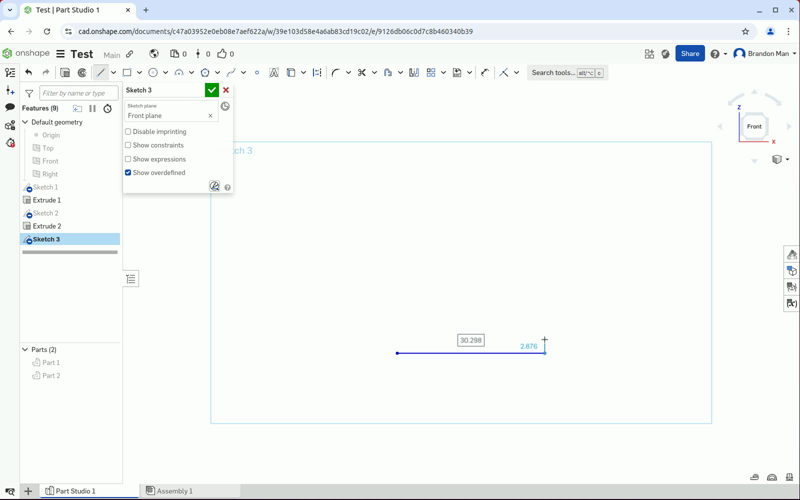
click(544, 339)
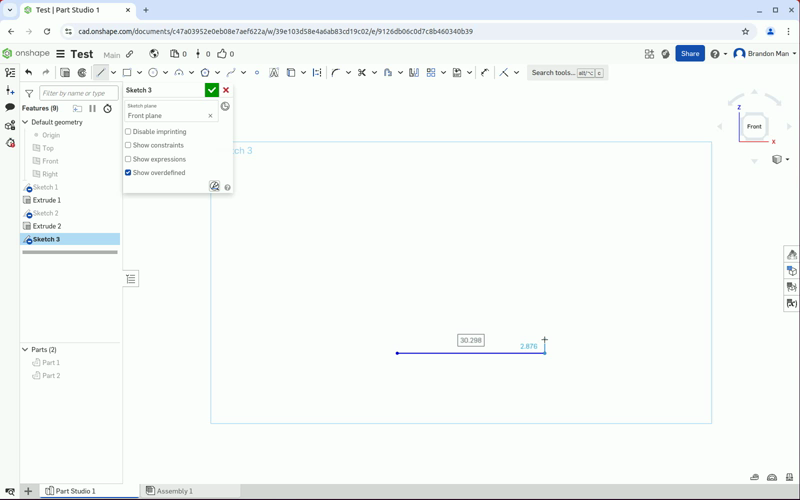
key_up(shift)
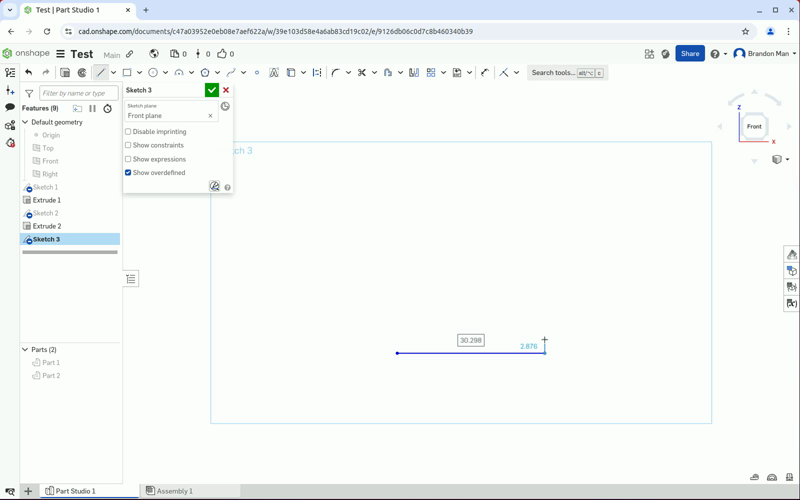
key_down(shift)
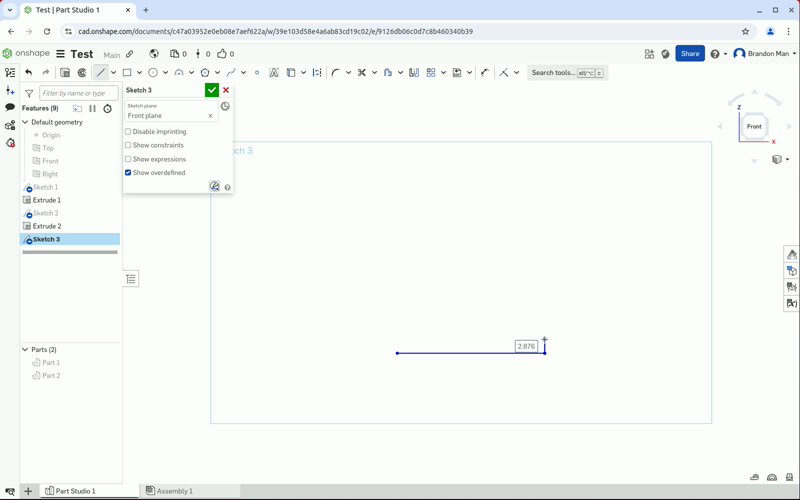
mouse_move(397, 339)
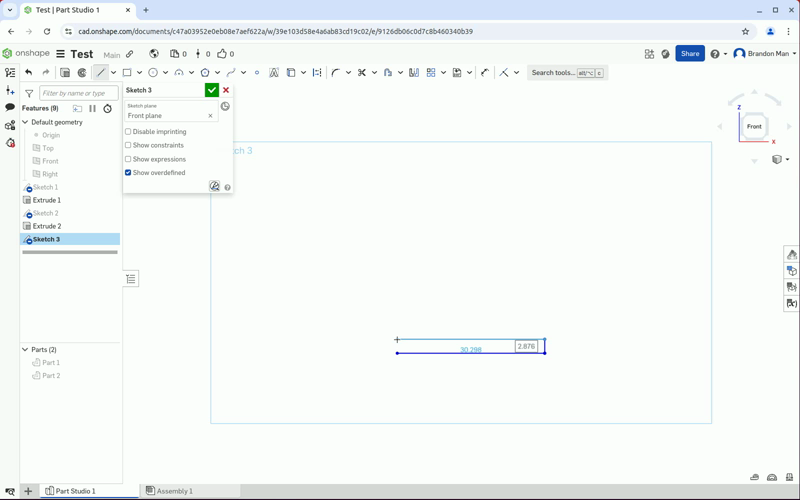
click(397, 339)
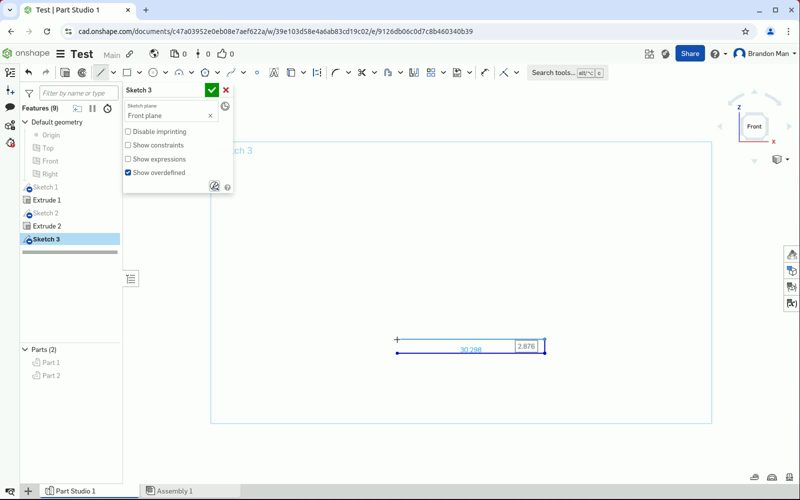
key_up(shift)
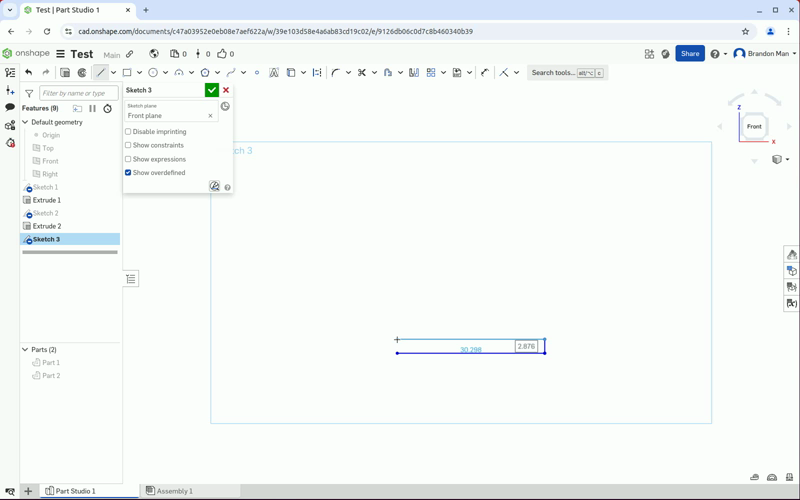
mouse_move(427, 339)
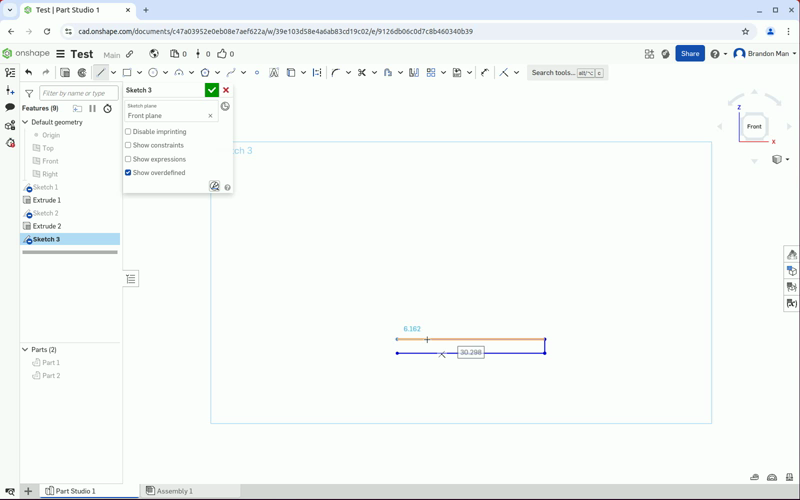
key_down(shift)
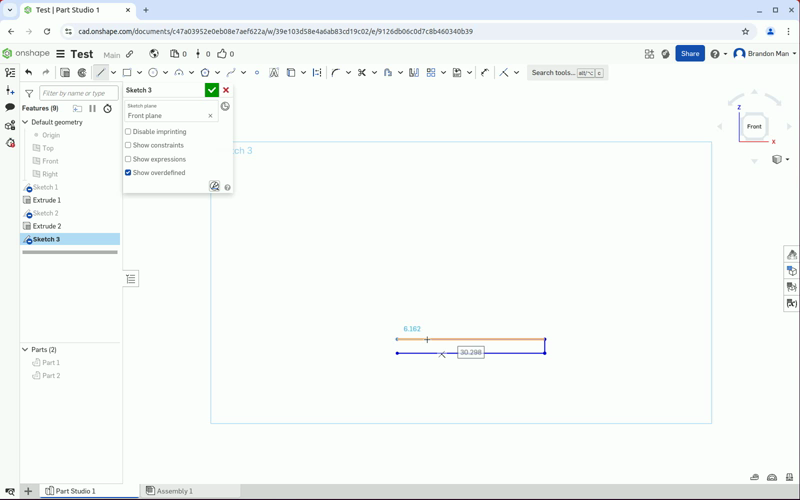
mouse_move(397, 353)
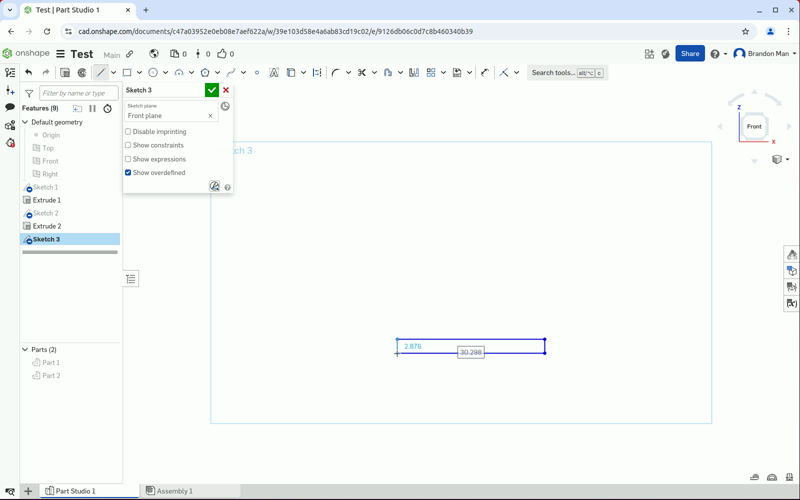
key_up(shift)
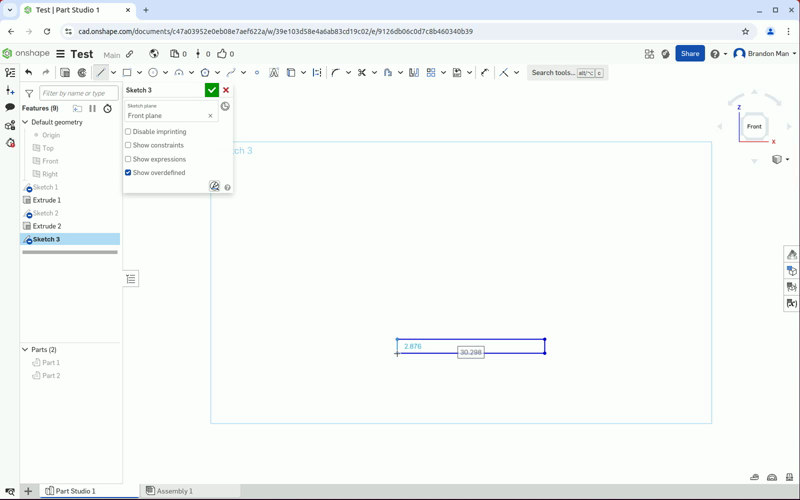
click(397, 353)
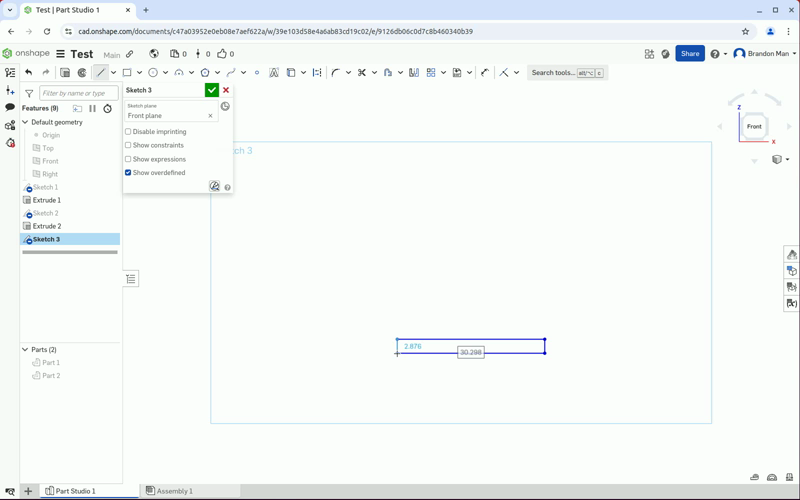
key(esc)
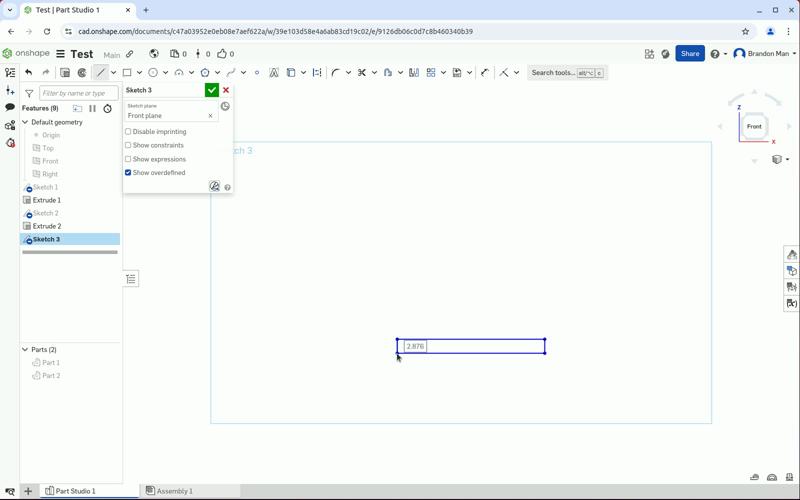
mouse_move(403, 351)
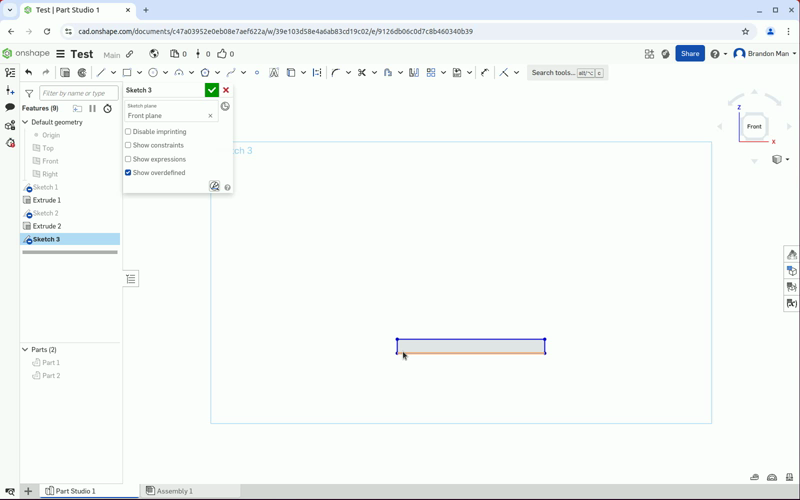
click(403, 351)
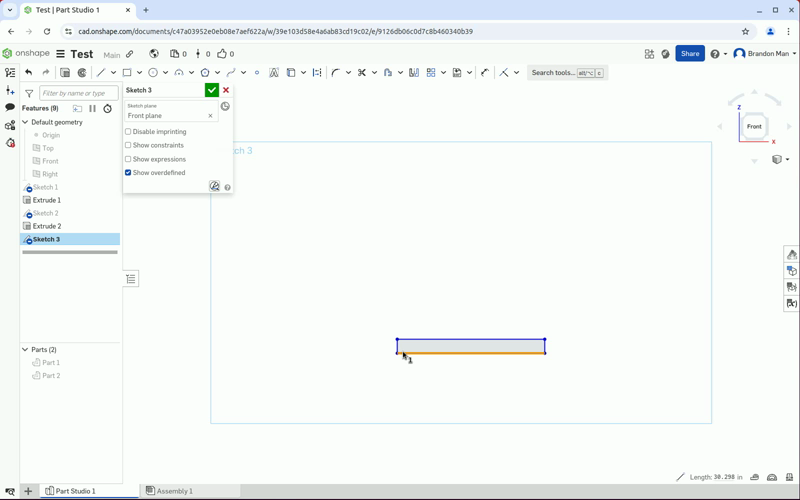
mouse_move(73, 352)
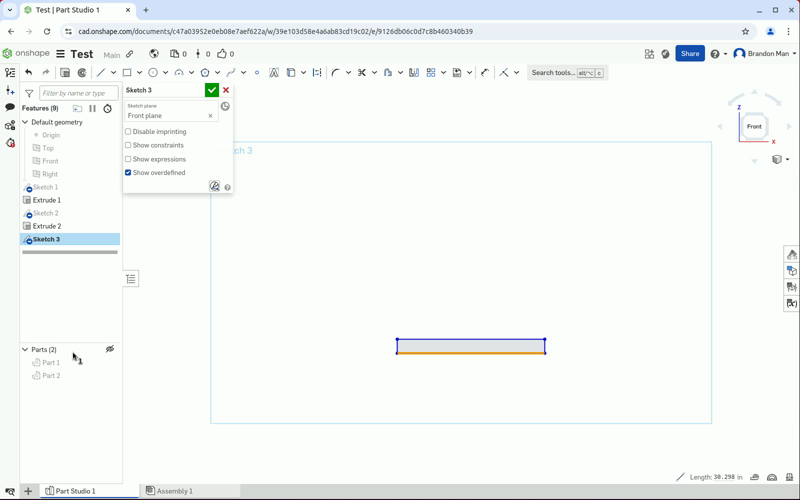
key(shift+y)
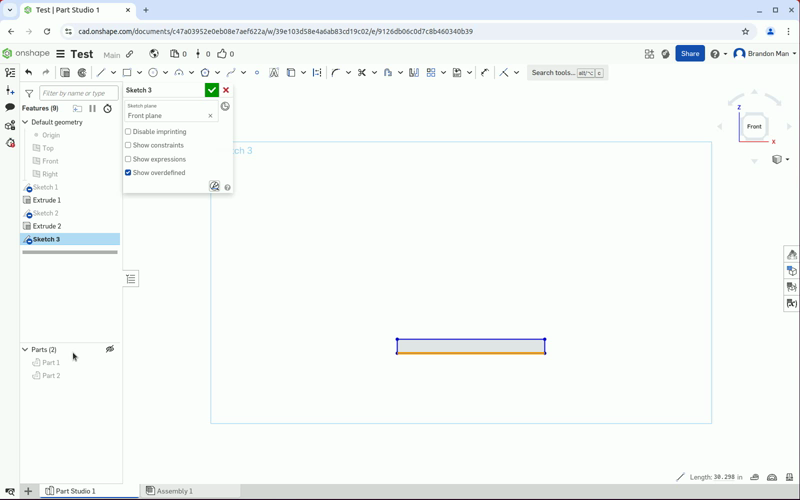
key(shift+e)
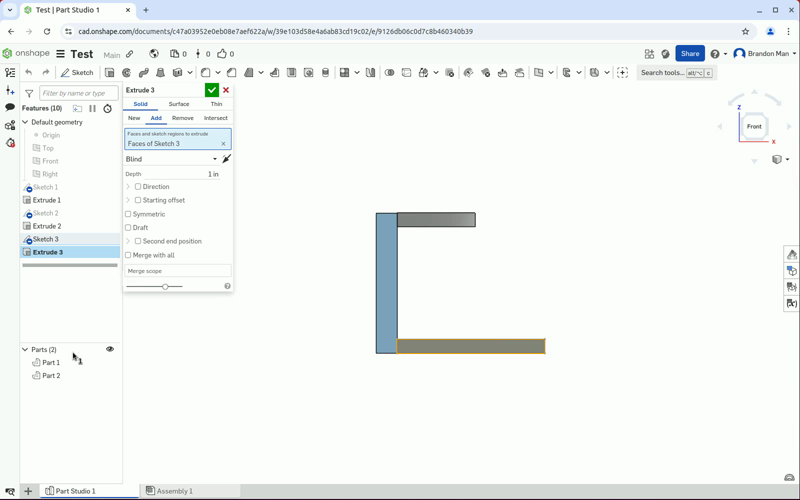
mouse_move(143, 106)
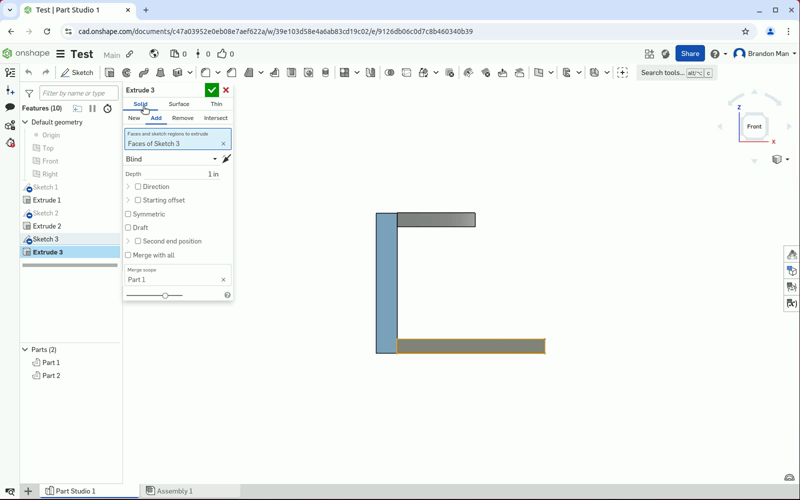
click(143, 106)
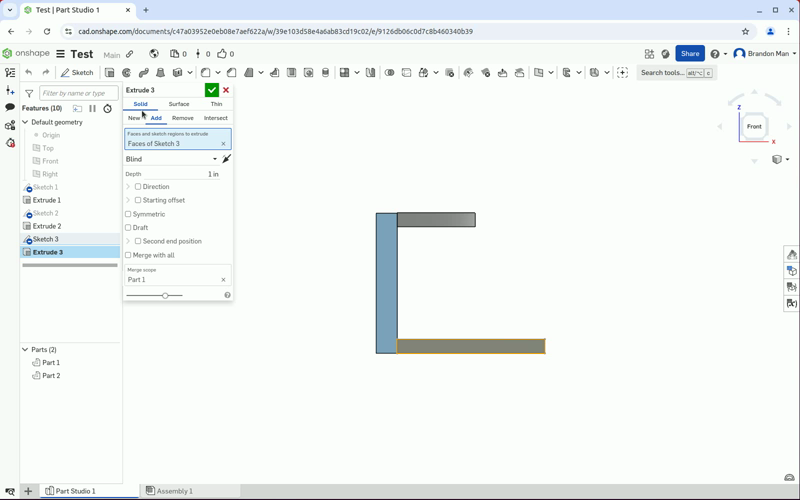
mouse_move(137, 120)
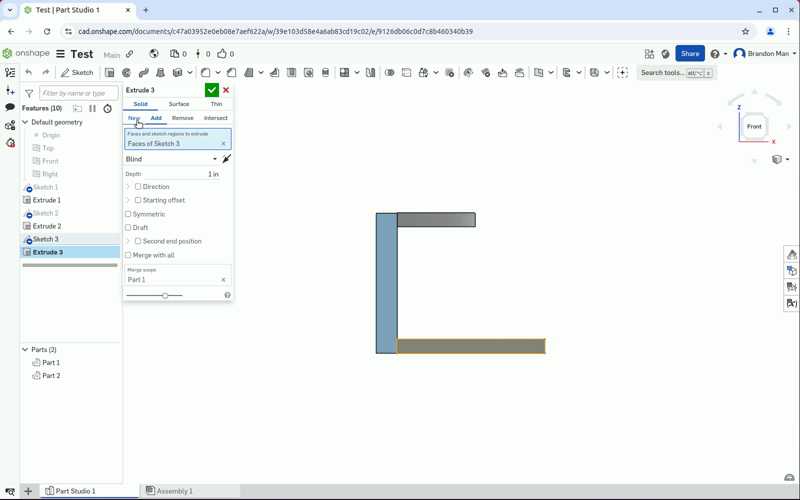
click(137, 120)
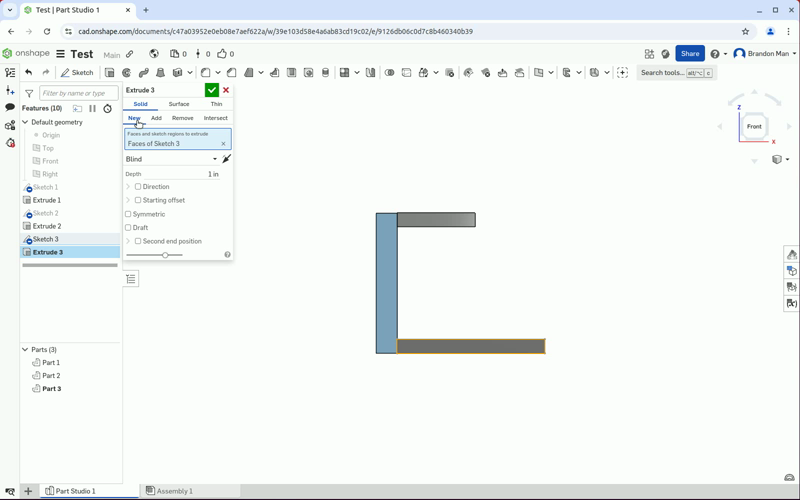
key(tab, 4)
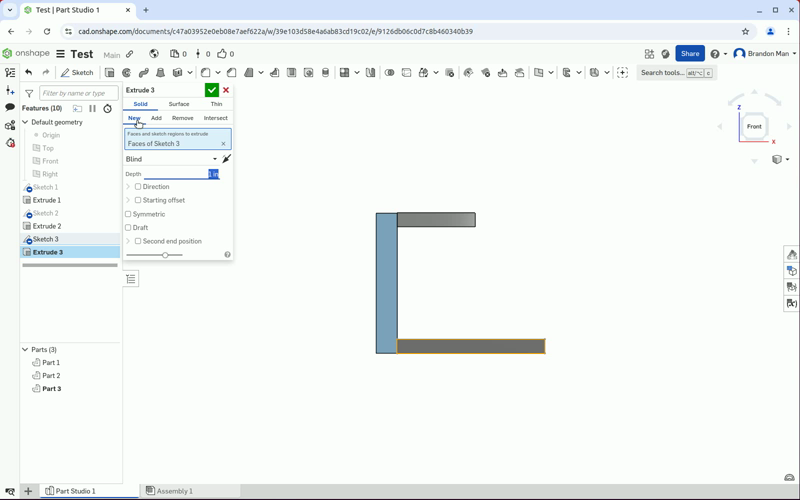
text(23.108)
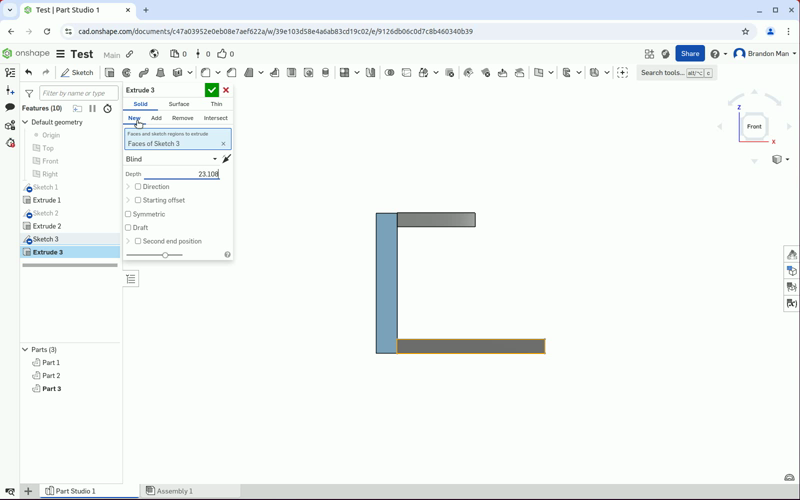
key(enter)
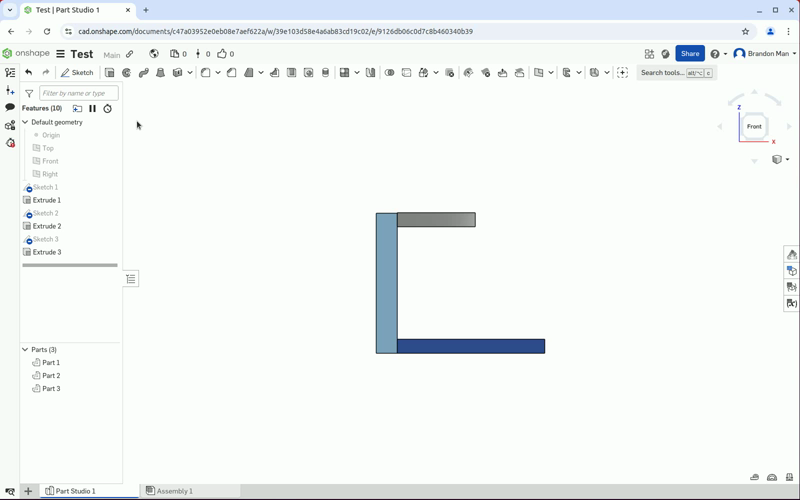
key(shift+h)
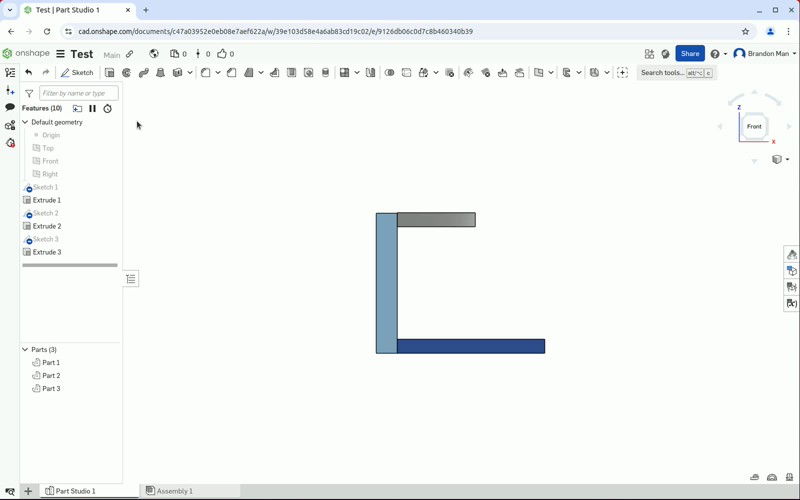
key(shift+h)
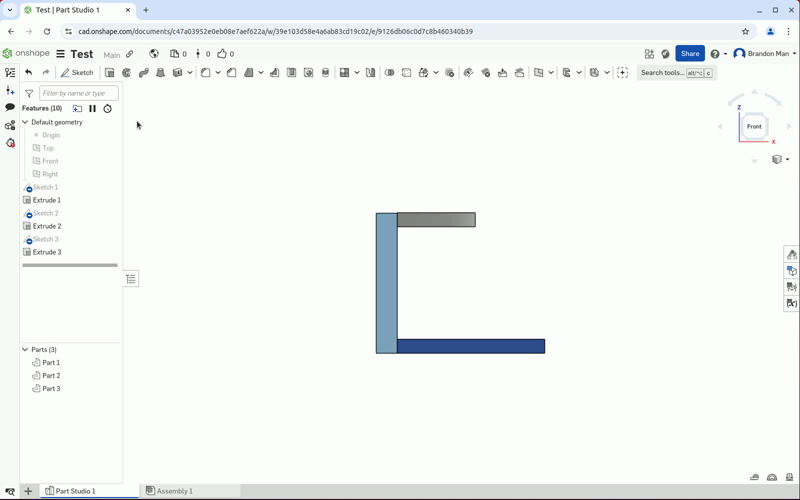
mouse_move(73, 189)
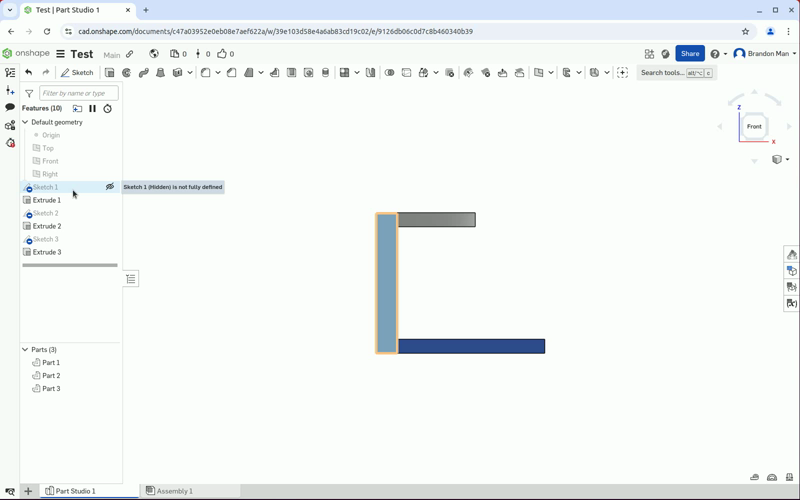
click(73, 189)
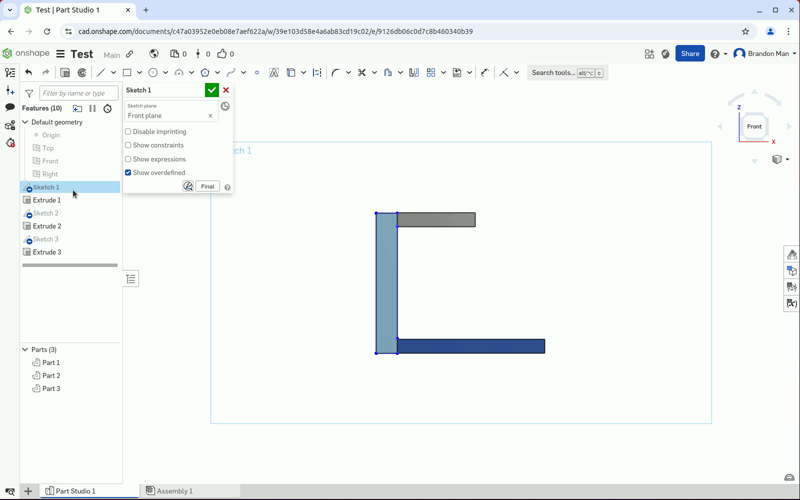
mouse_move(229, 92)
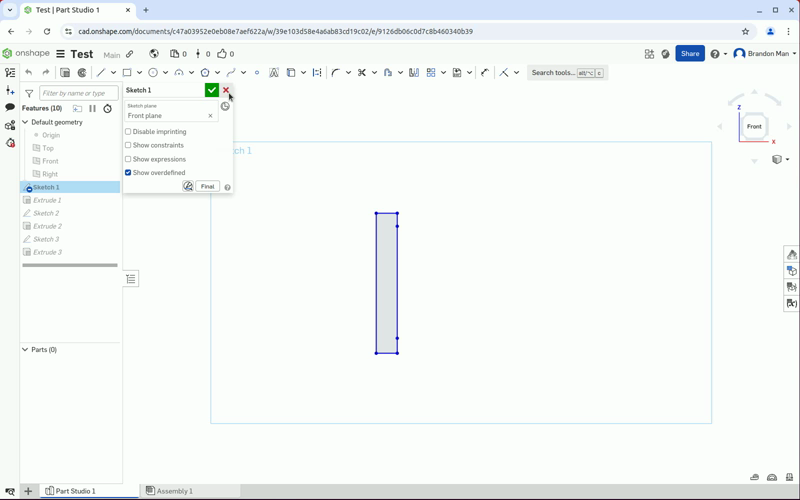
click(229, 92)
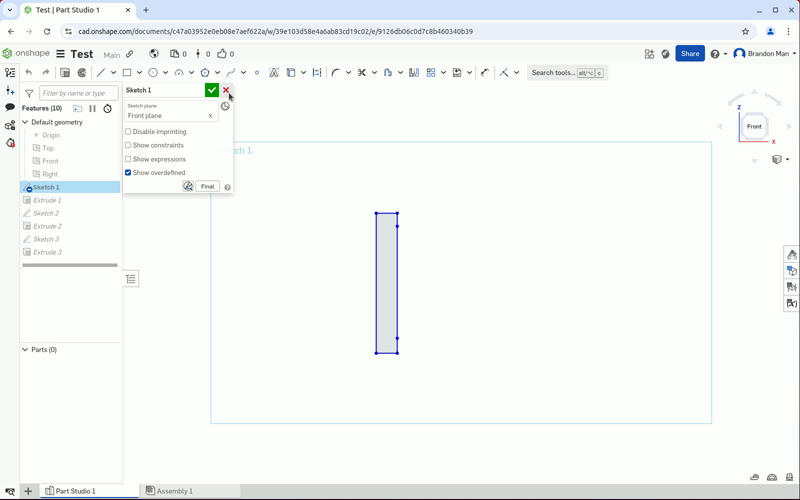
key(shift+s)
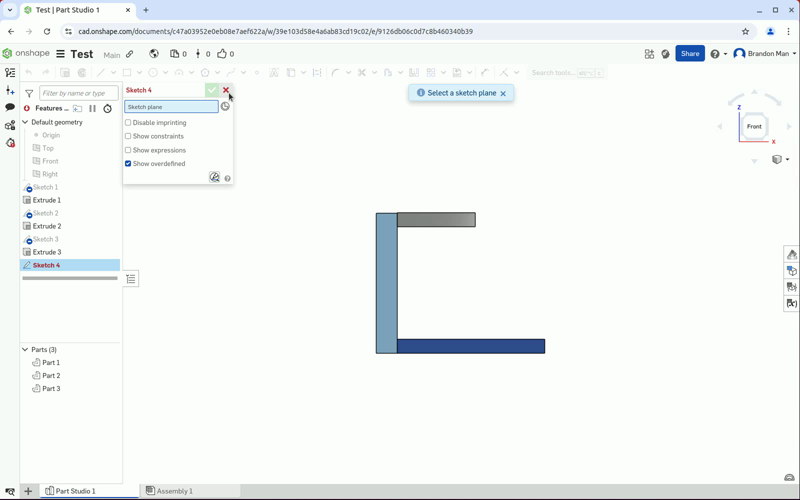
mouse_move(73, 163)
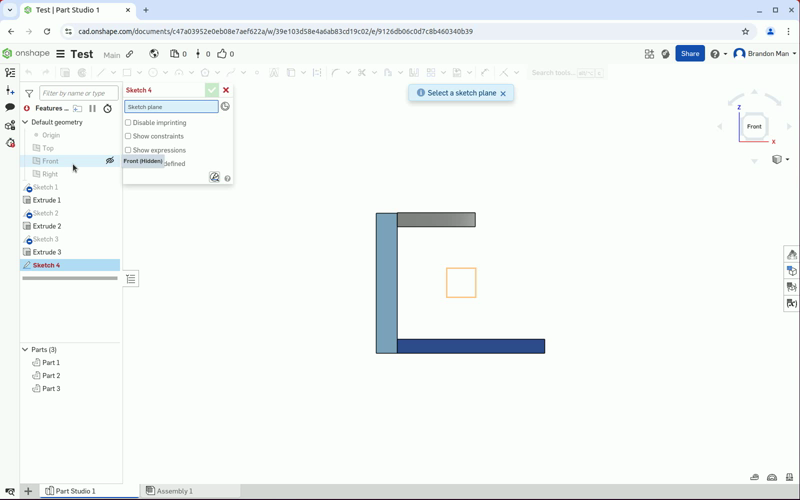
click(73, 163)
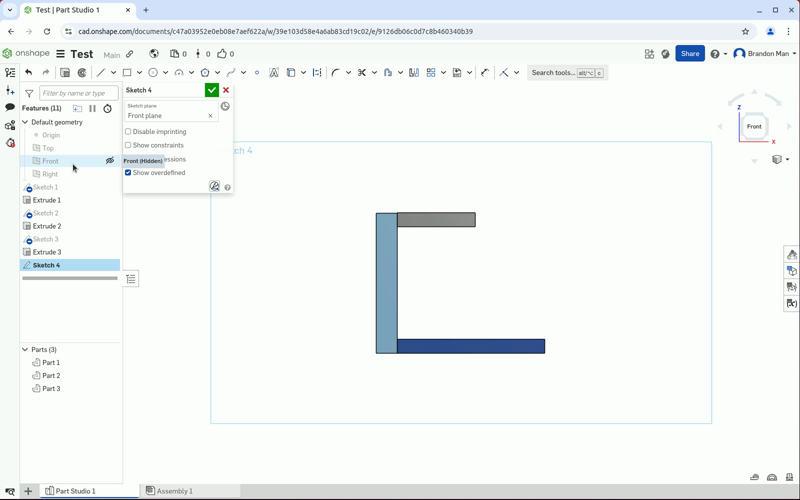
mouse_move(73, 352)
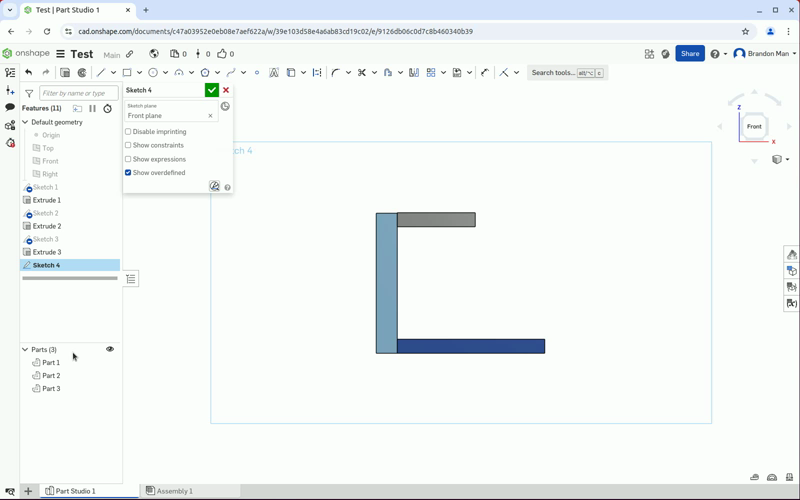
key(y)
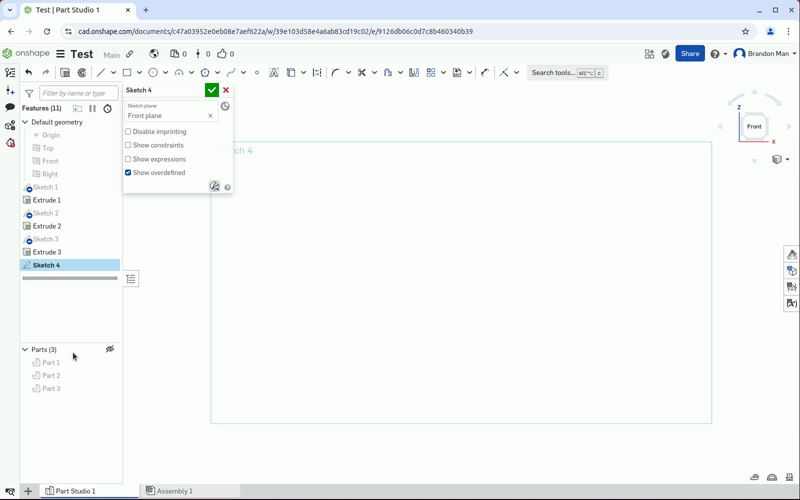
key(l)
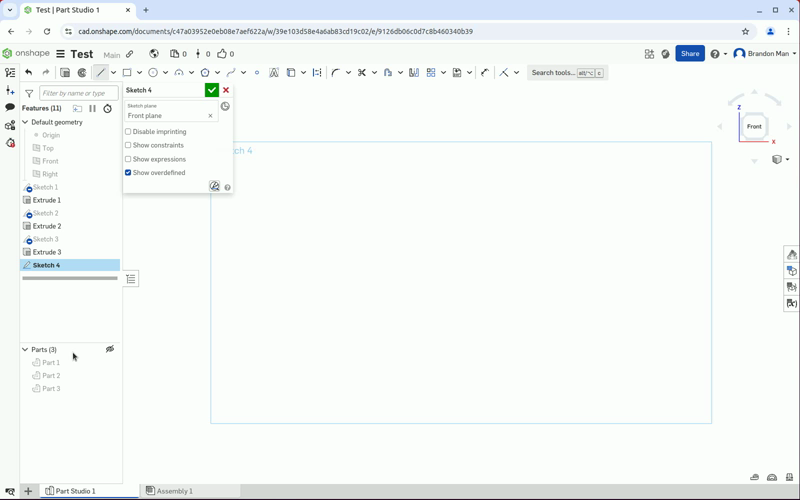
key_down(shift)
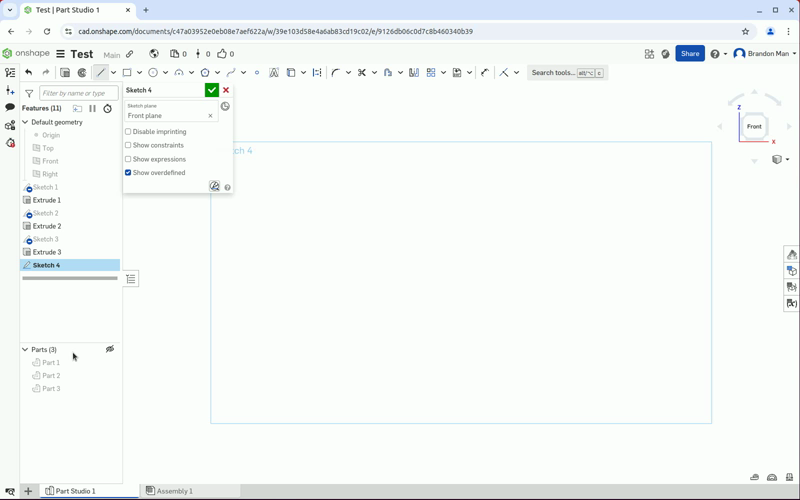
mouse_move(404, 337)
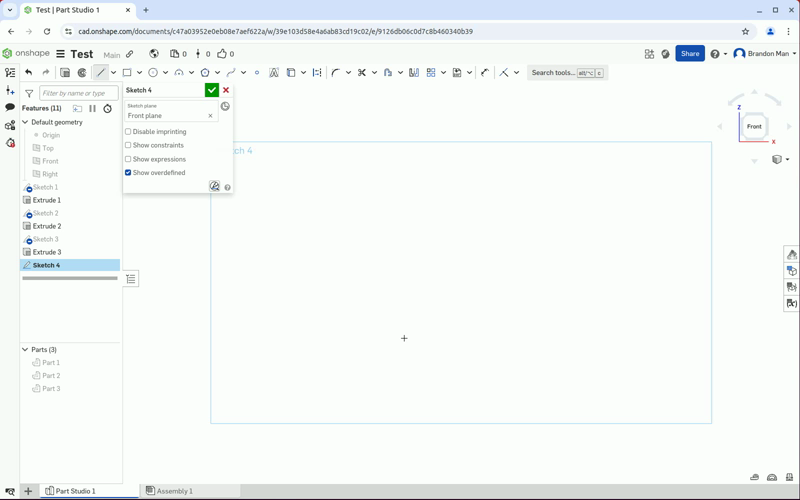
click(404, 337)
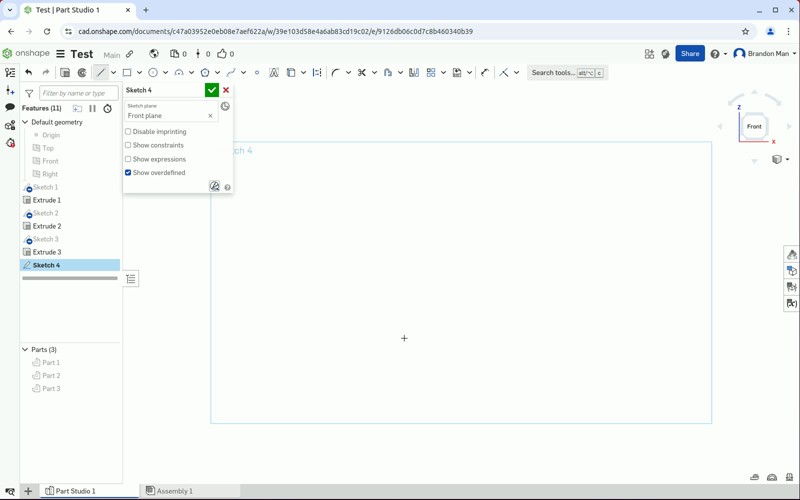
key_up(shift)
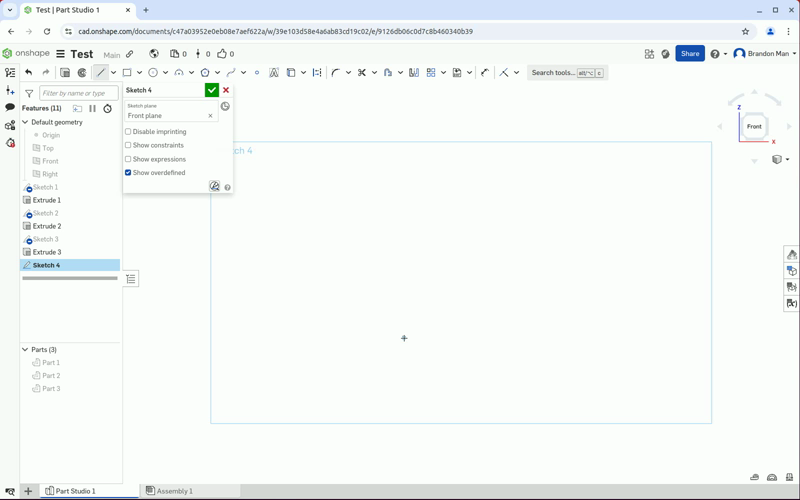
key_down(shift)
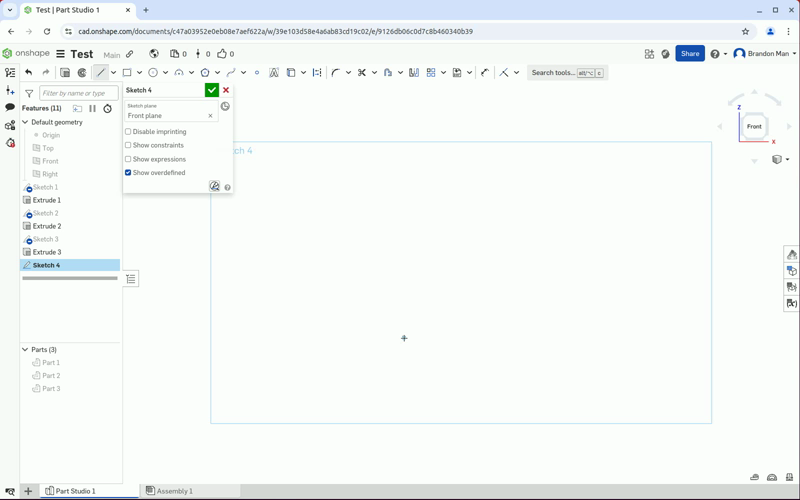
mouse_move(475, 338)
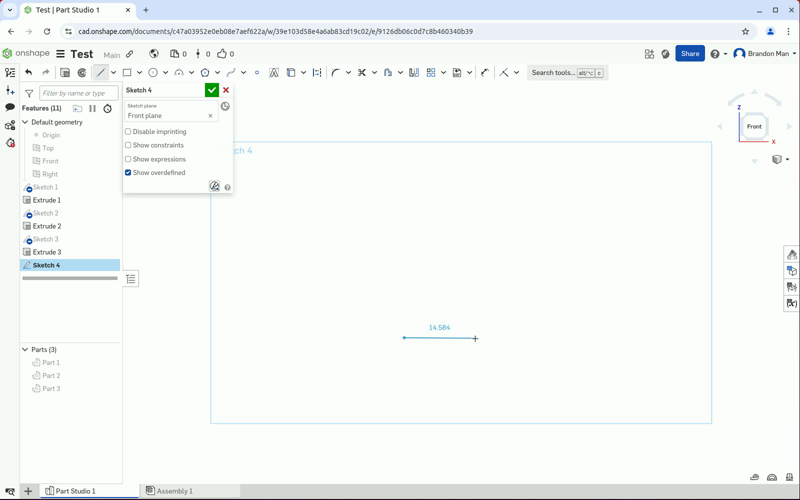
click(475, 338)
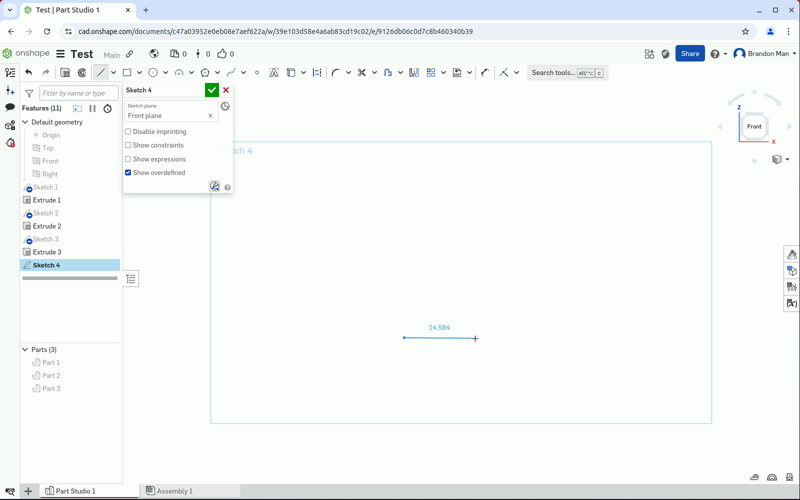
key_up(shift)
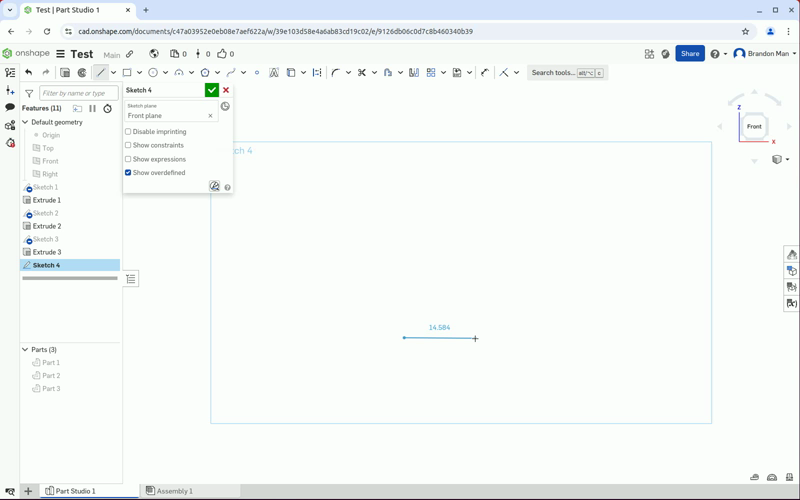
key_down(shift)
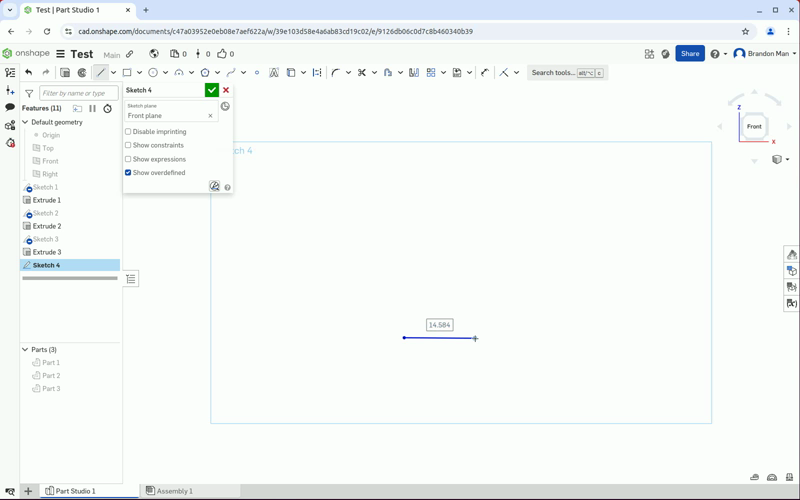
mouse_move(505, 338)
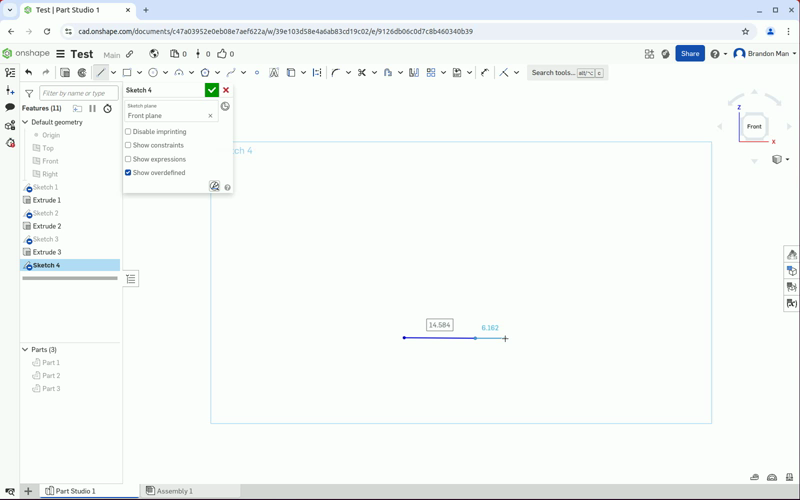
mouse_move(475, 327)
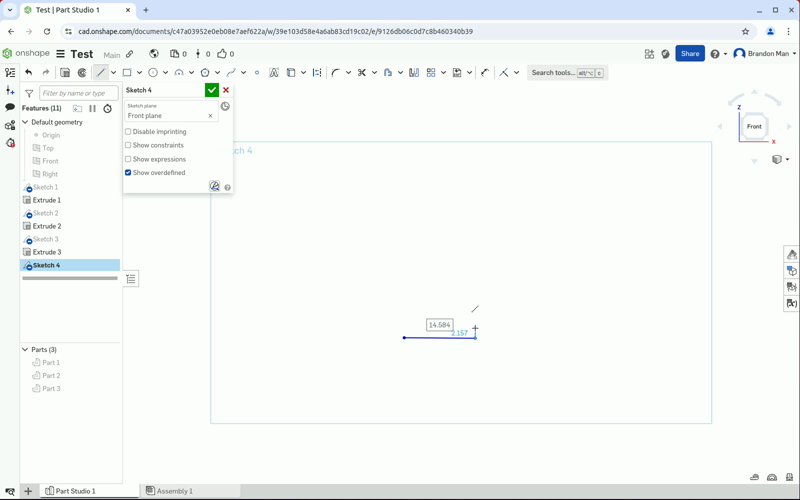
click(475, 327)
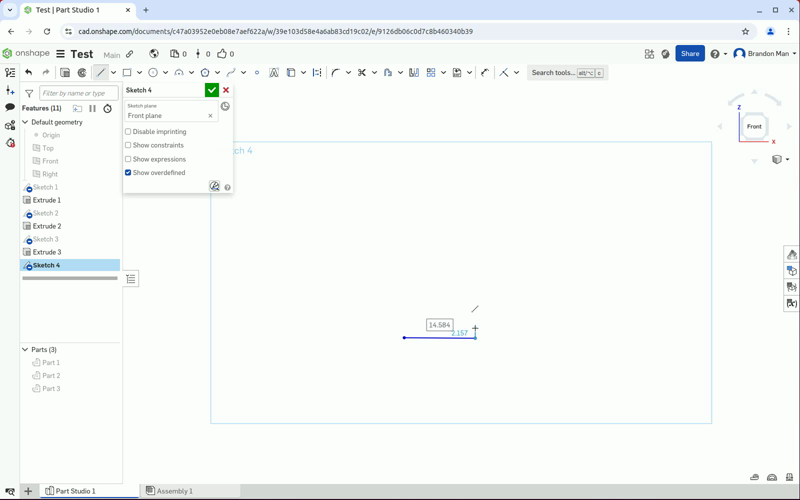
key_up(shift)
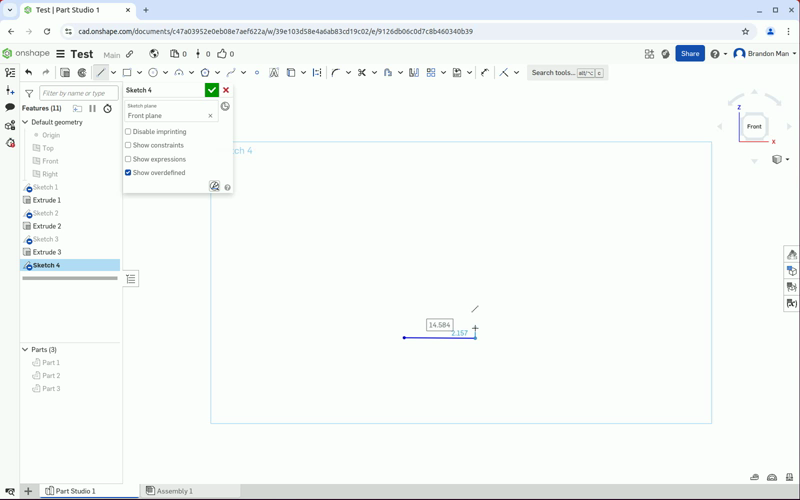
key_down(shift)
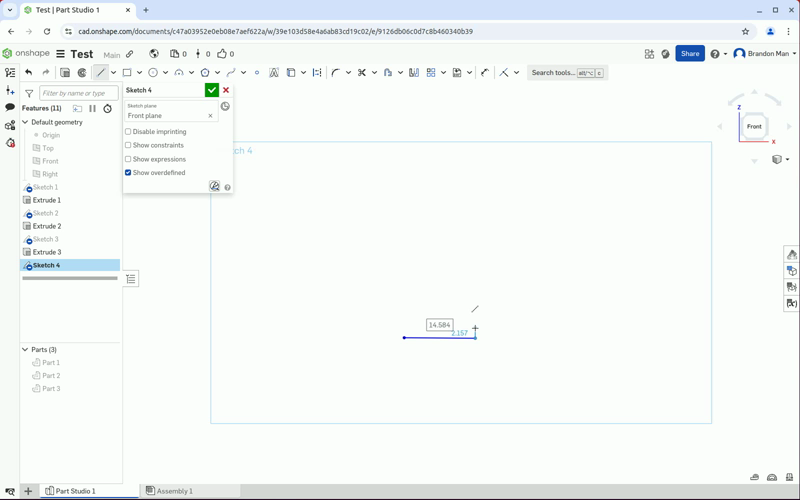
mouse_move(404, 327)
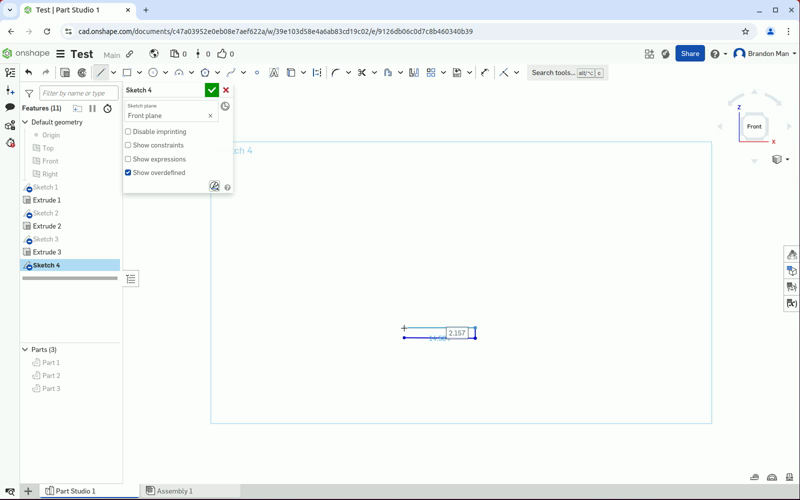
click(404, 327)
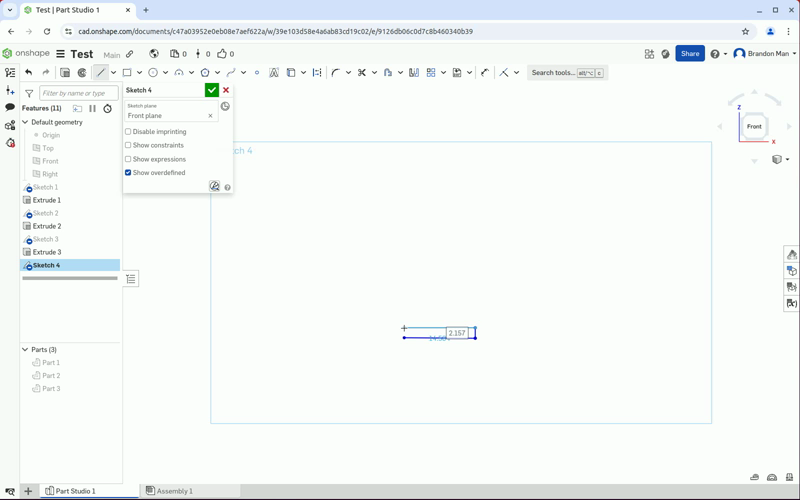
key_up(shift)
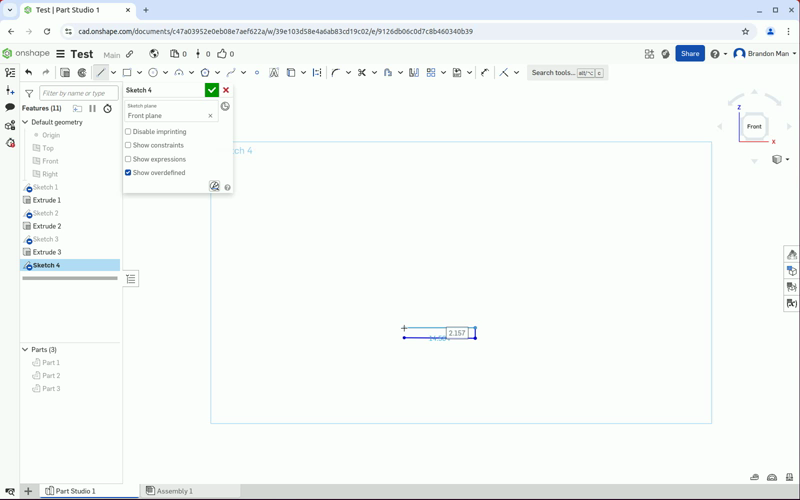
mouse_move(434, 327)
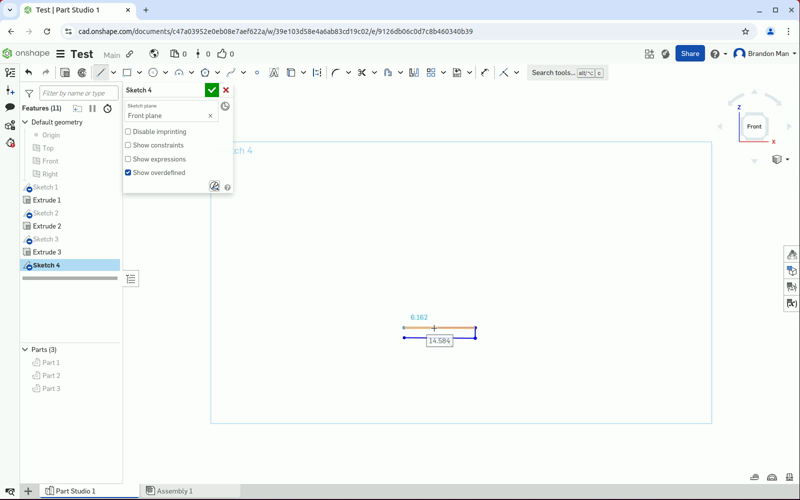
key_down(shift)
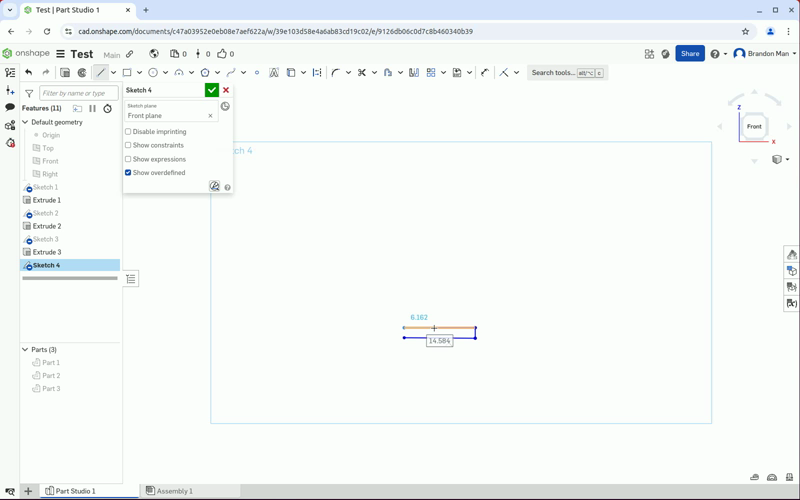
mouse_move(404, 337)
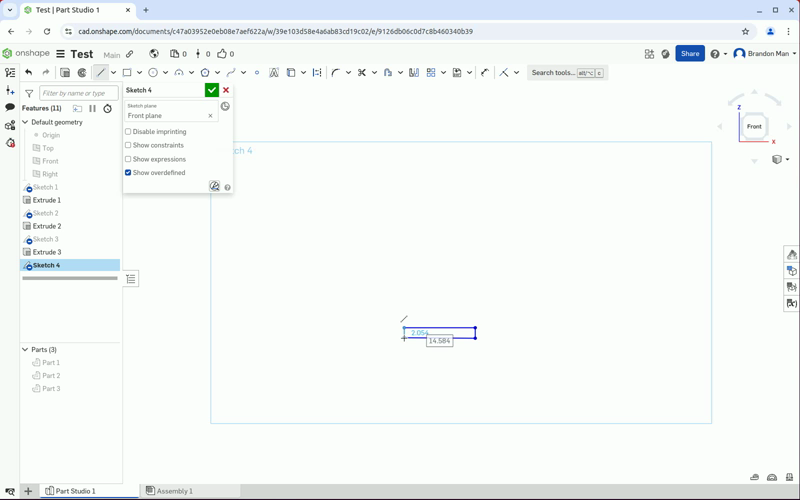
key_up(shift)
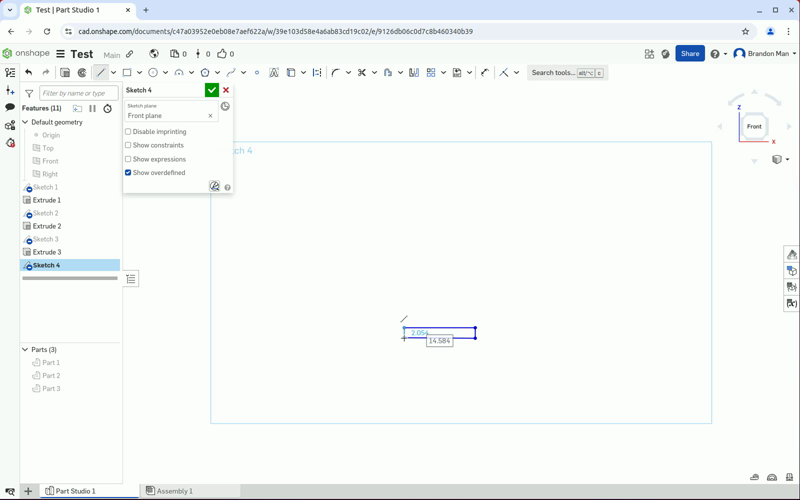
click(404, 337)
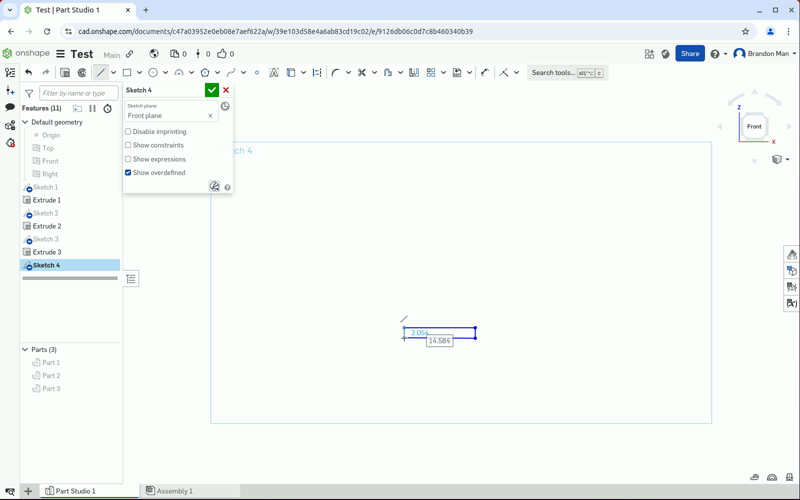
key(esc)
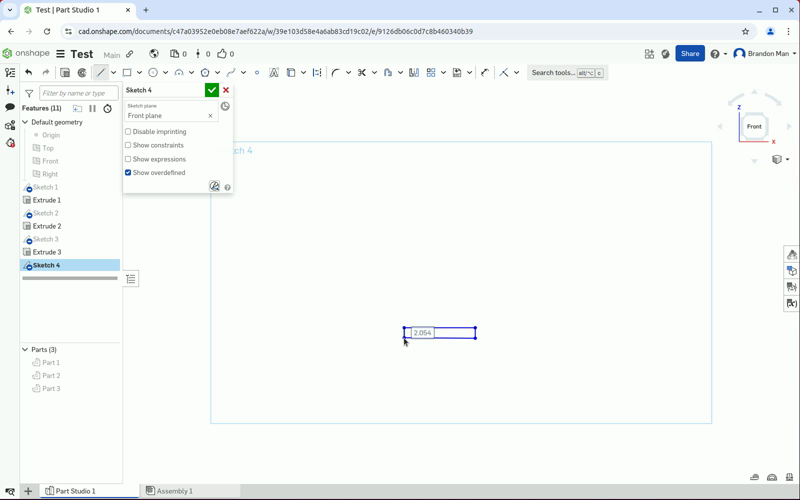
mouse_move(421, 328)
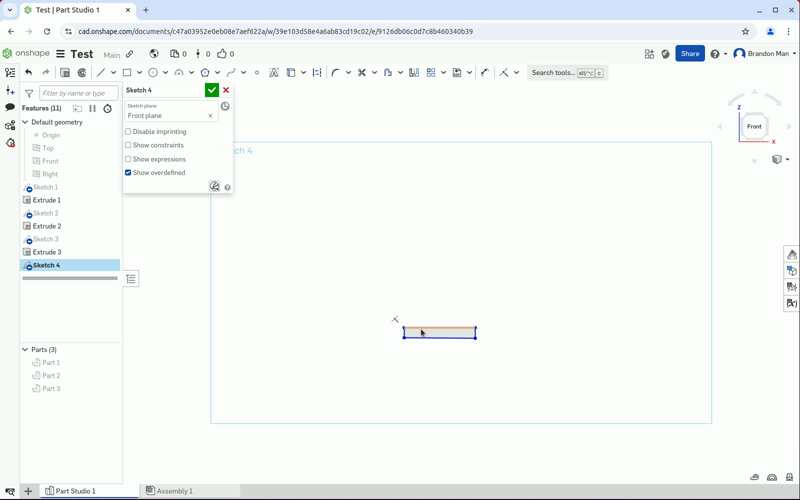
scroll(6)
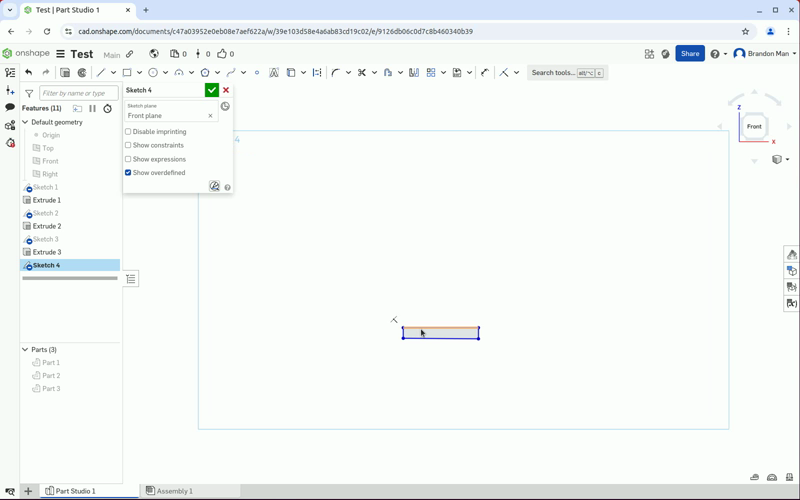
scroll(6)
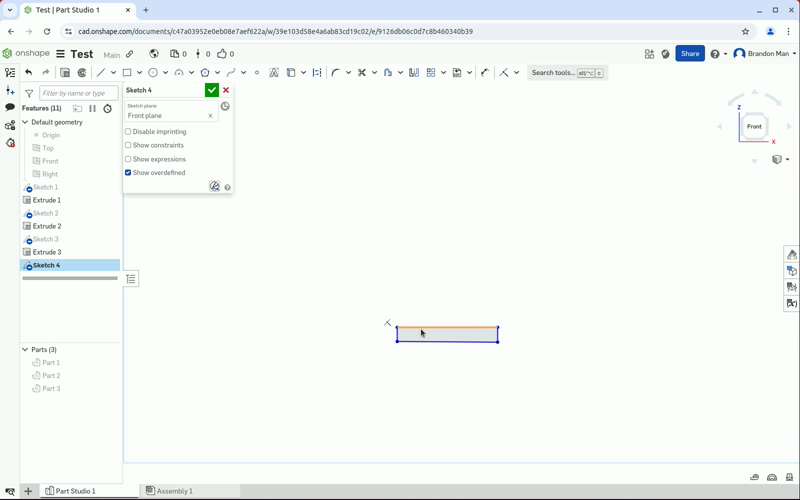
scroll(6)
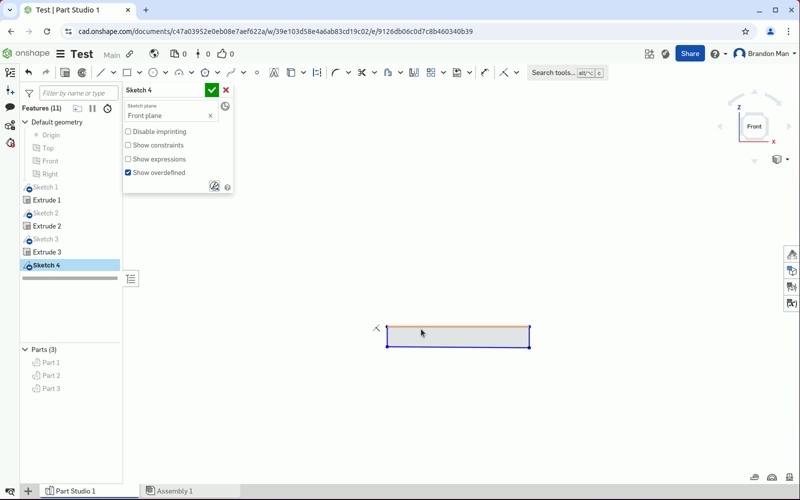
scroll(6)
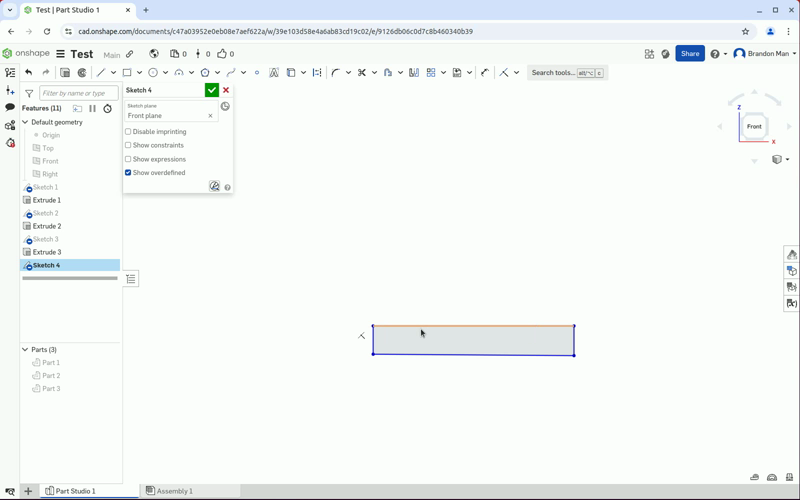
scroll(6)
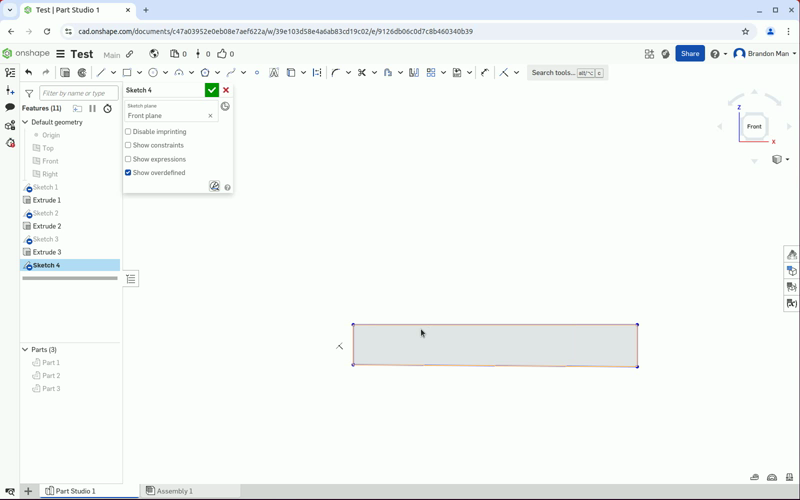
scroll(6)
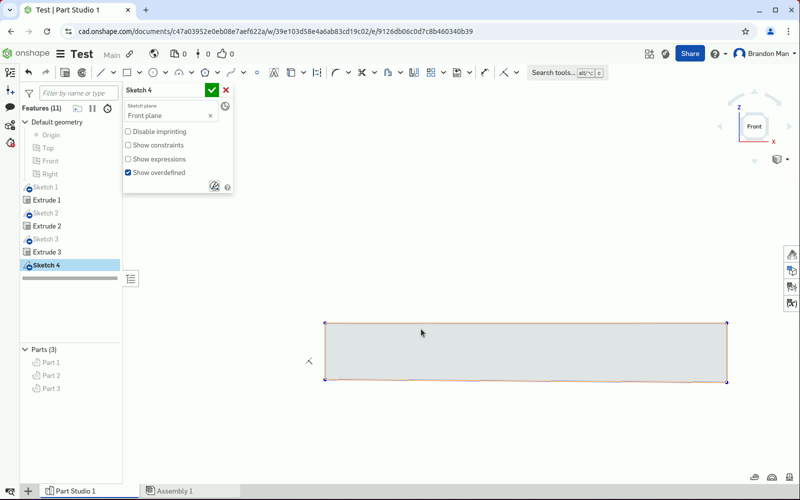
scroll(6)
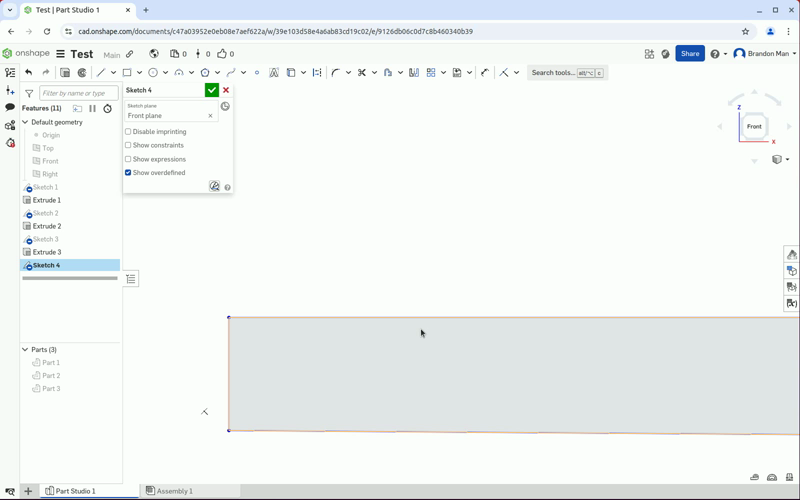
click(421, 328)
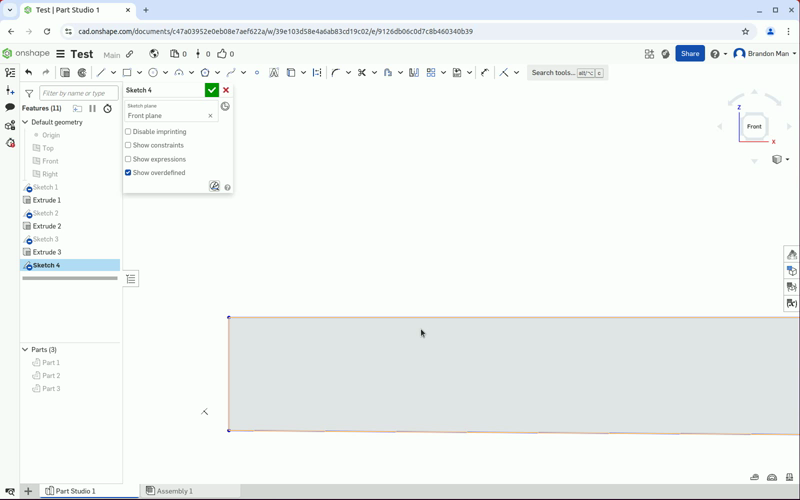
scroll(-6)
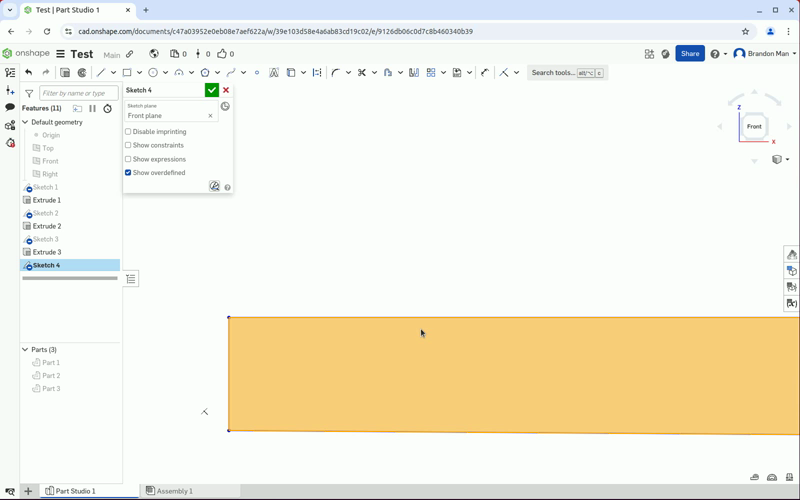
scroll(-6)
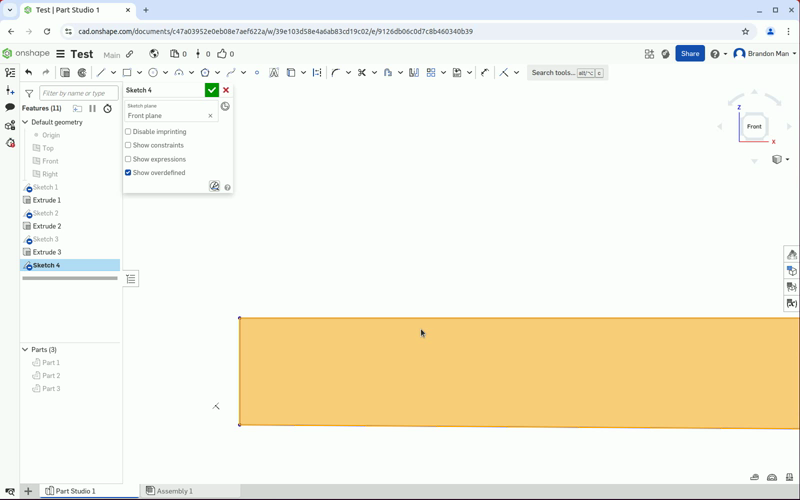
scroll(-6)
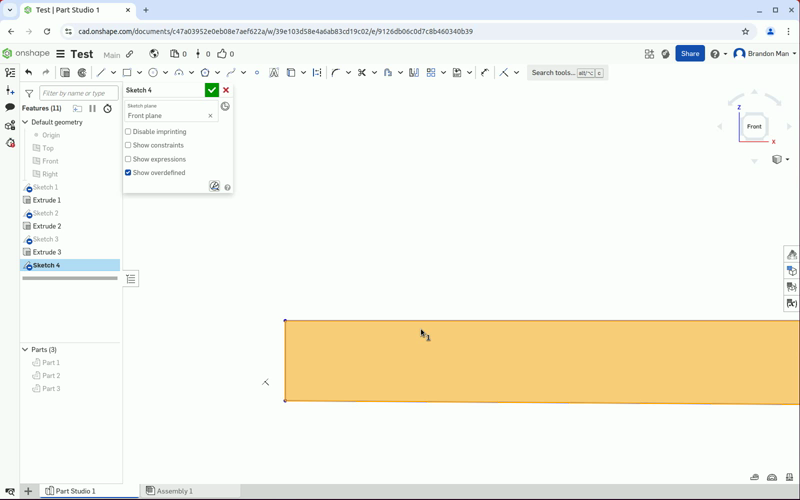
scroll(-6)
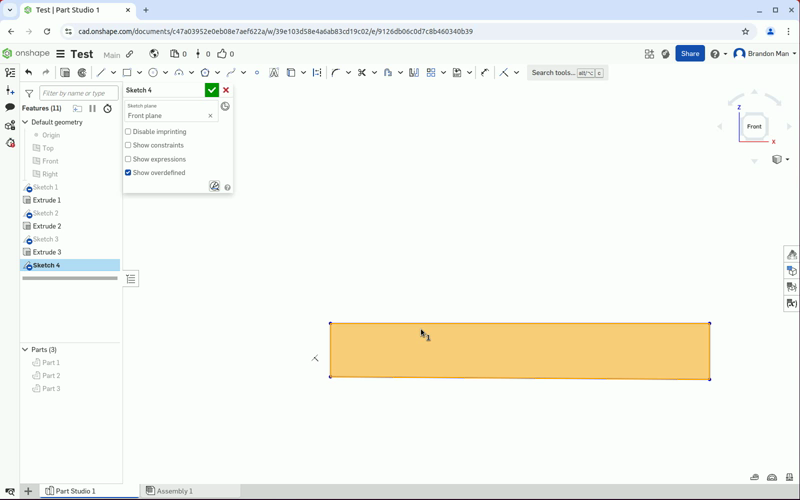
scroll(-6)
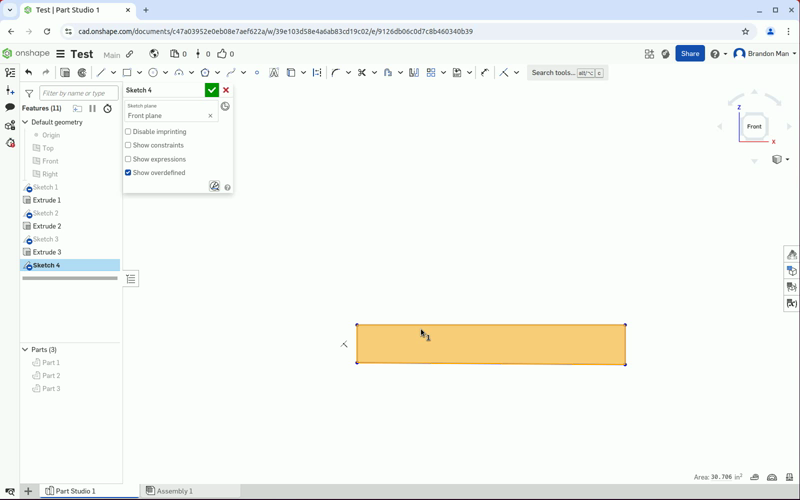
scroll(-6)
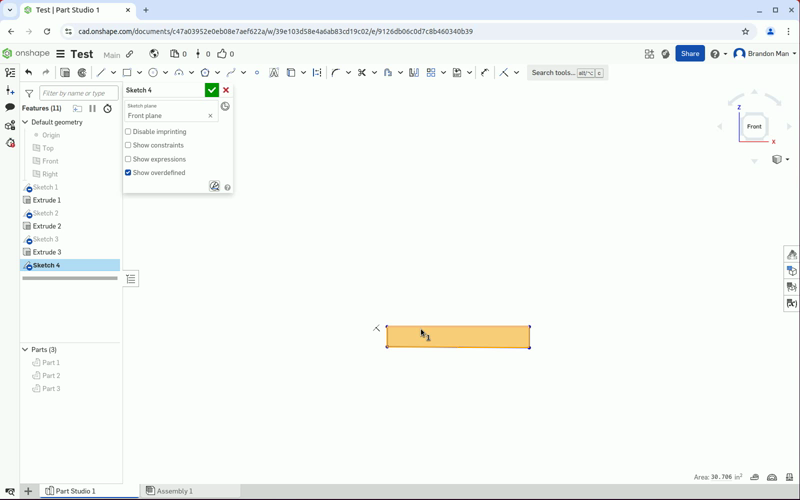
scroll(-6)
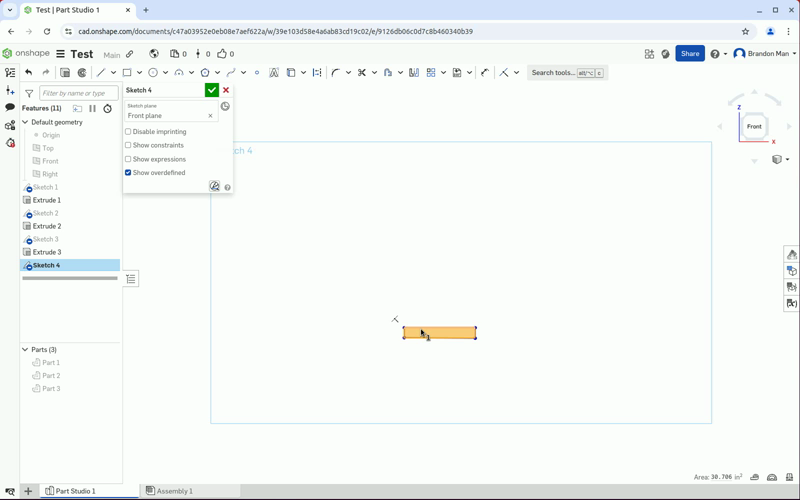
mouse_move(73, 352)
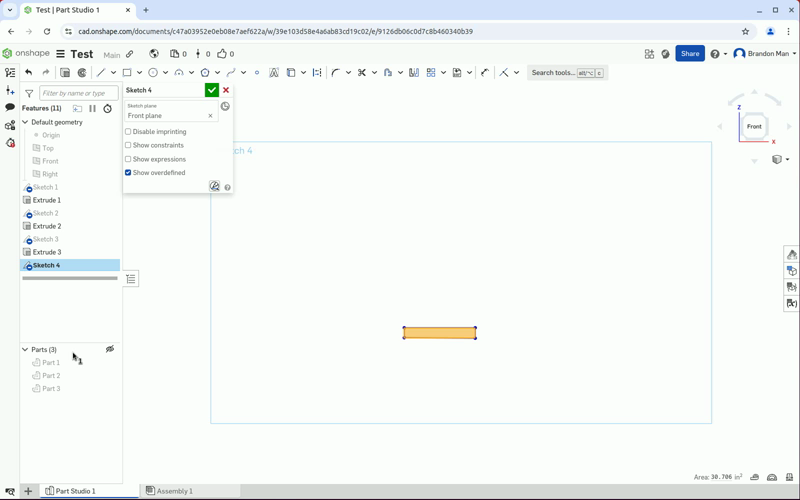
key(shift+y)
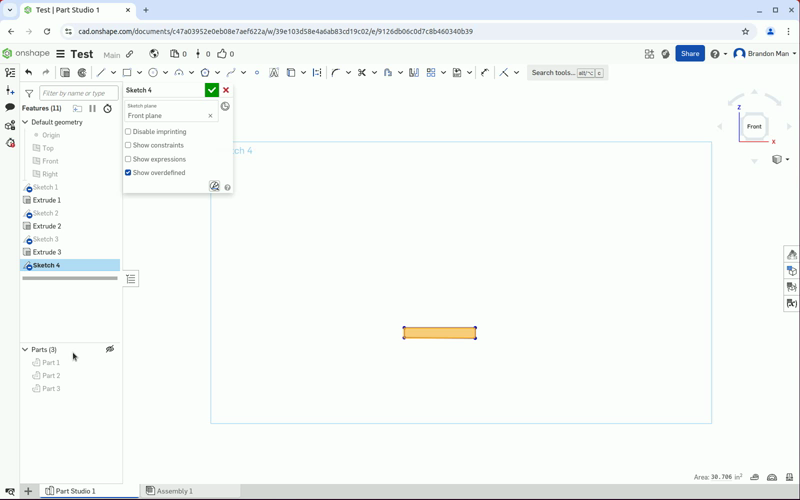
key(shift+e)
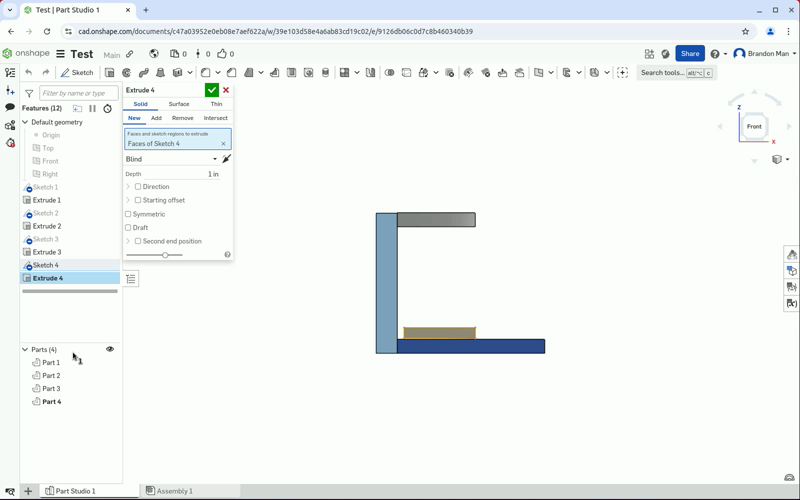
mouse_move(143, 106)
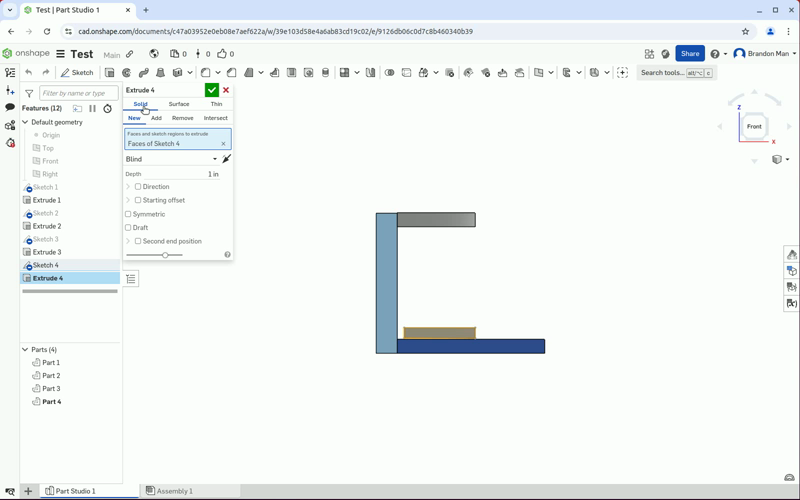
click(143, 106)
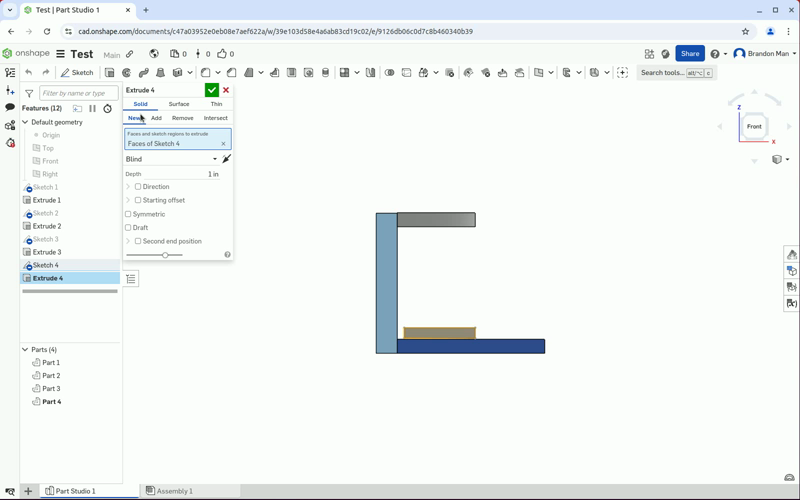
mouse_move(137, 120)
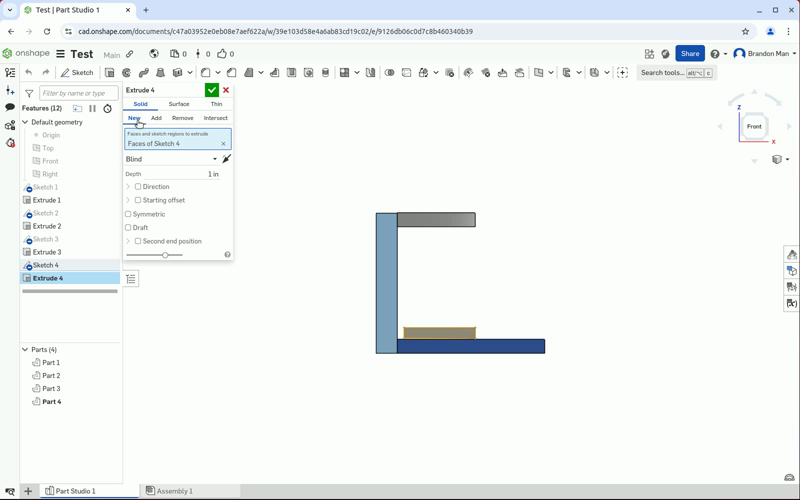
click(137, 120)
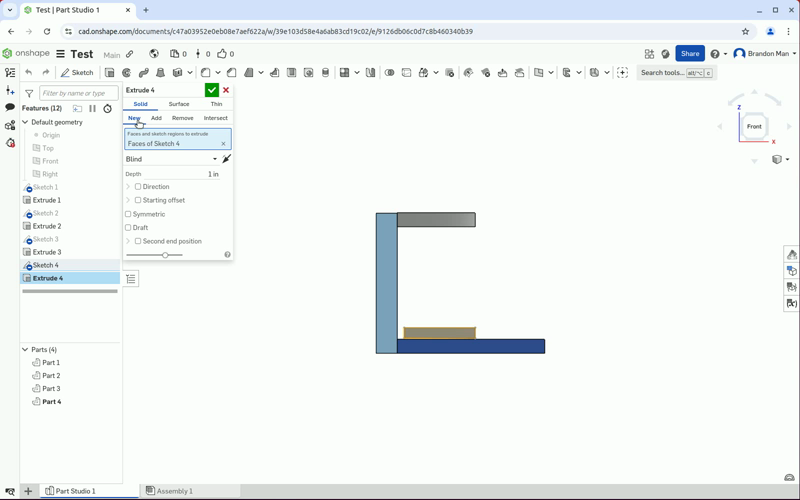
key(tab, 4)
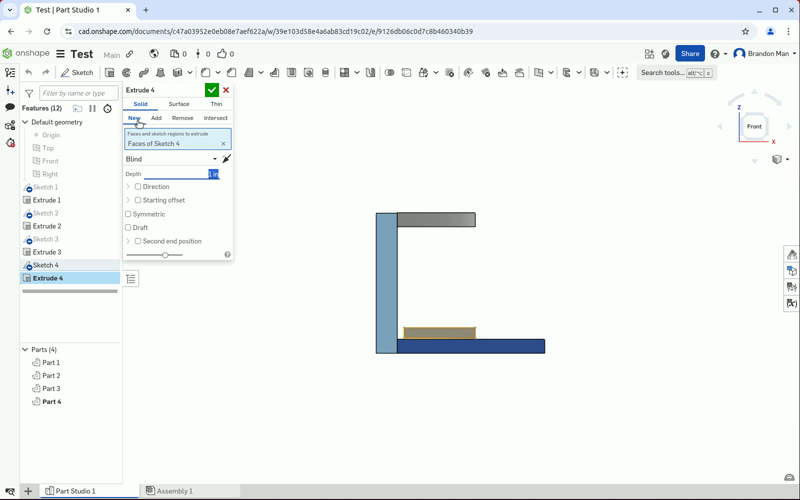
text(23.108)
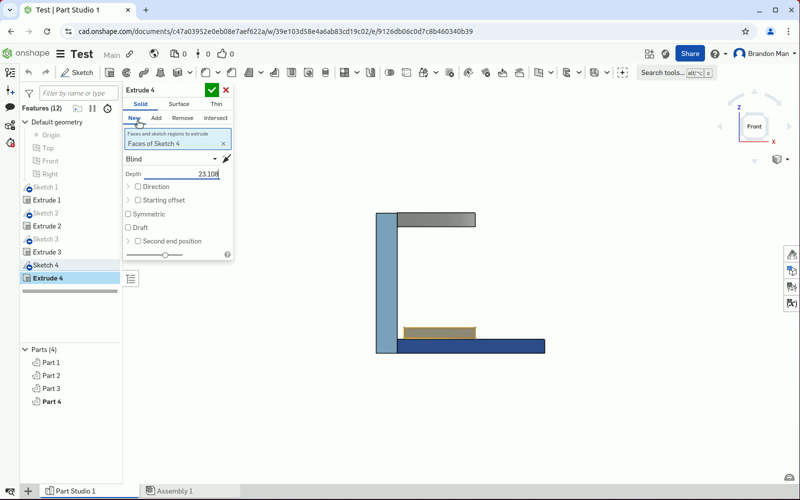
key(enter)
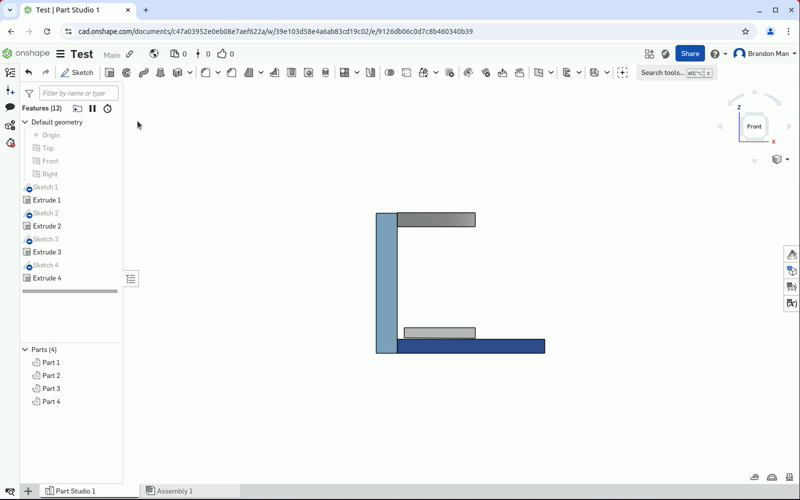
key(shift+h)
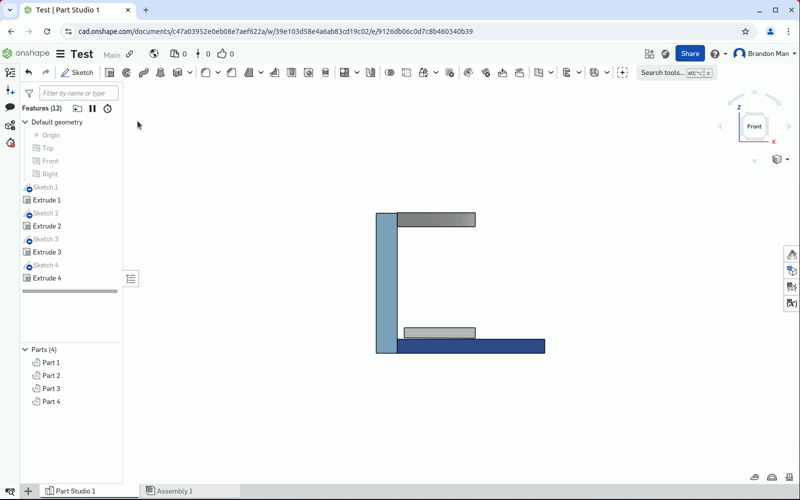
key(shift+h)
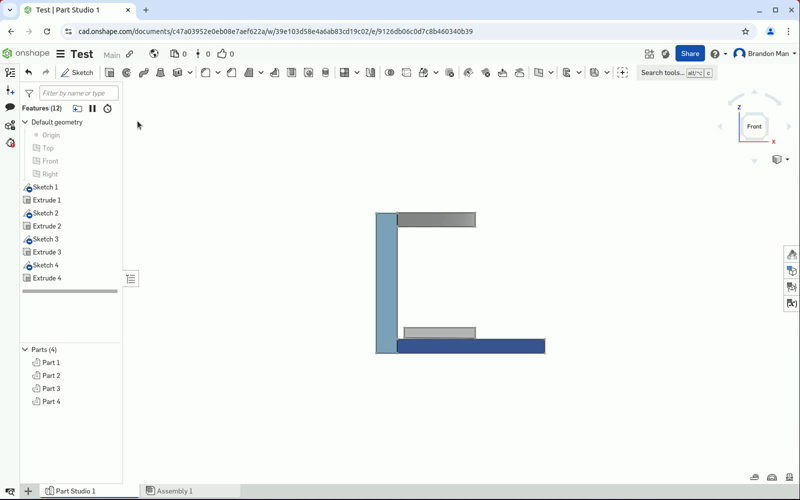
key(shift+7)
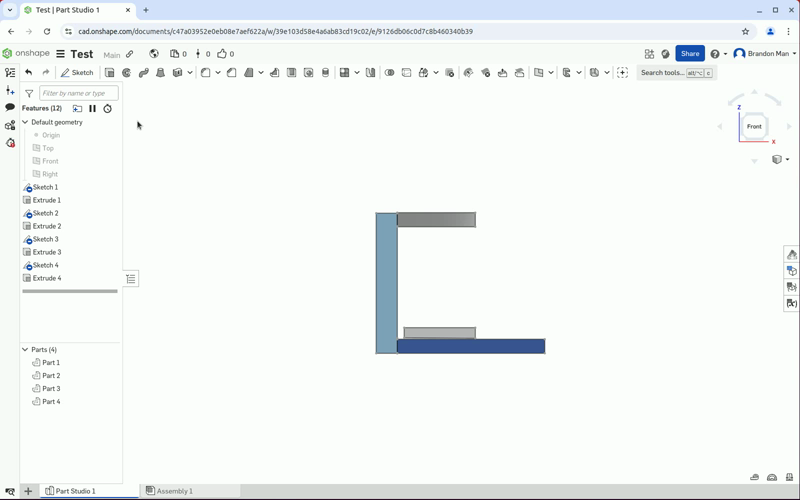
key(left, 2)
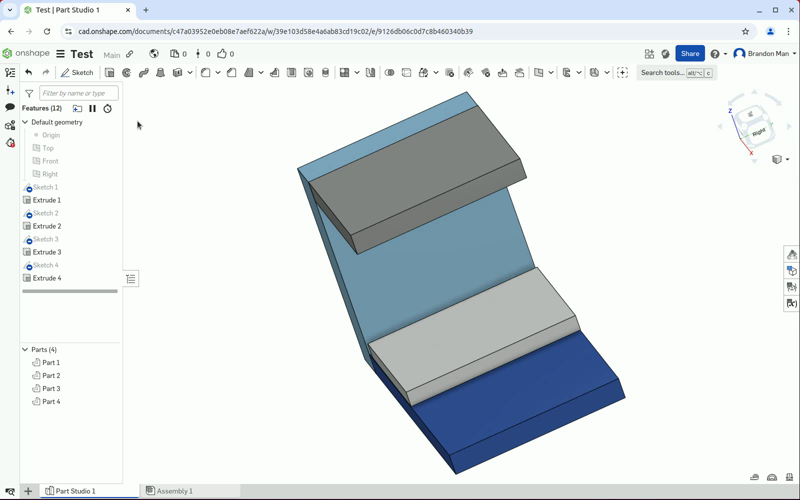
key(down, 2)
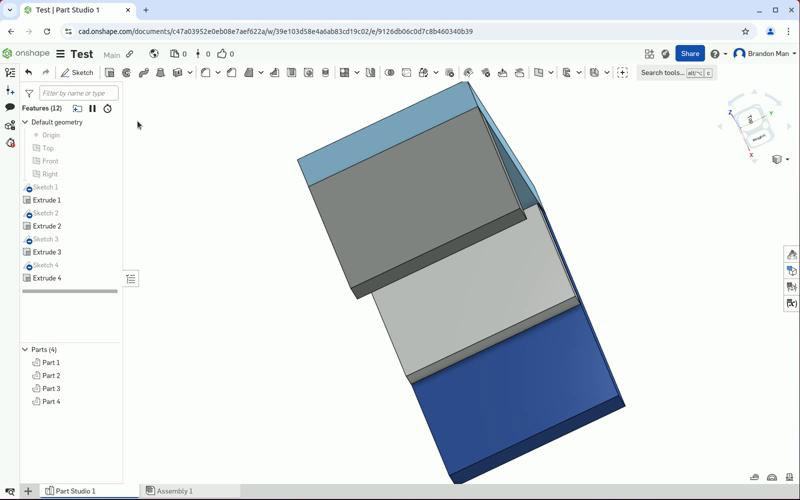
key(up, 2)
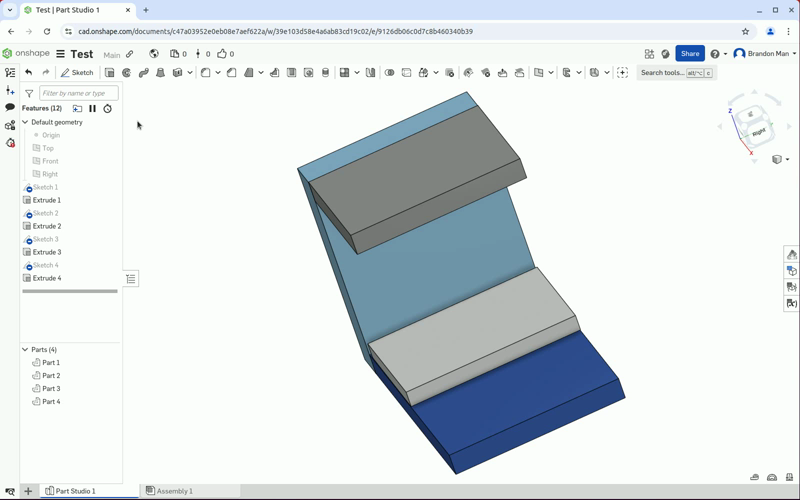
key(right, 2)
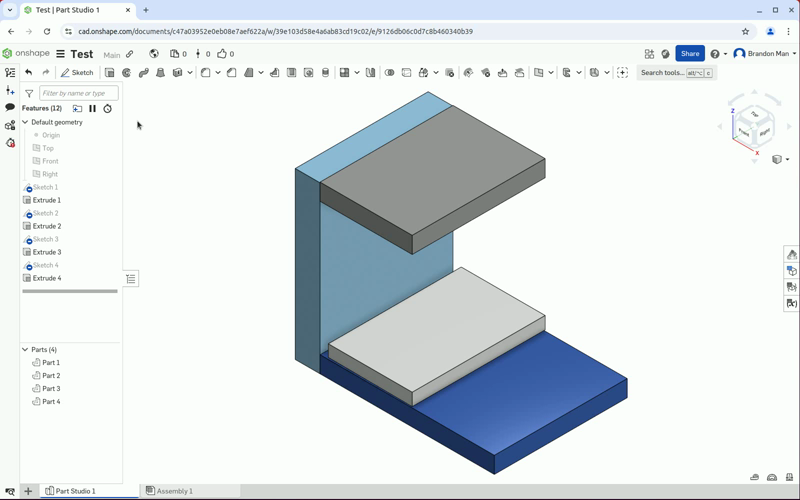
mouse_move(73, 189)
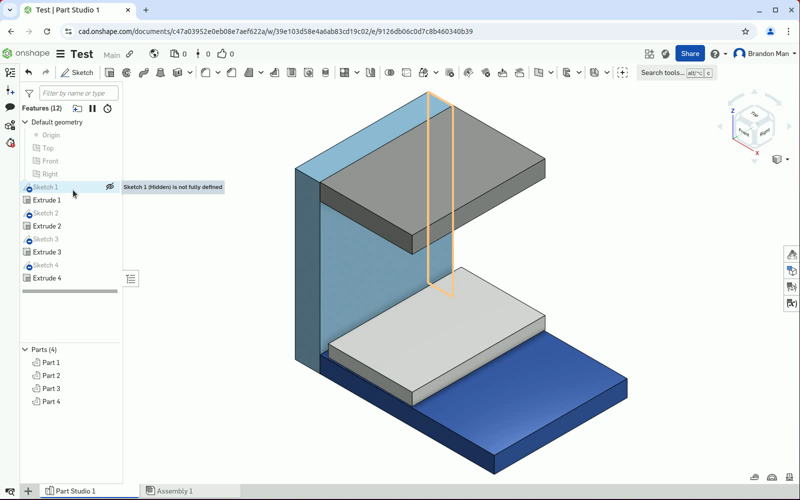
click(73, 189)